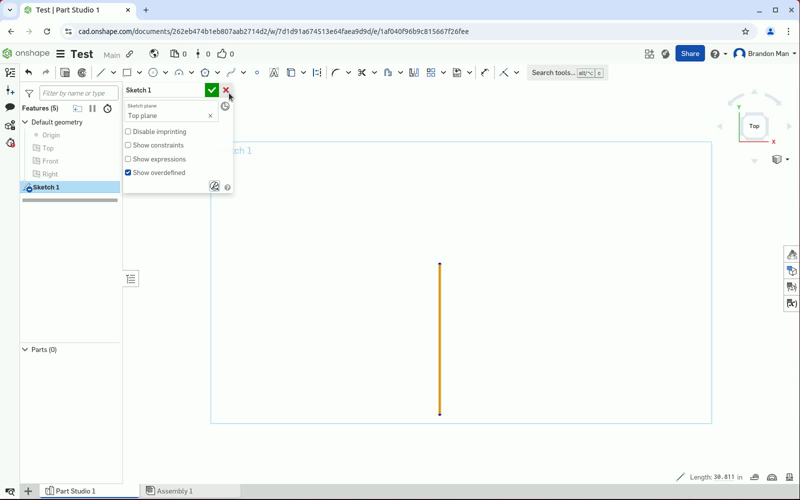
key(shift+h)
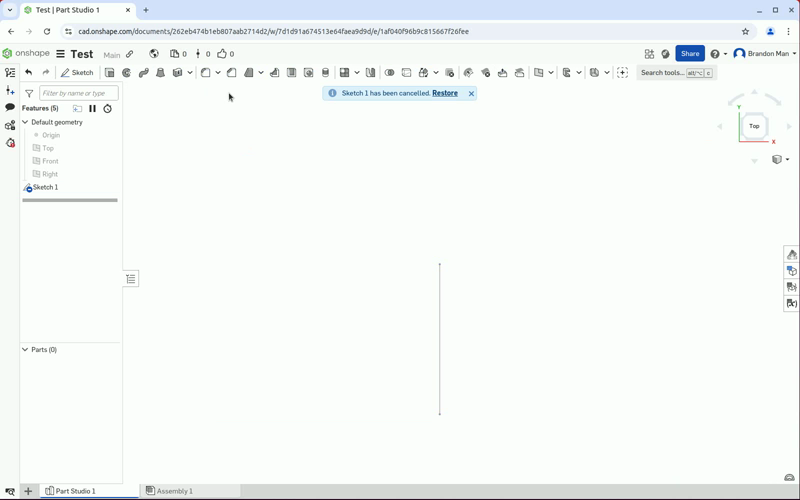
key(shift+s)
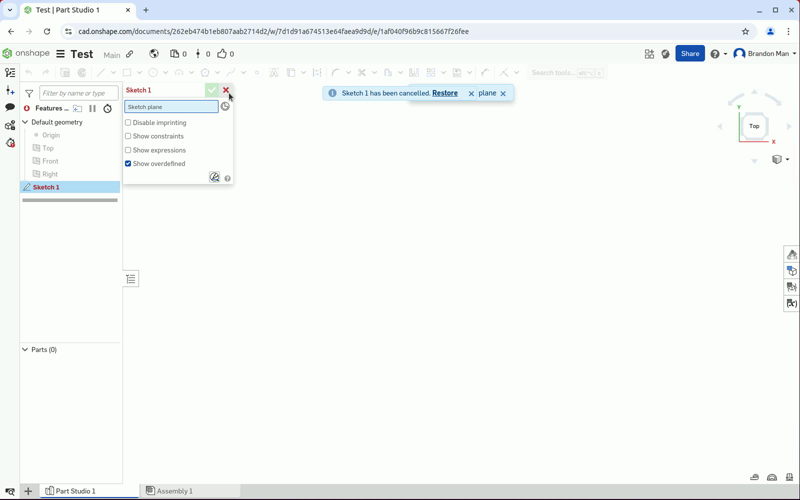
mouse_move(73, 150)
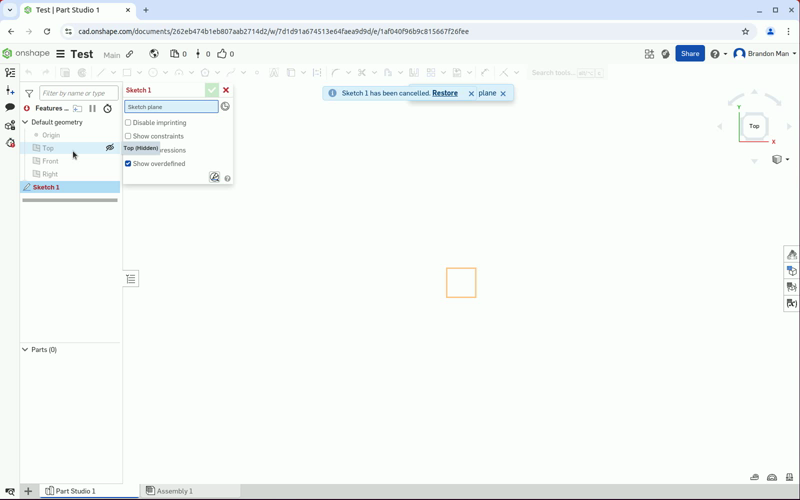
click(73, 150)
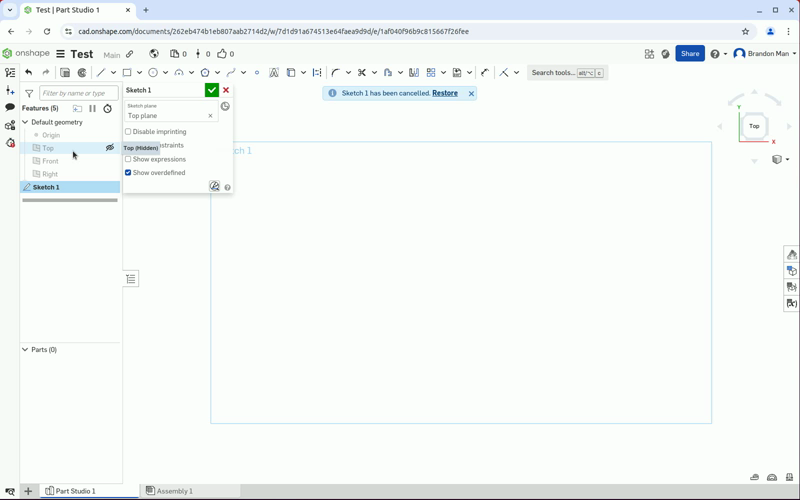
mouse_move(73, 352)
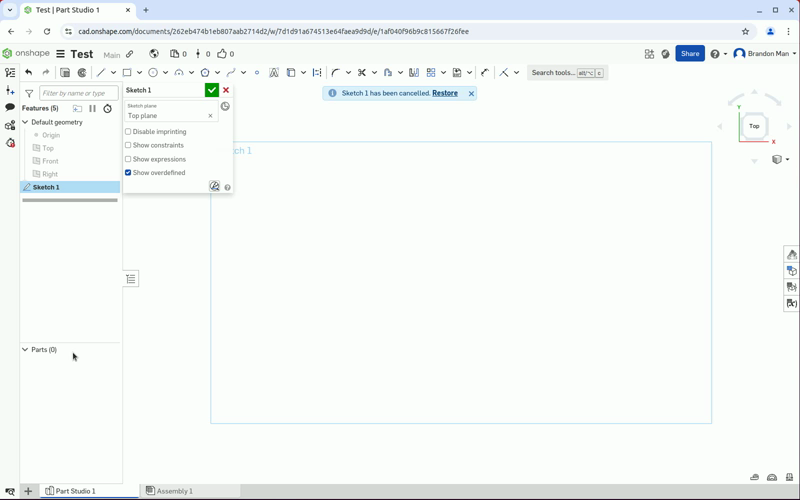
key(y)
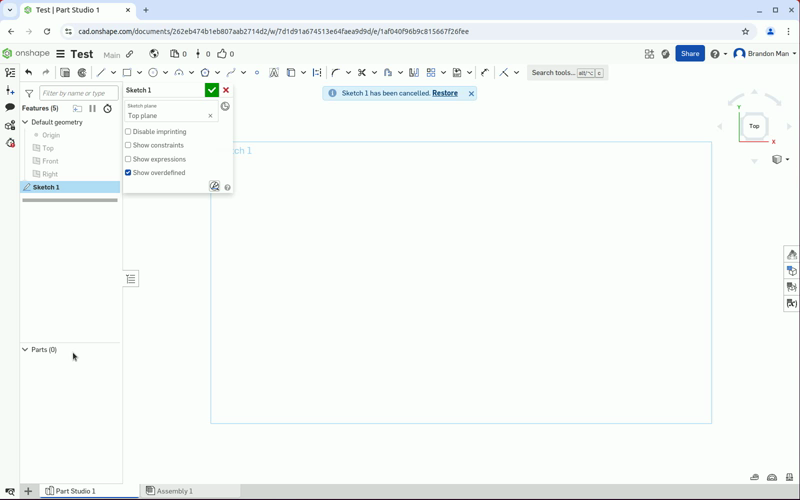
key(l)
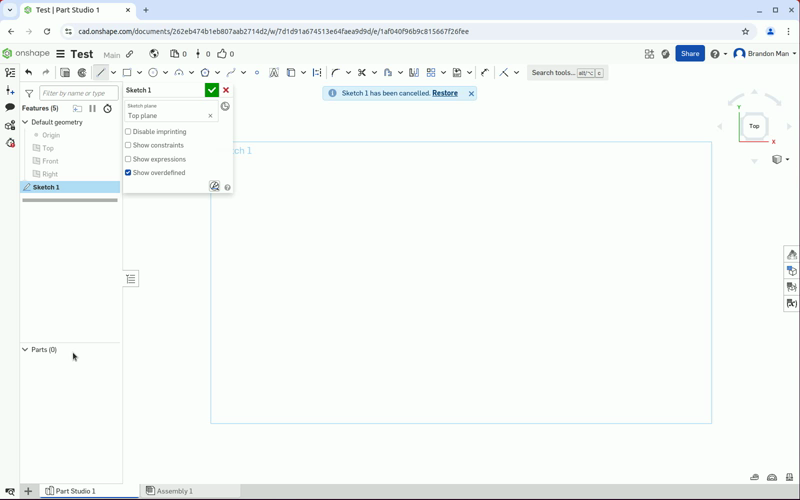
key_down(shift)
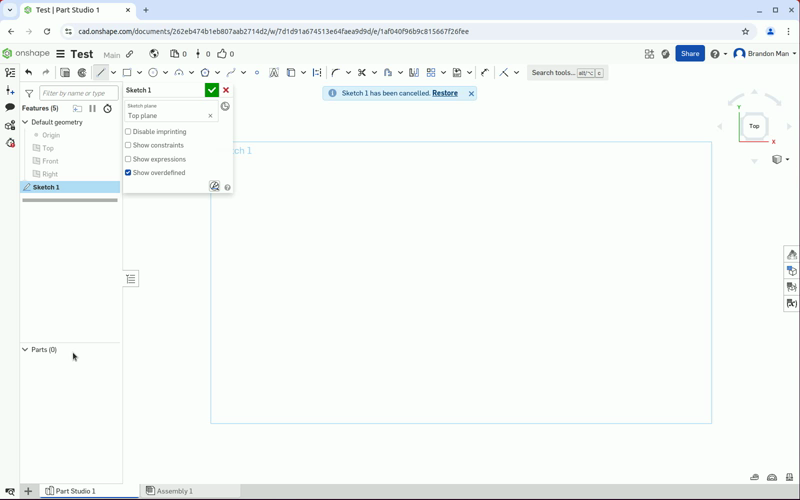
mouse_move(349, 337)
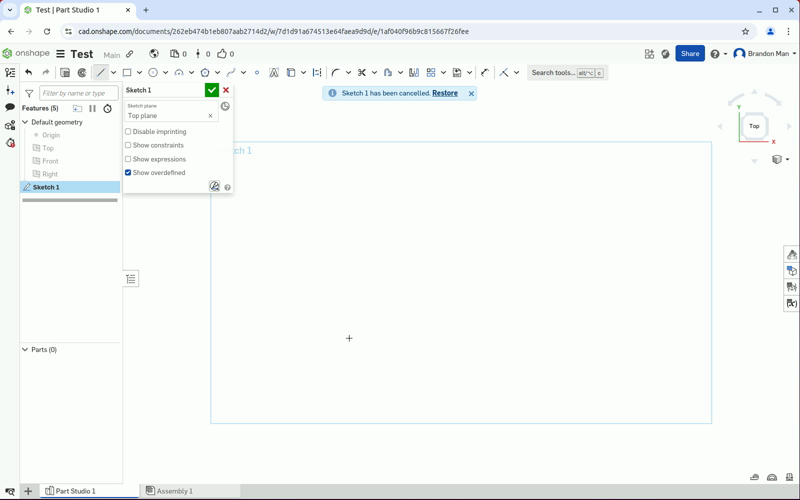
click(349, 337)
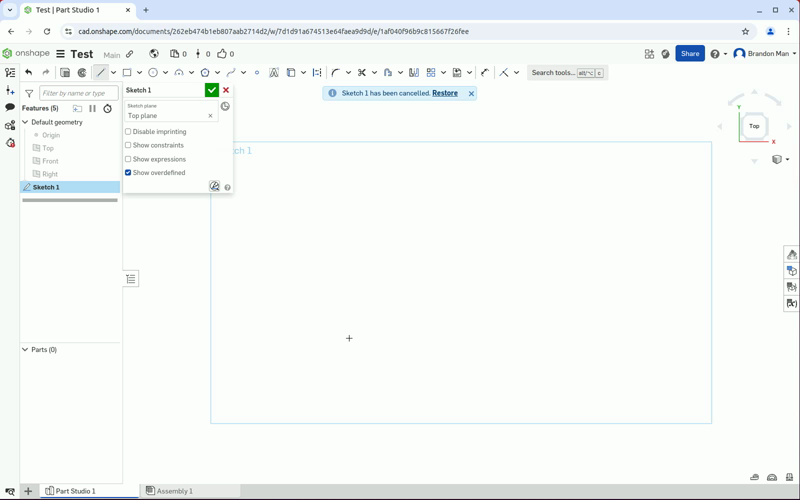
key_up(shift)
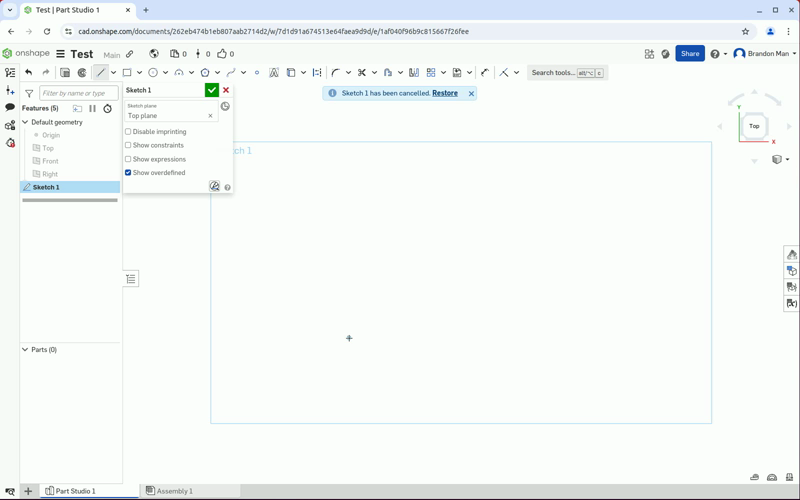
key_down(shift)
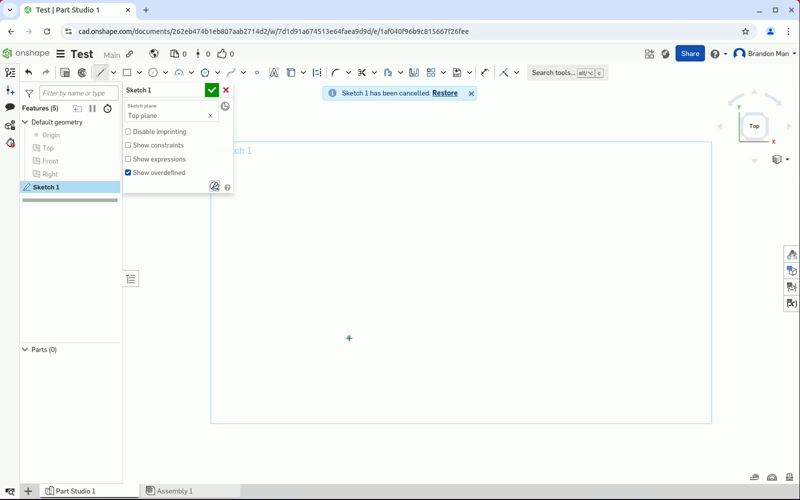
mouse_move(569, 337)
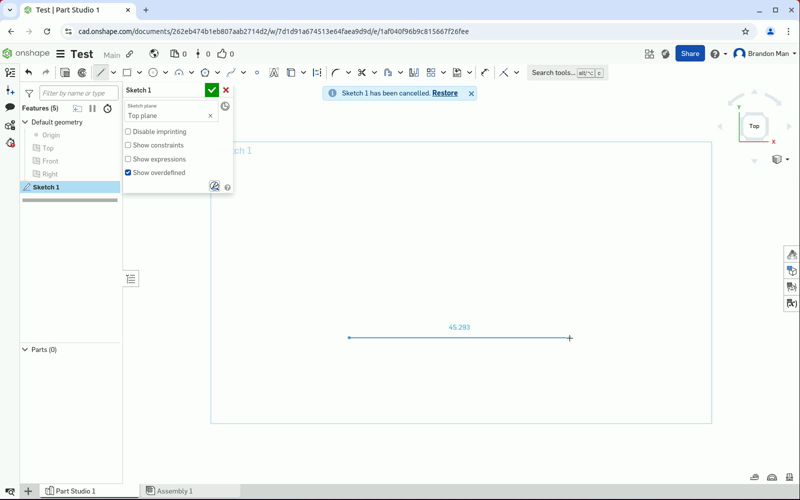
click(569, 337)
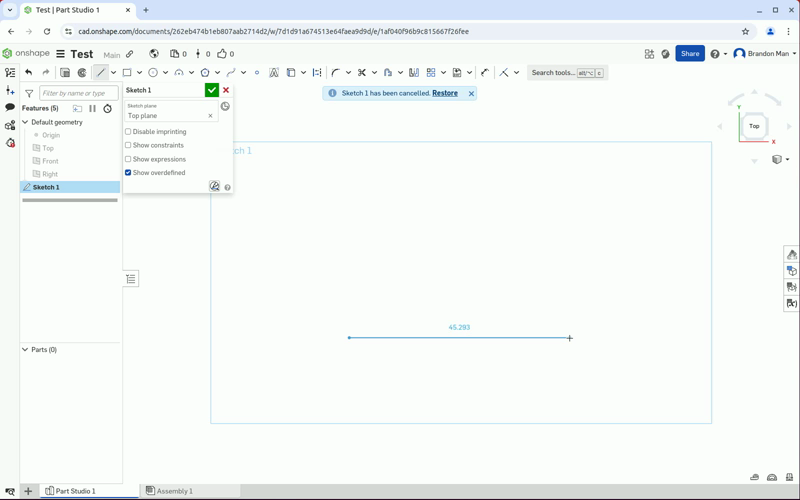
key_up(shift)
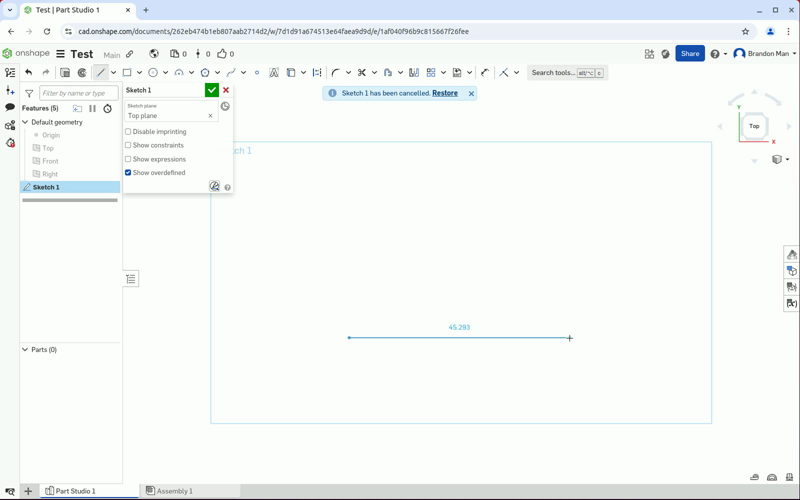
key_down(shift)
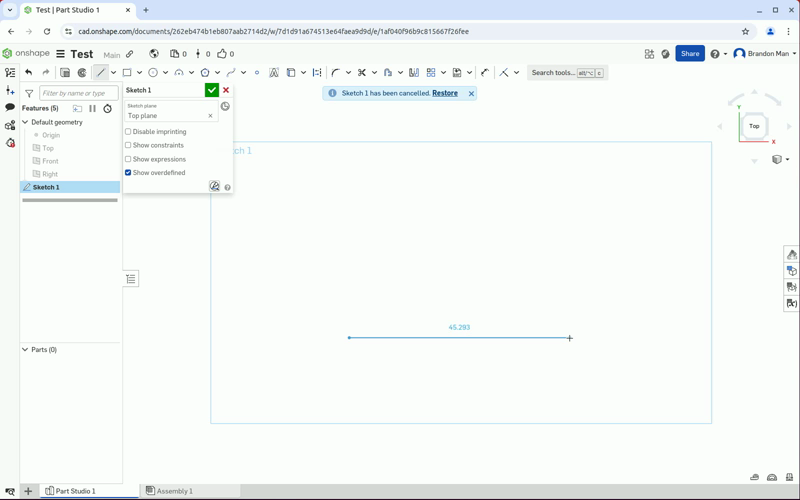
mouse_move(569, 226)
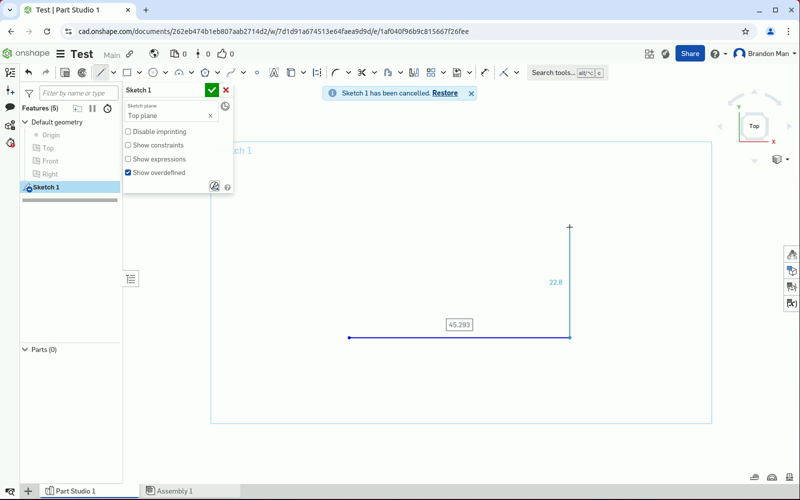
click(569, 226)
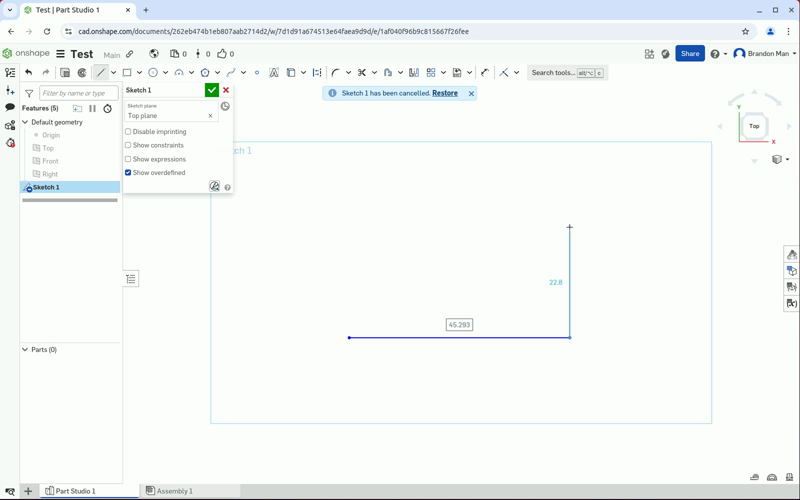
key_up(shift)
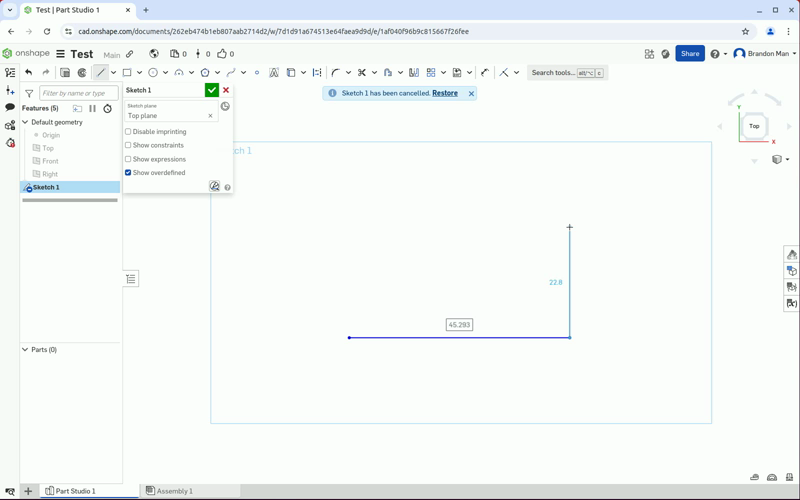
key_down(shift)
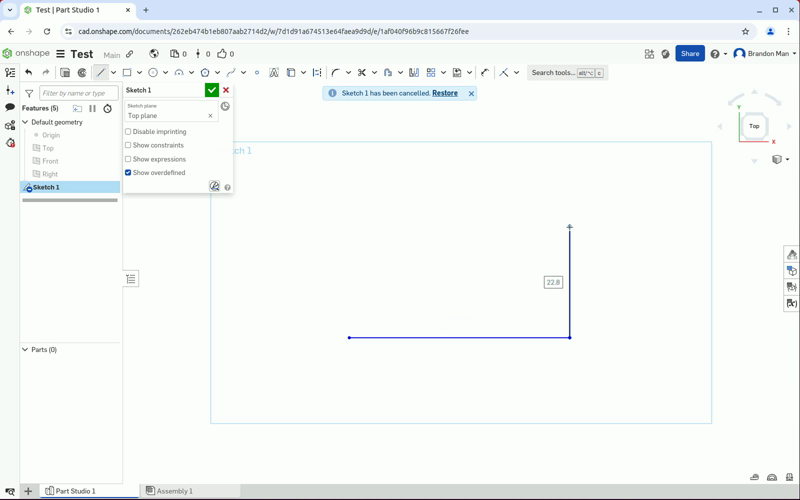
mouse_move(349, 226)
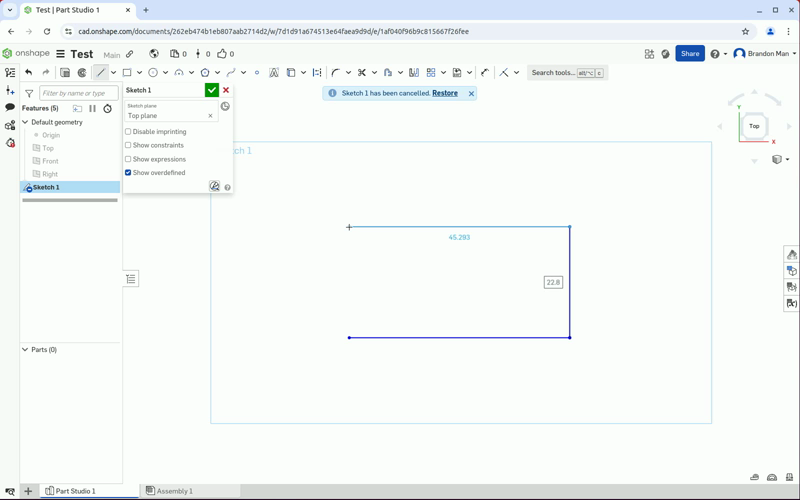
click(349, 226)
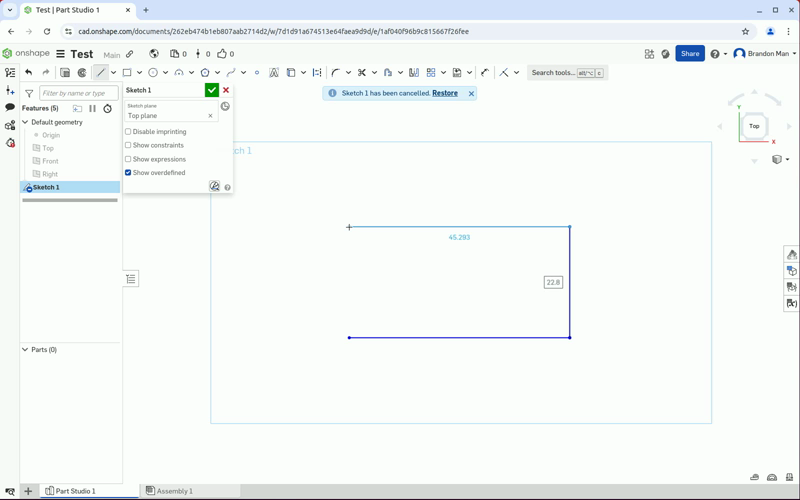
key_up(shift)
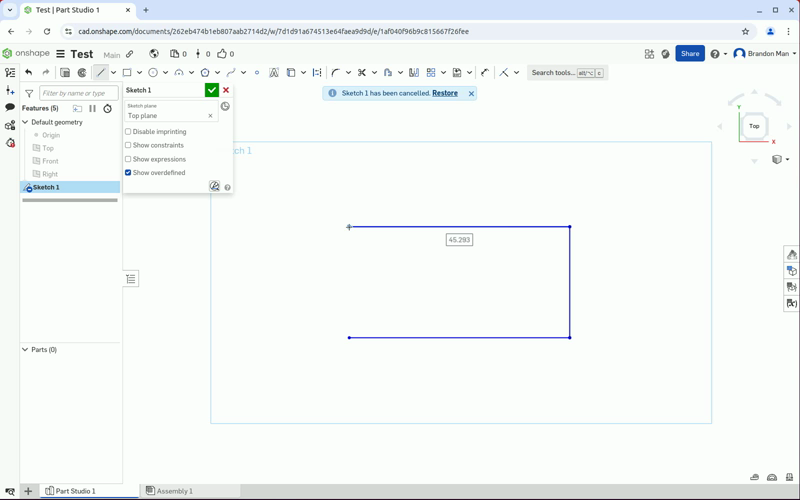
key_down(shift)
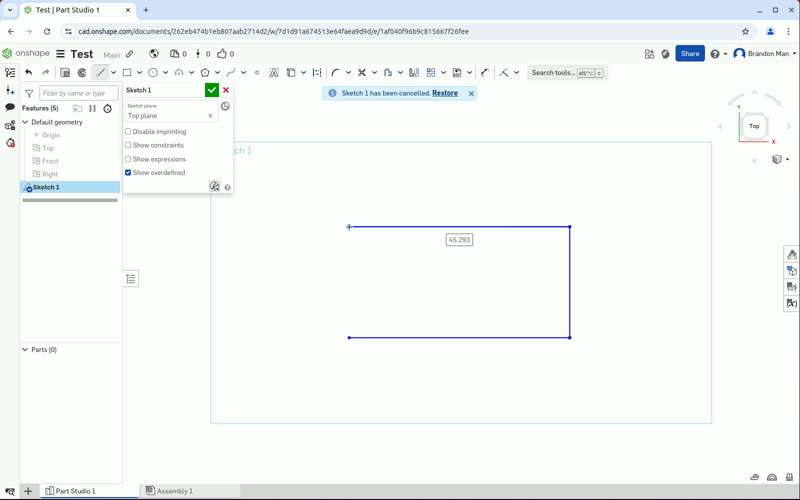
mouse_move(349, 337)
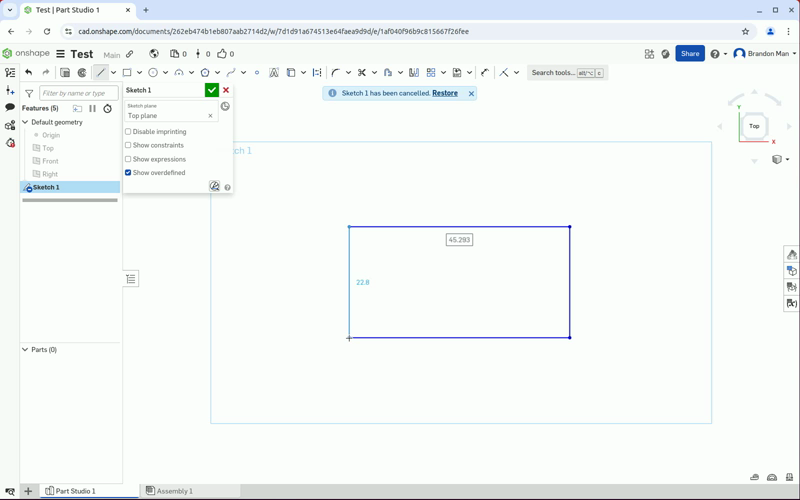
key_up(shift)
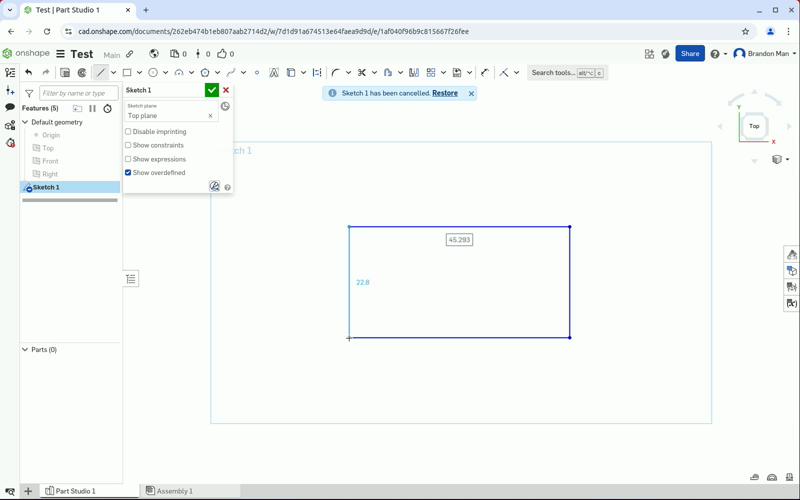
click(349, 337)
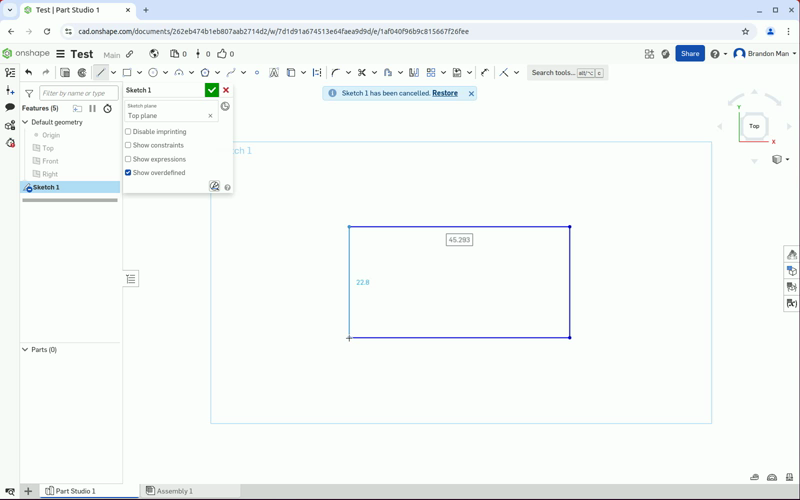
key(esc)
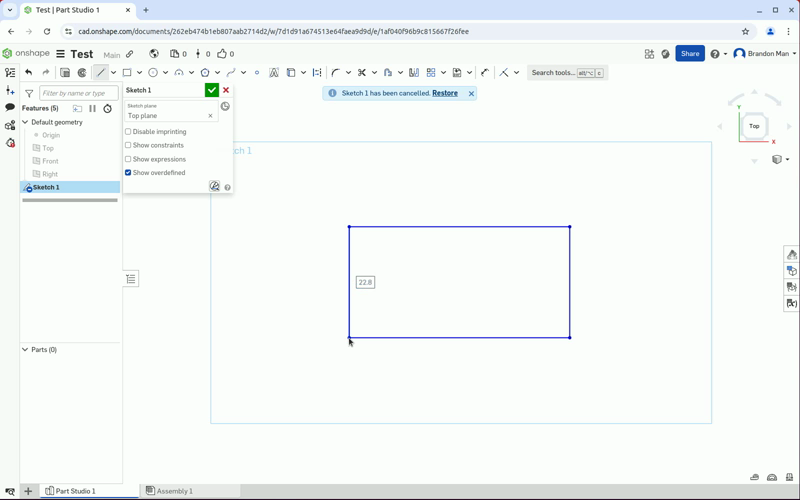
mouse_move(532, 269)
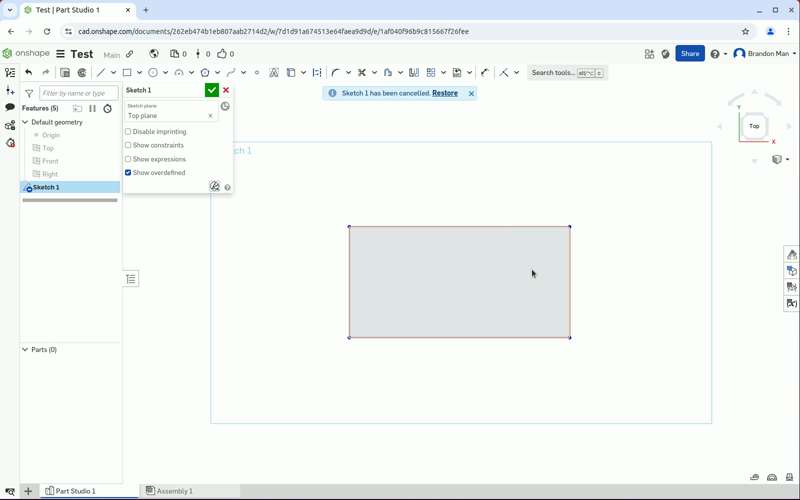
click(532, 269)
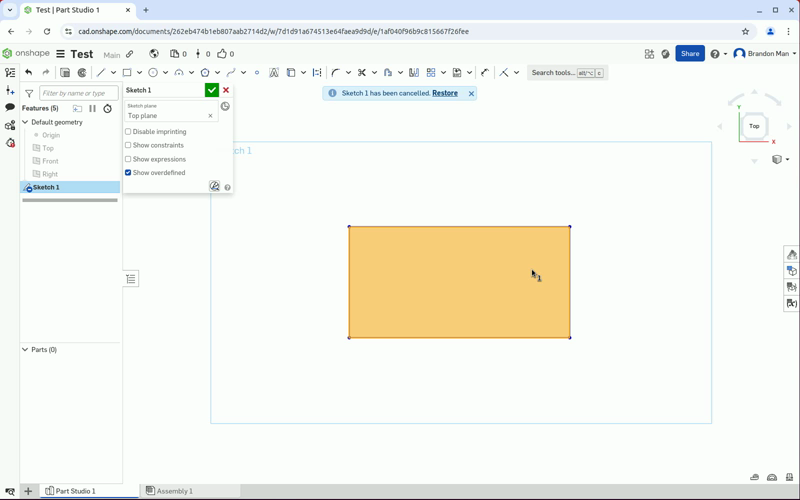
mouse_move(73, 352)
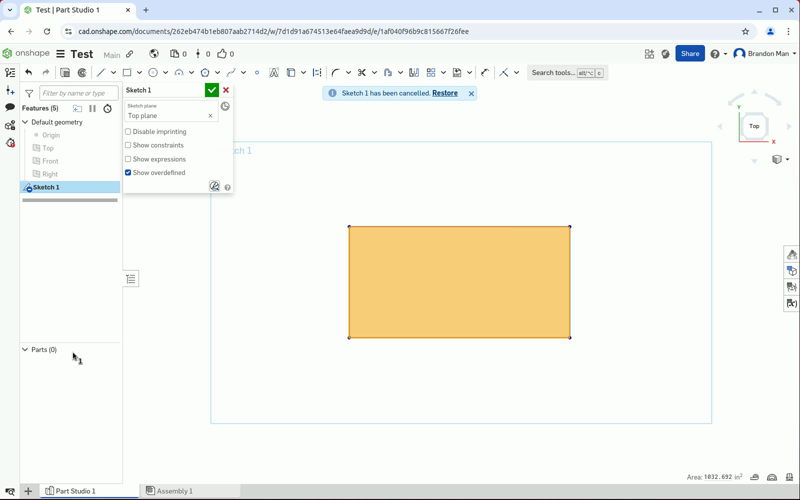
key(shift+y)
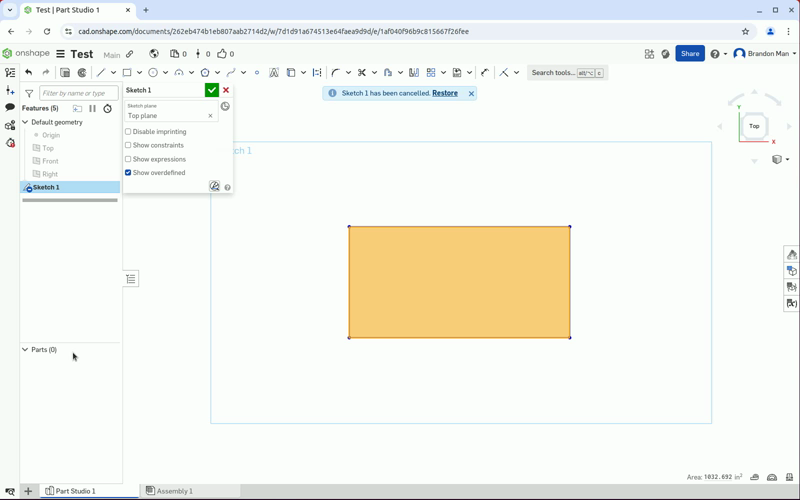
key(shift+e)
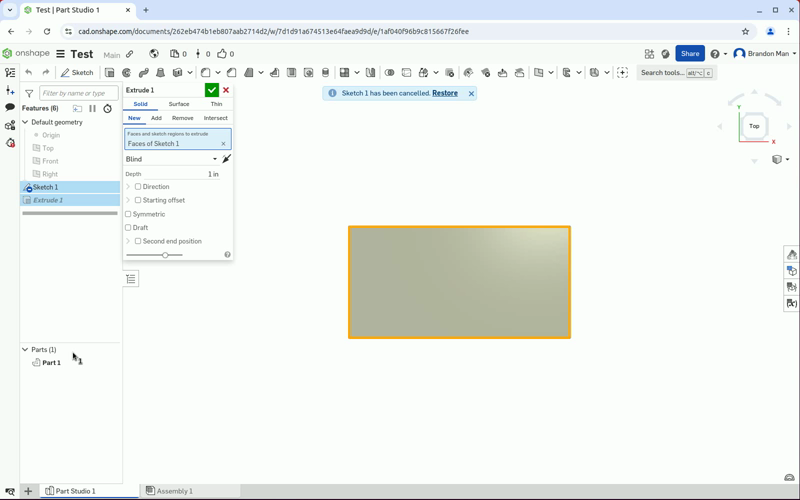
mouse_move(143, 106)
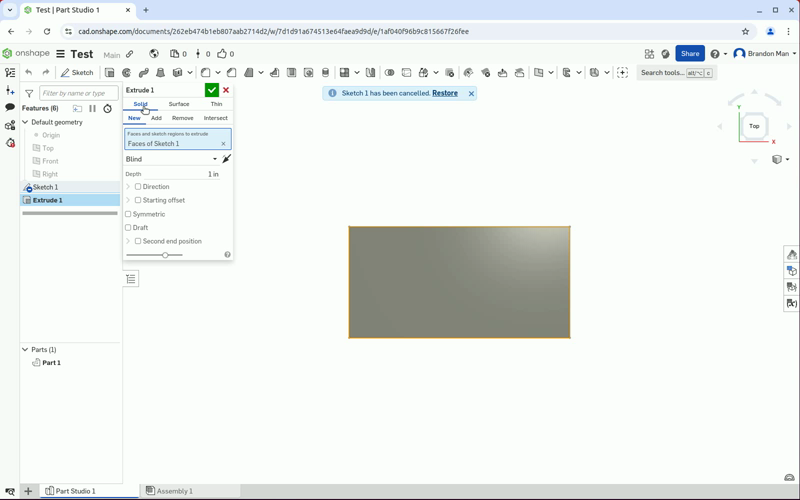
click(143, 106)
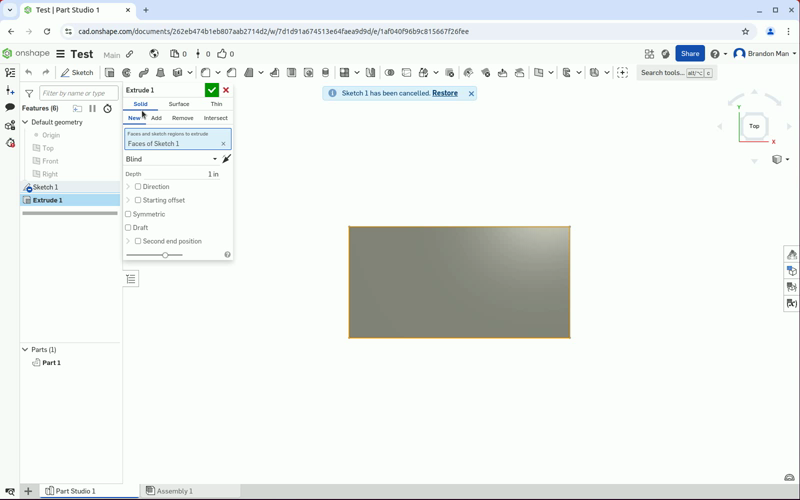
mouse_move(137, 120)
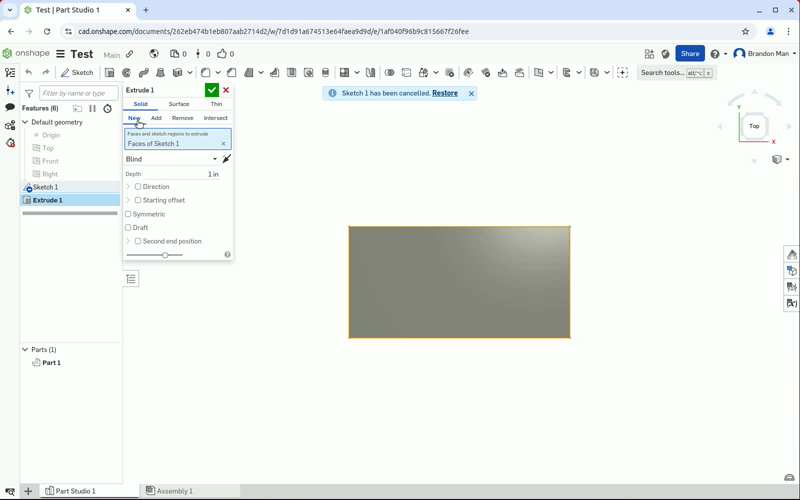
click(137, 120)
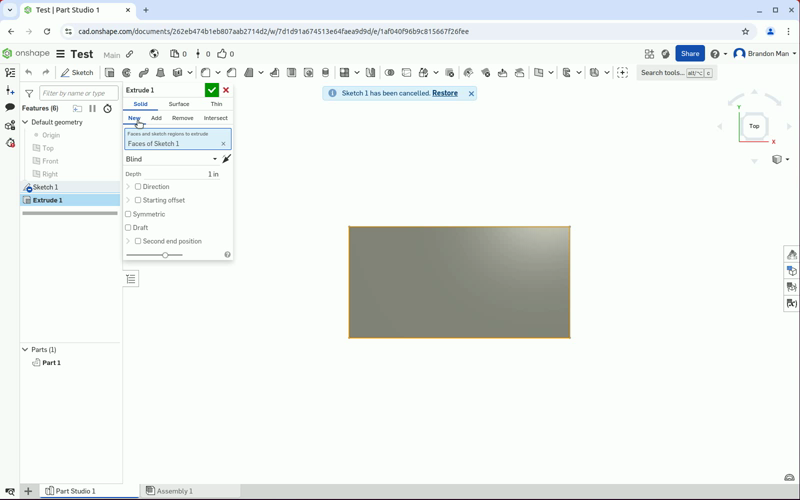
key(tab, 4)
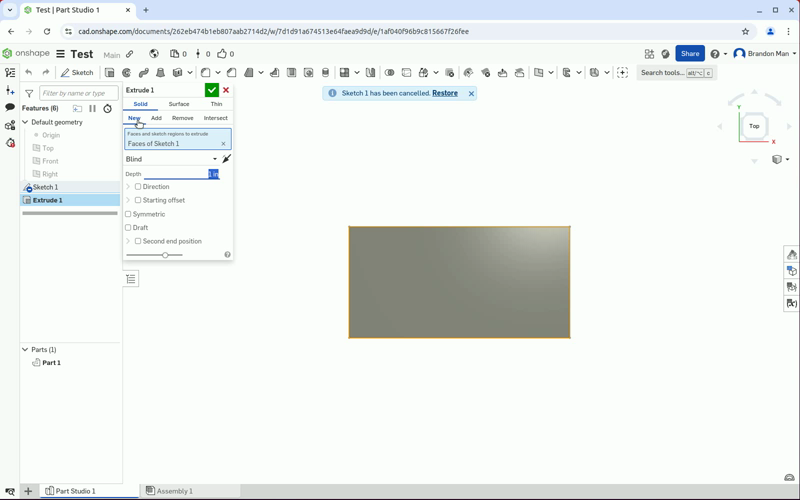
text(0.963)
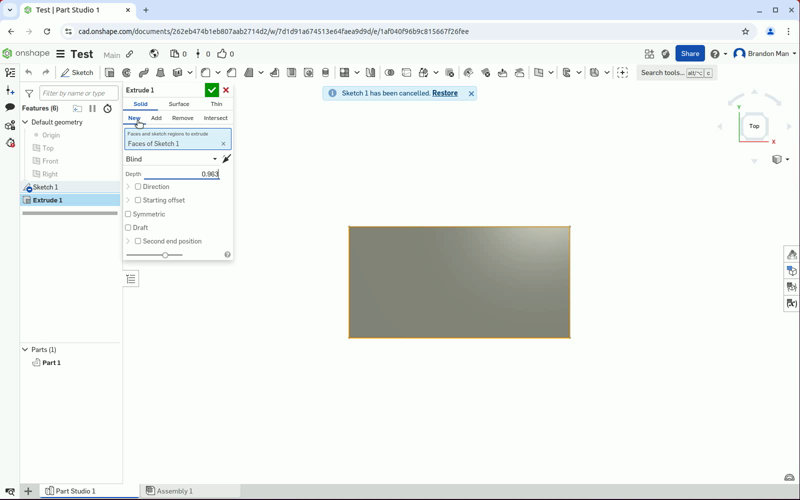
key(enter)
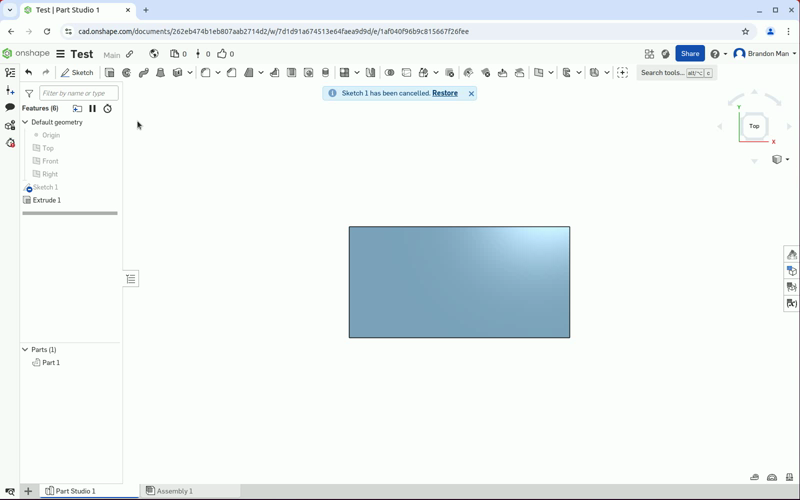
key(shift+h)
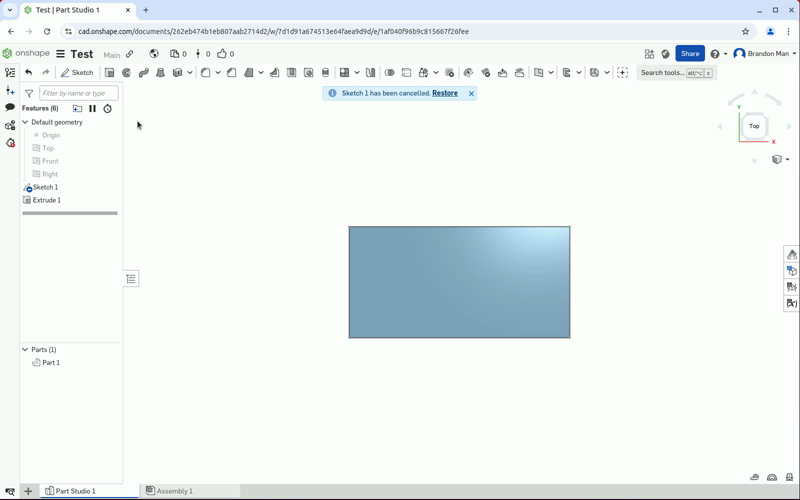
key(shift+h)
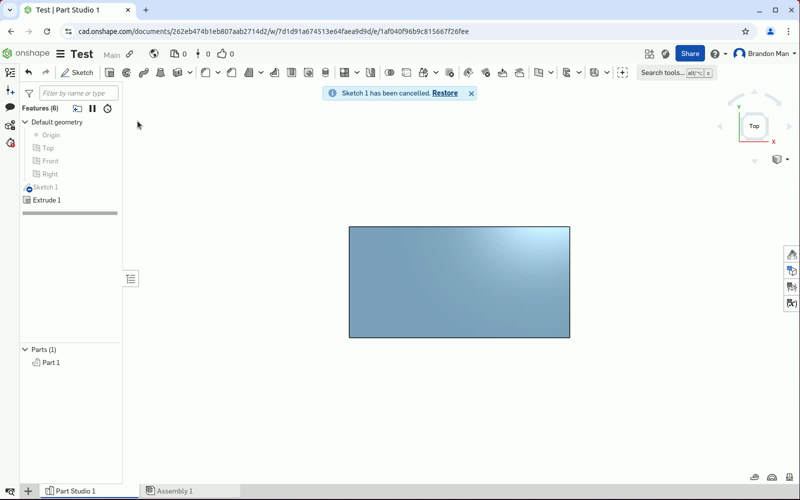
mouse_move(73, 189)
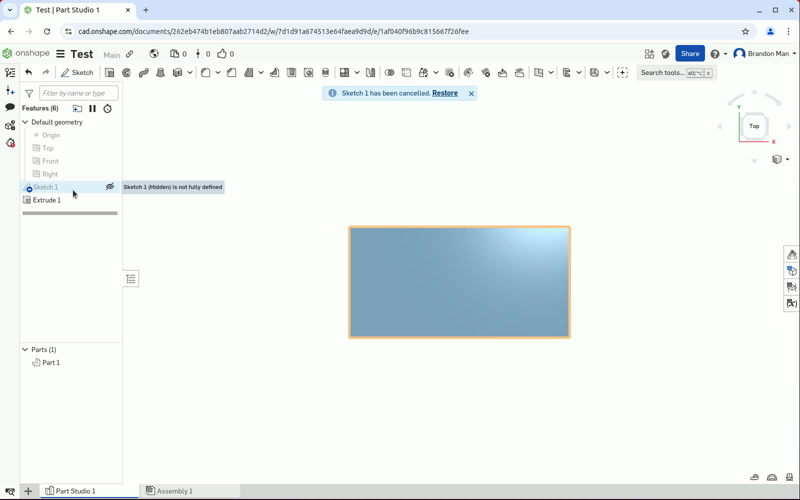
click(73, 189)
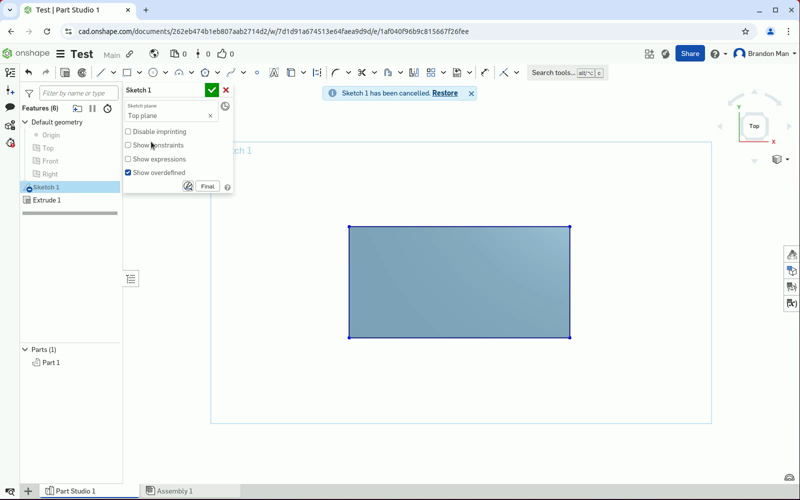
mouse_move(229, 92)
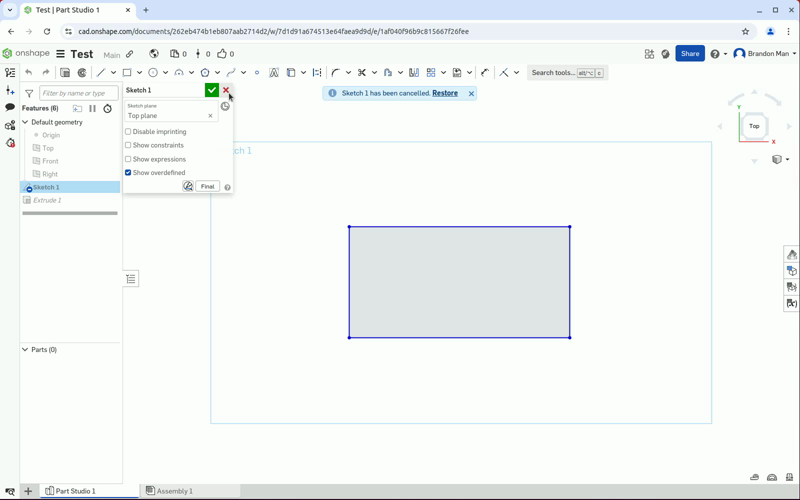
click(229, 92)
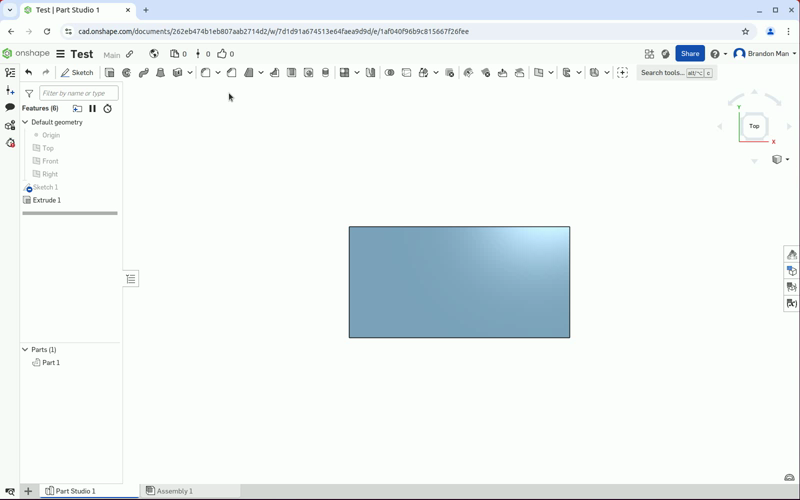
mouse_move(541, 75)
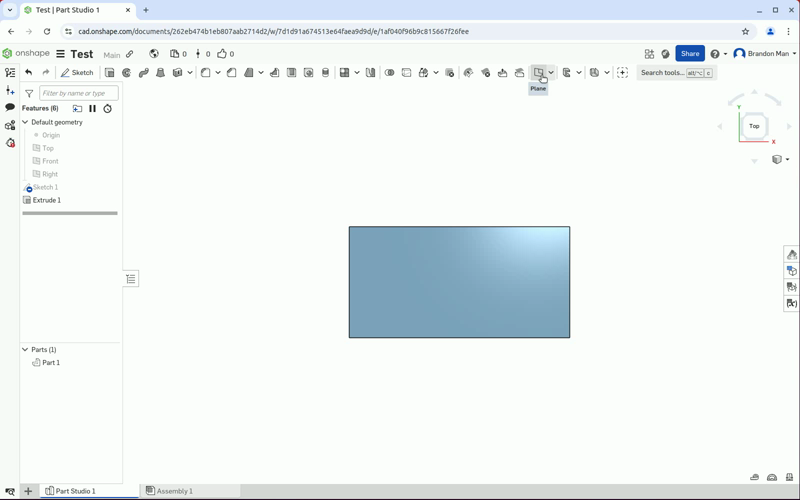
click(541, 75)
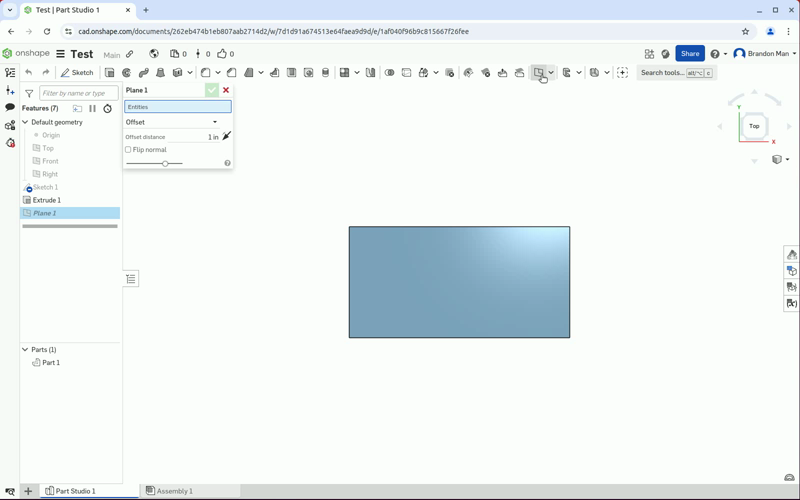
mouse_move(73, 150)
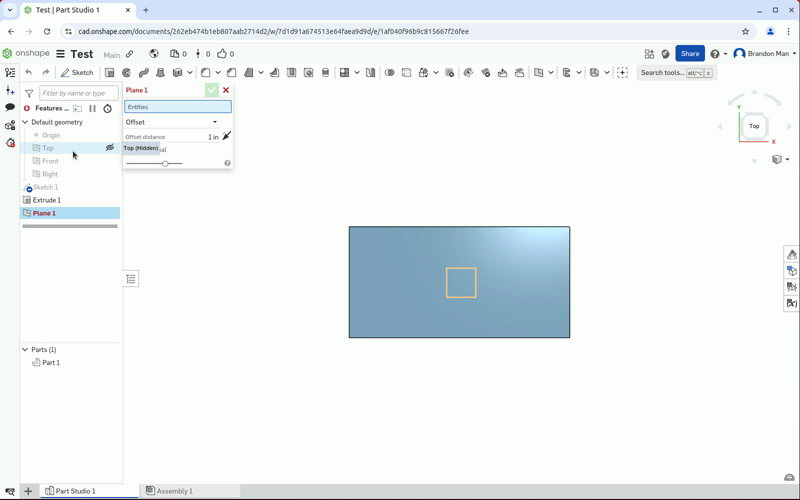
click(73, 150)
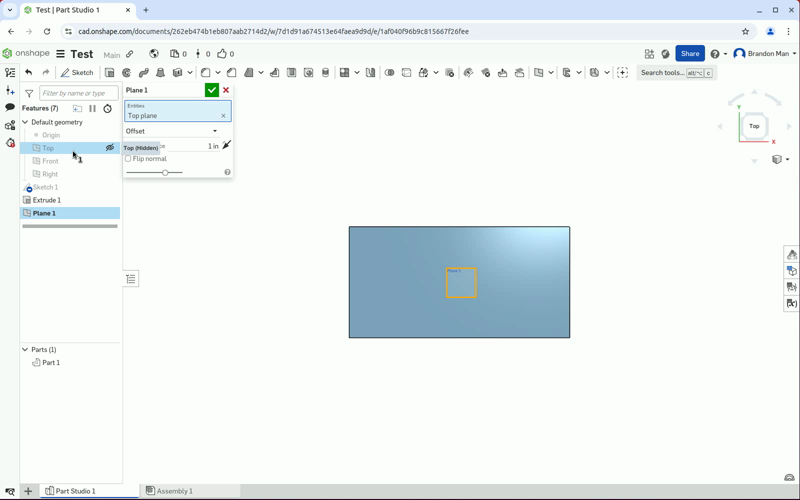
key(tab, 2)
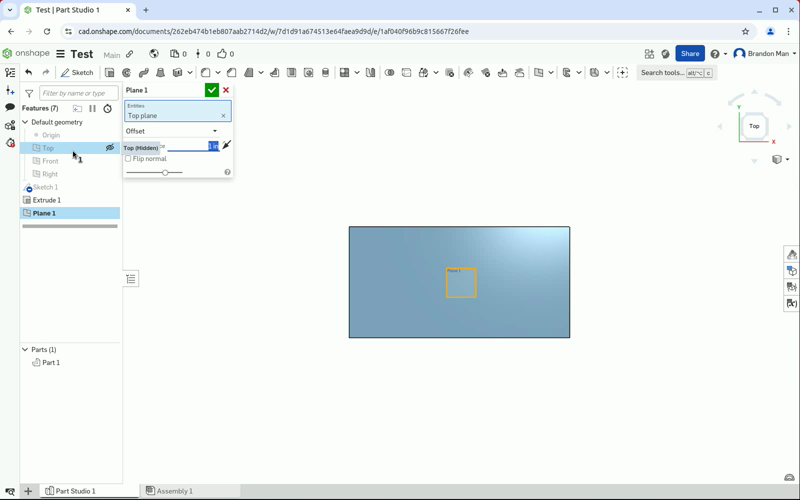
text(0.955)
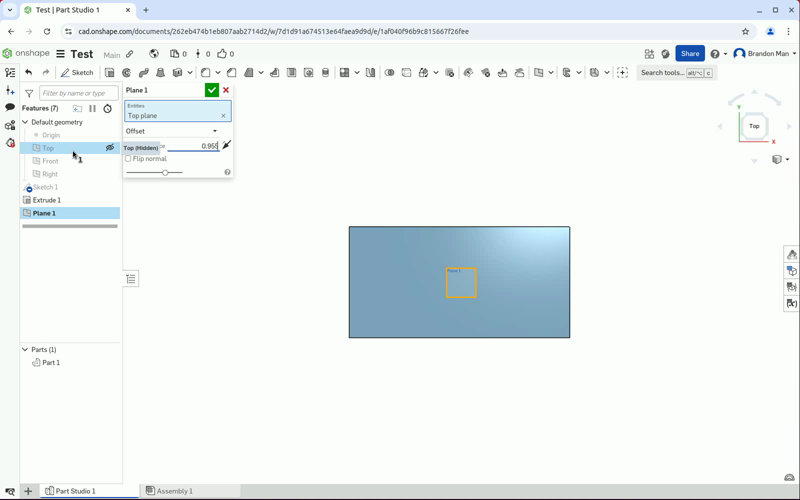
key(enter, 2)
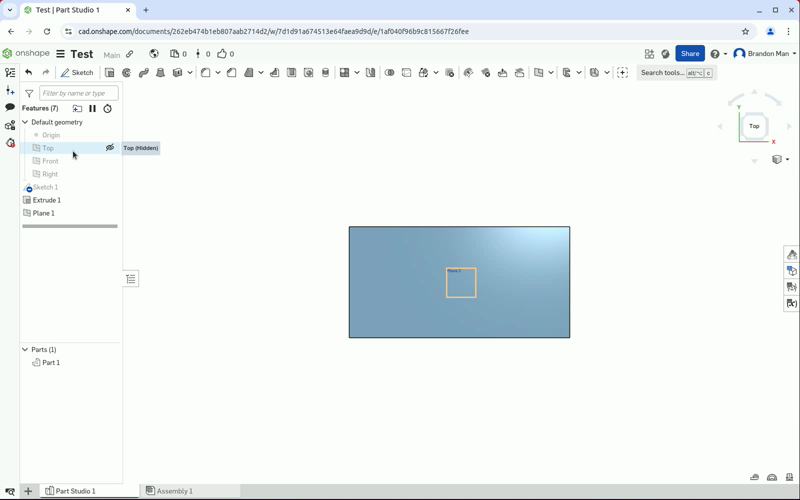
key(shift+s)
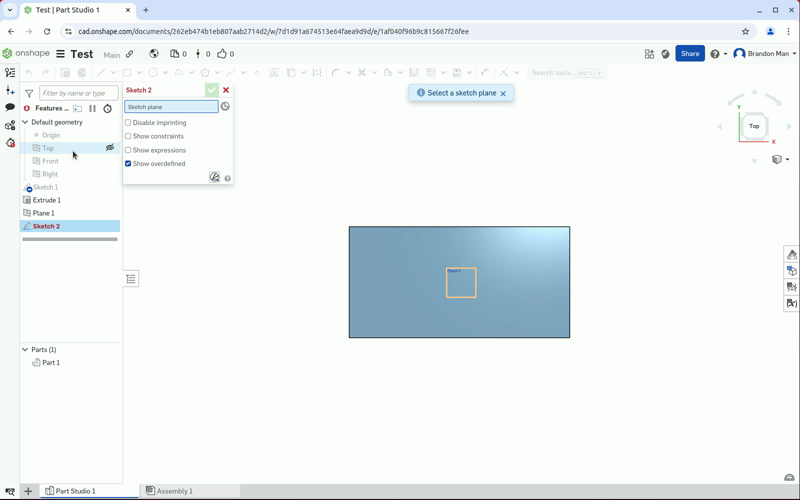
mouse_move(73, 215)
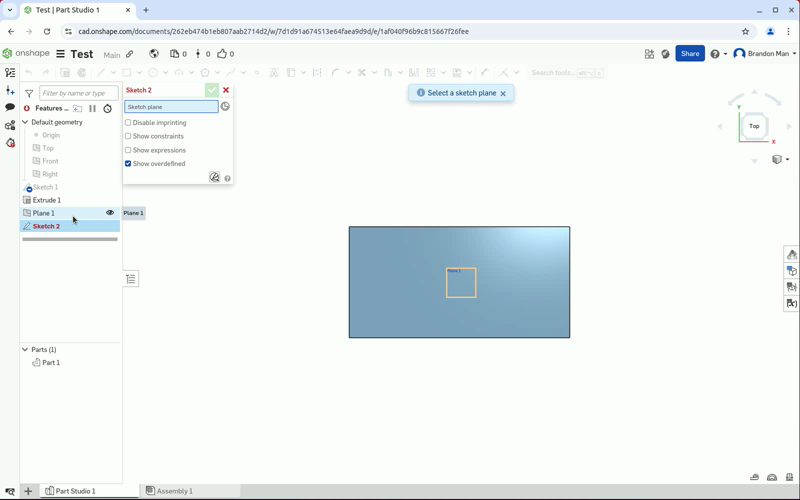
click(73, 215)
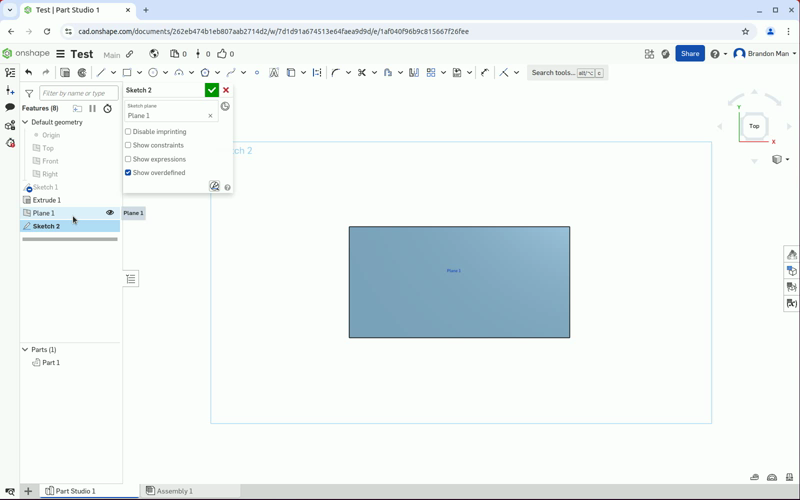
mouse_move(73, 352)
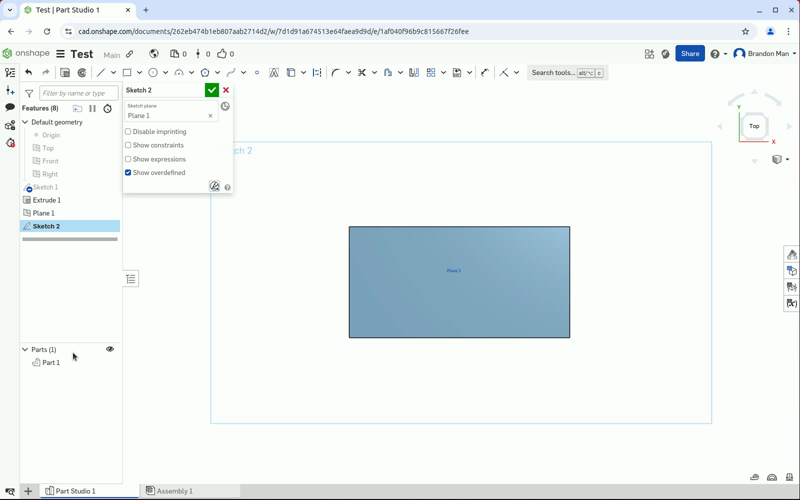
key(y)
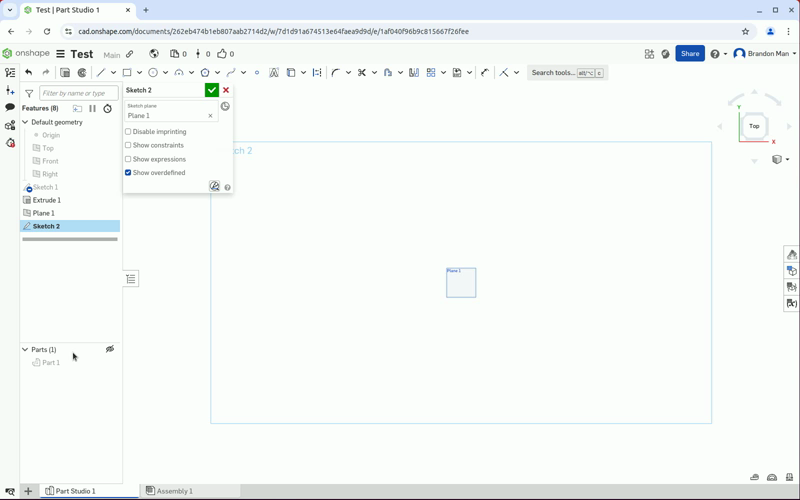
key(l)
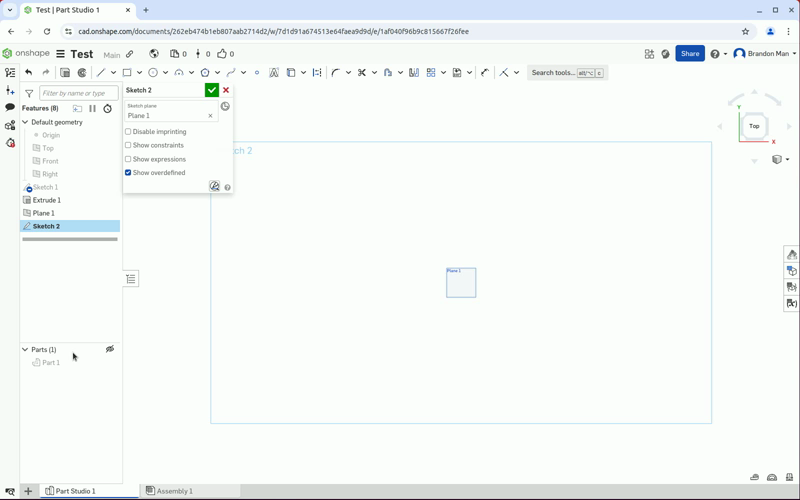
key_down(shift)
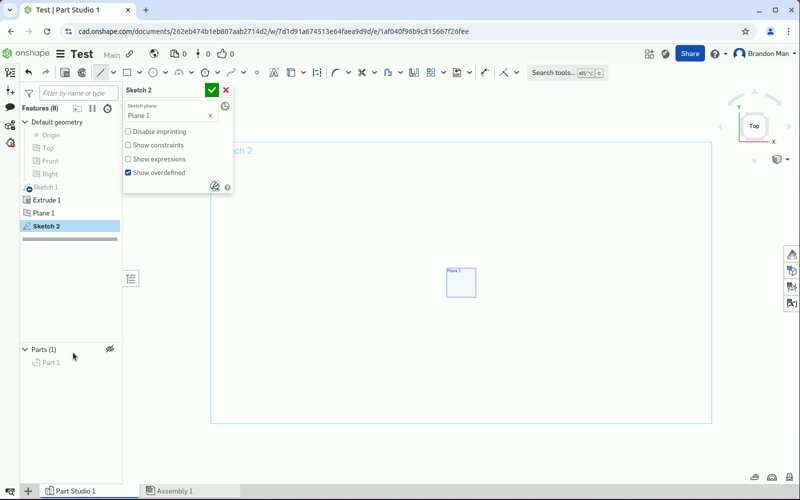
mouse_move(349, 290)
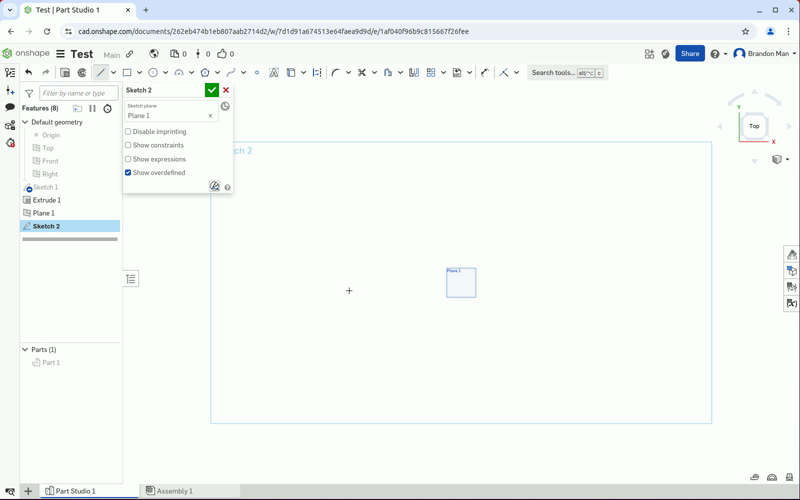
click(349, 290)
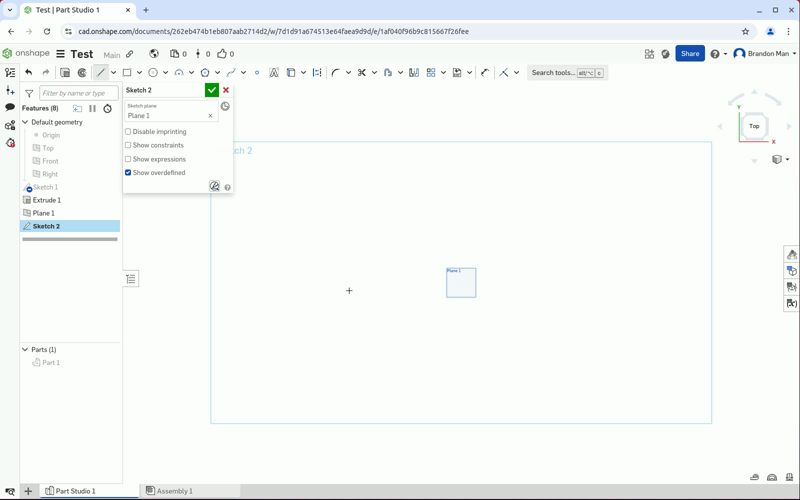
key_up(shift)
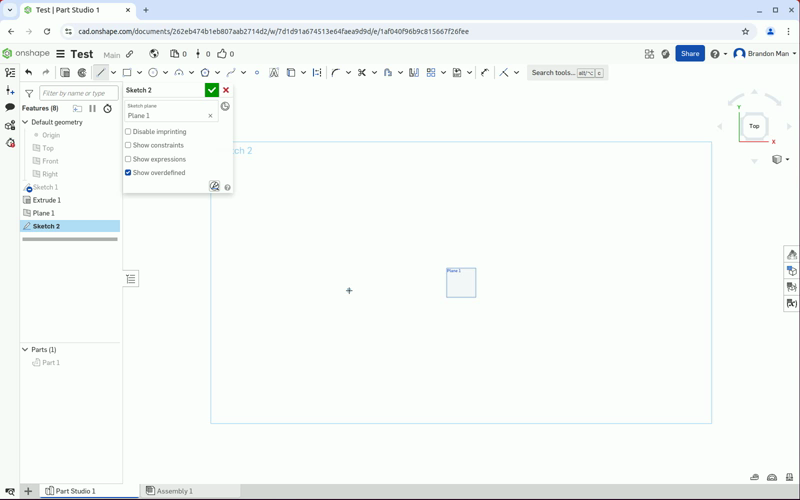
key_down(shift)
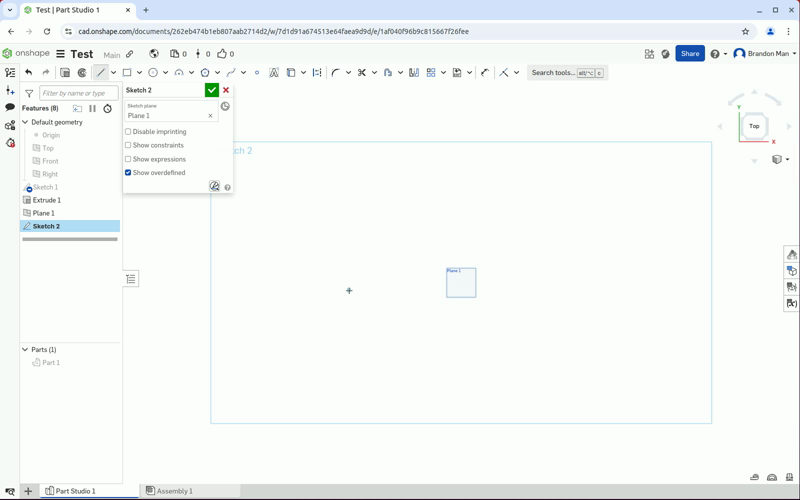
mouse_move(569, 290)
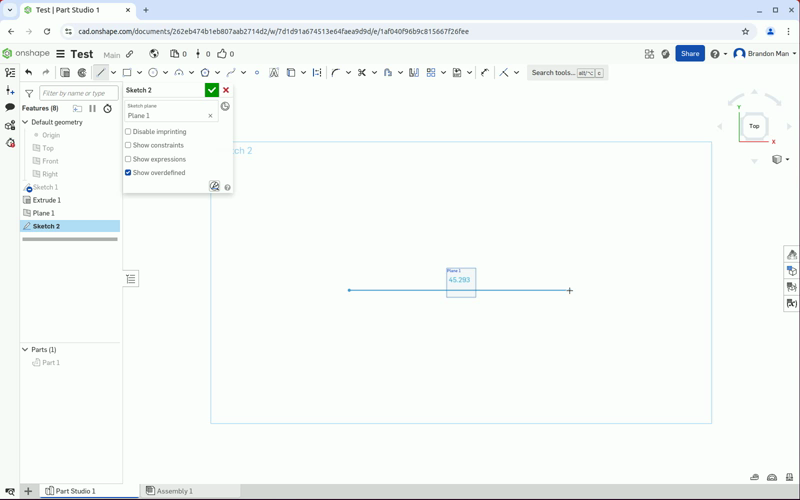
click(569, 290)
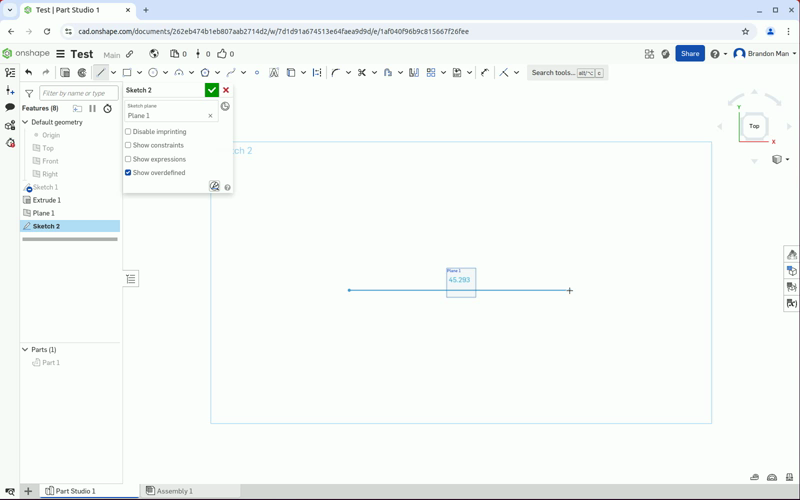
key_up(shift)
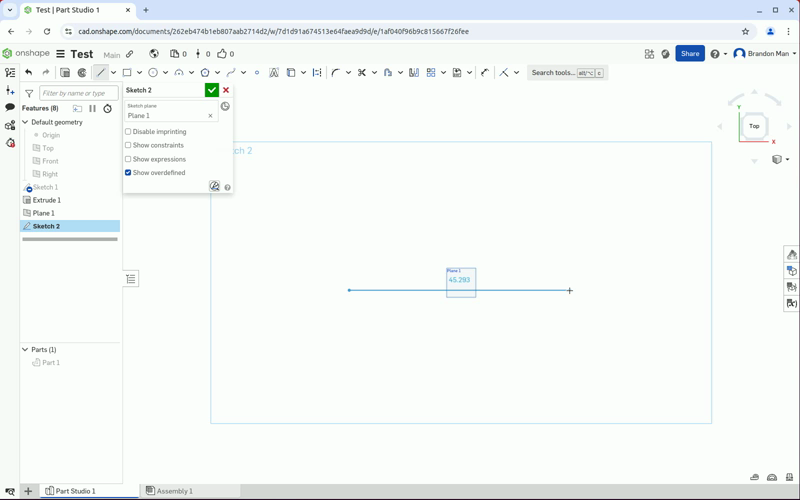
key_down(shift)
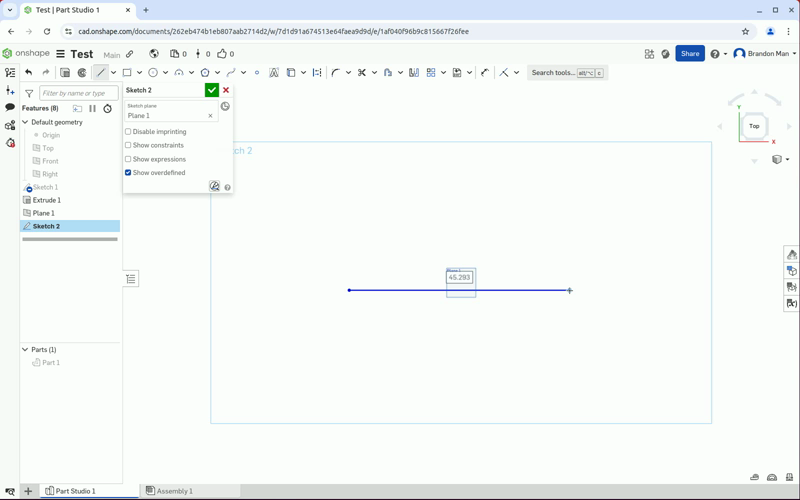
mouse_move(589, 290)
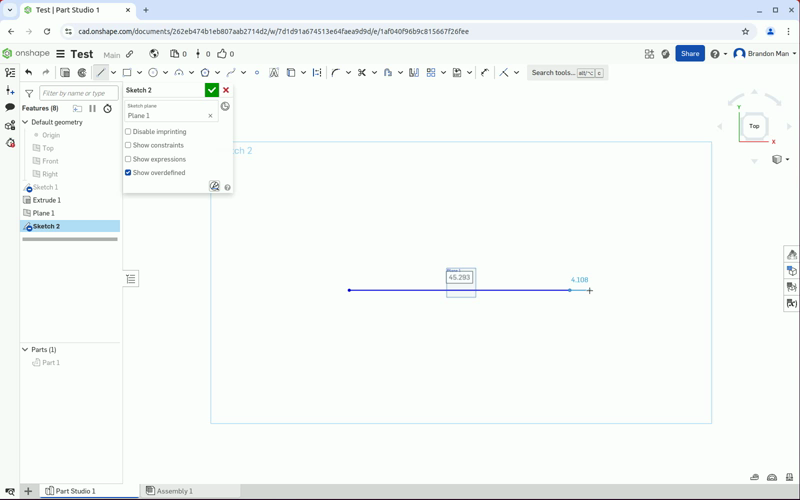
mouse_move(569, 276)
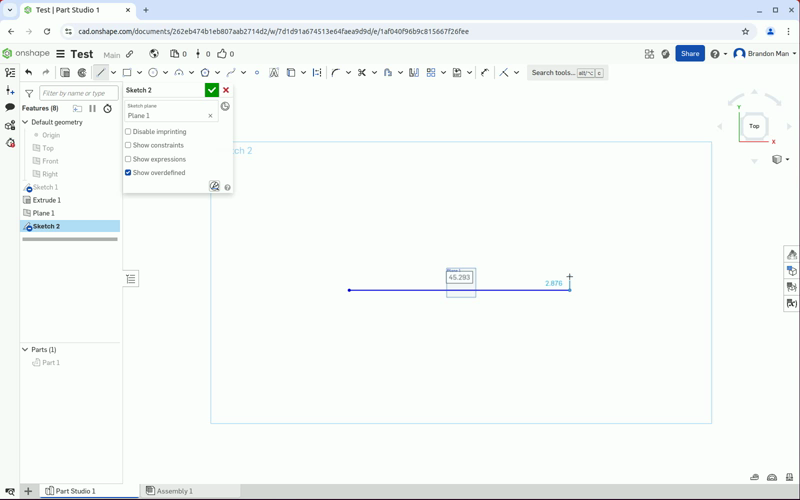
click(569, 276)
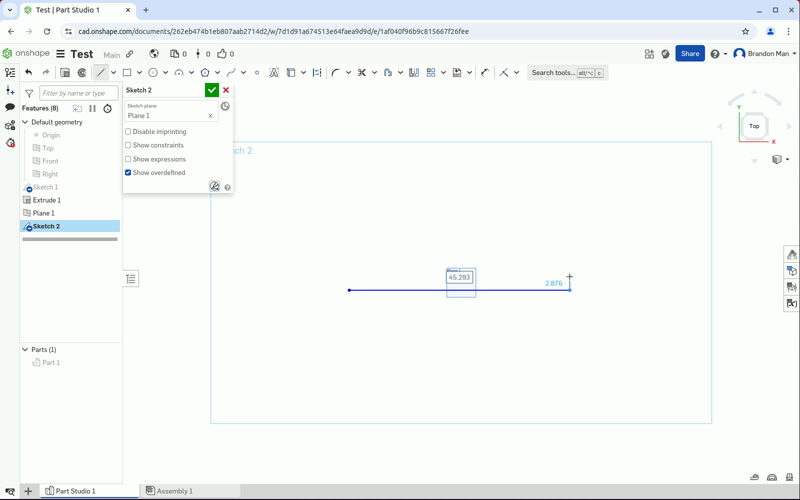
key_up(shift)
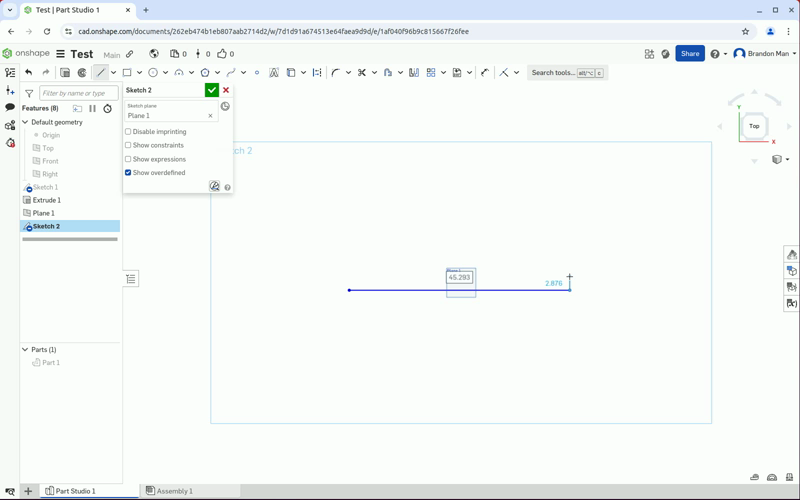
key_down(shift)
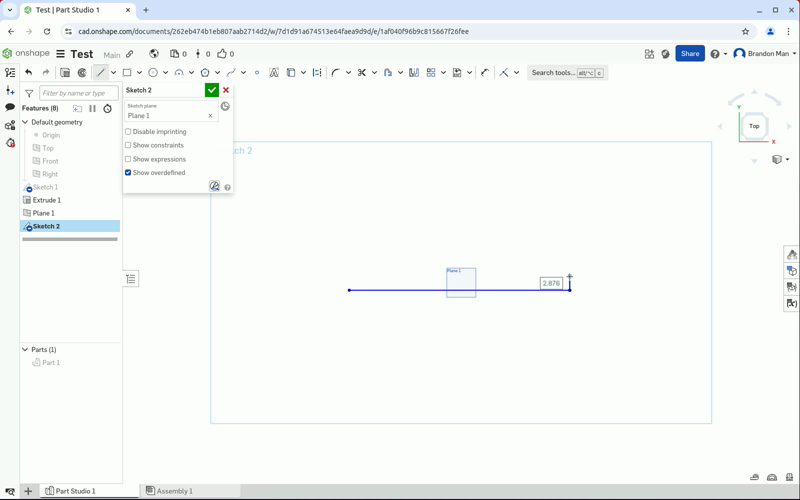
mouse_move(349, 276)
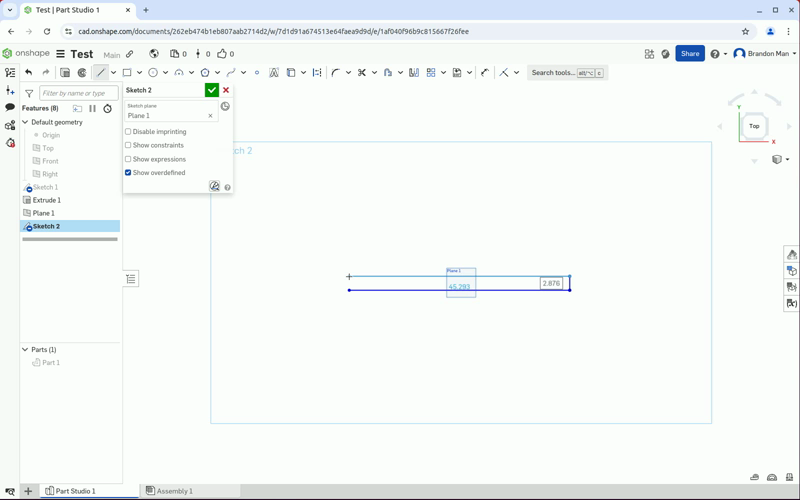
click(349, 276)
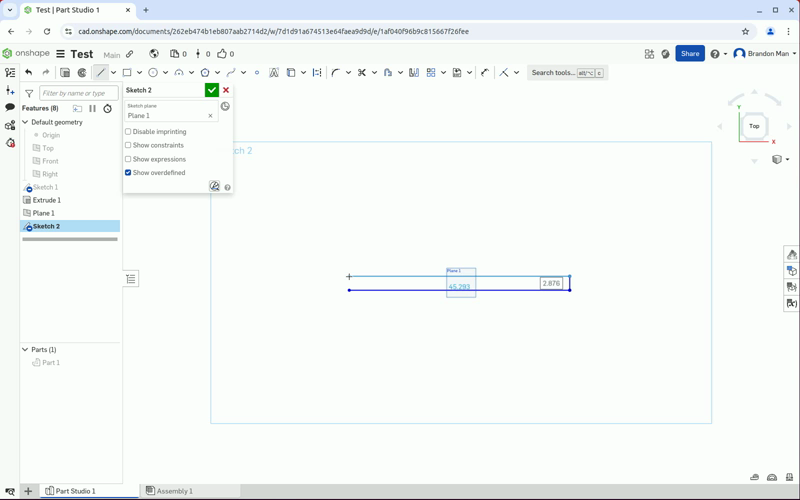
key_up(shift)
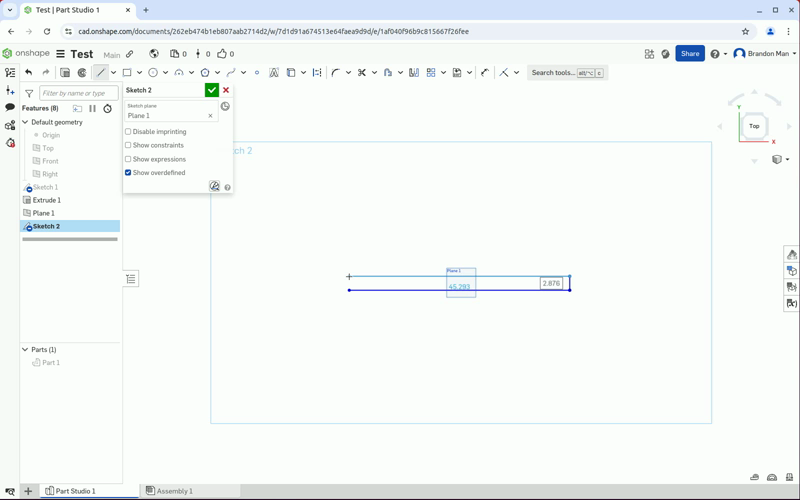
mouse_move(379, 276)
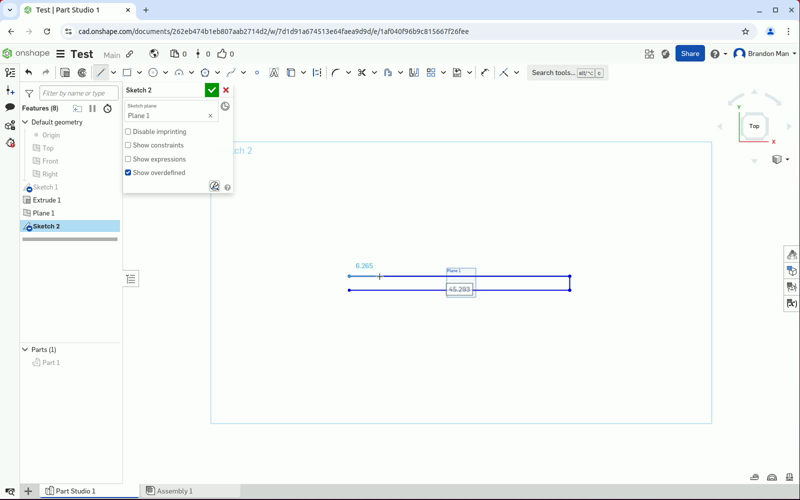
key_down(shift)
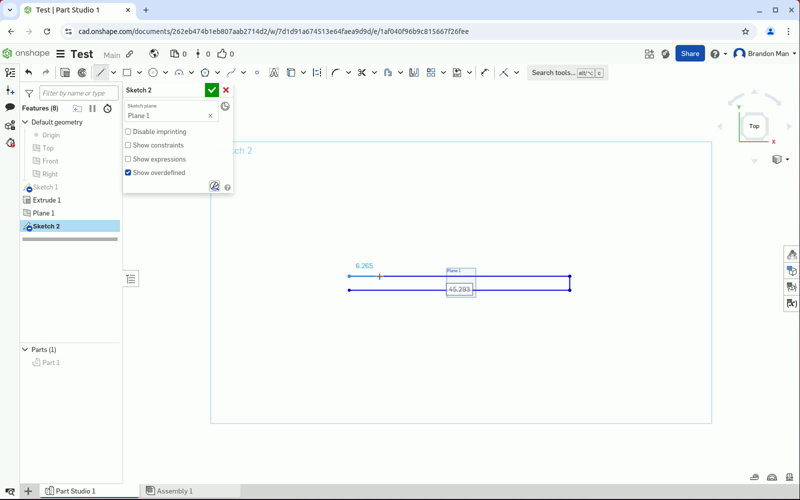
mouse_move(349, 290)
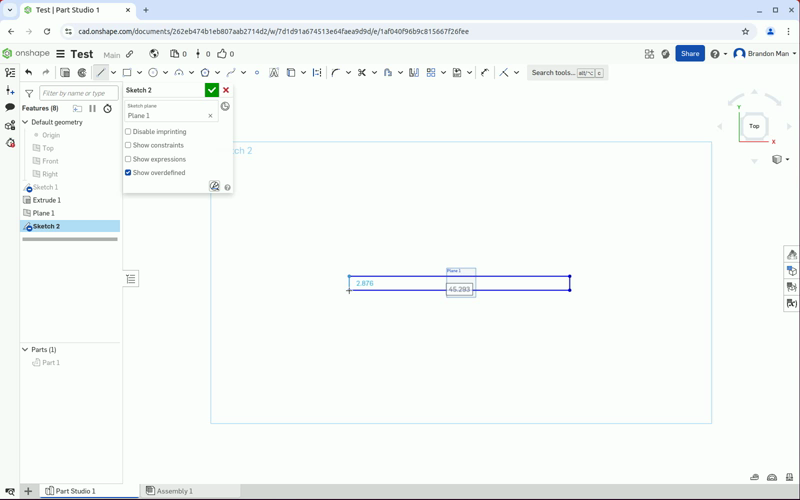
key_up(shift)
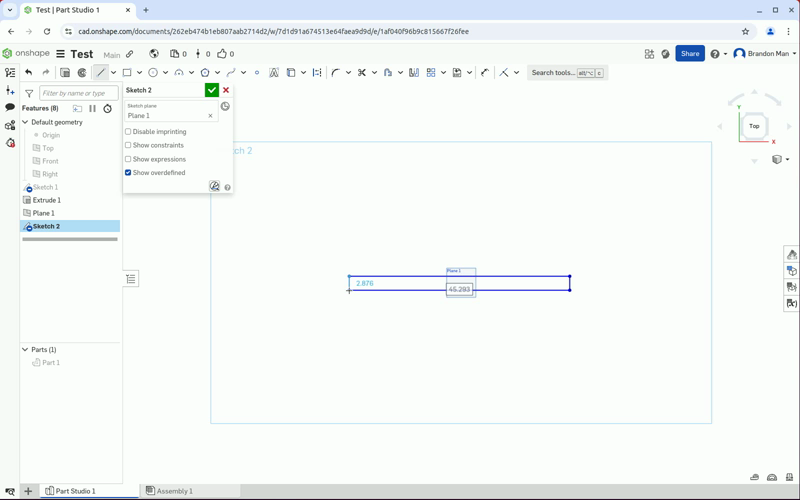
click(349, 290)
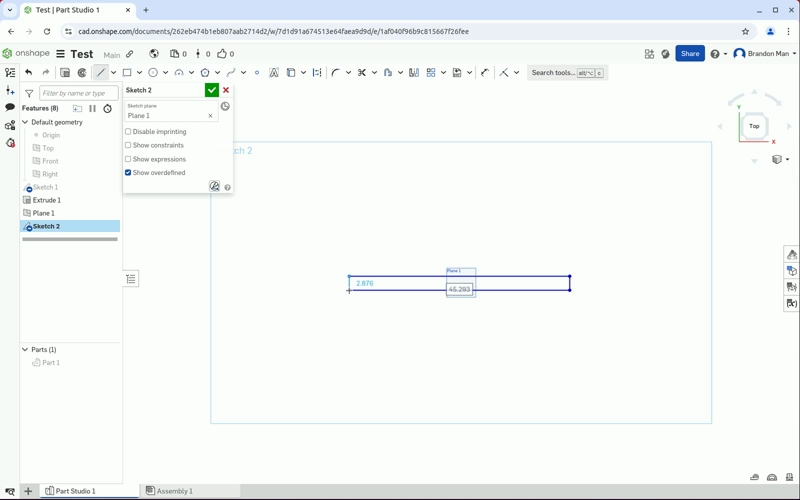
key(esc)
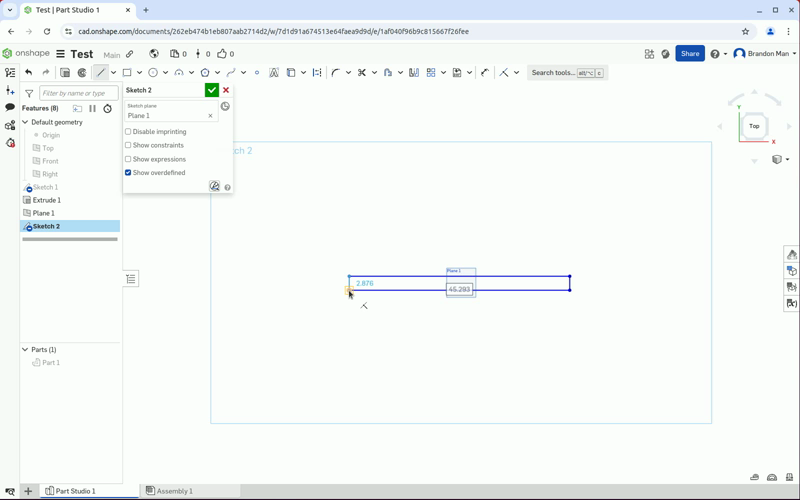
mouse_move(471, 286)
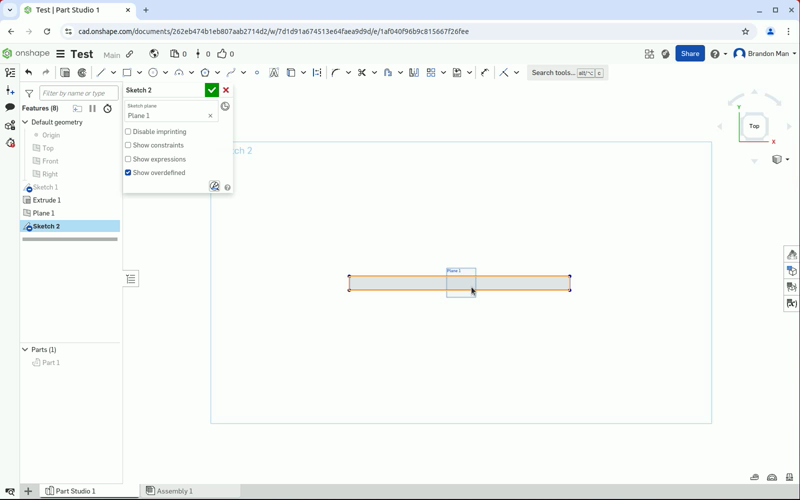
click(471, 286)
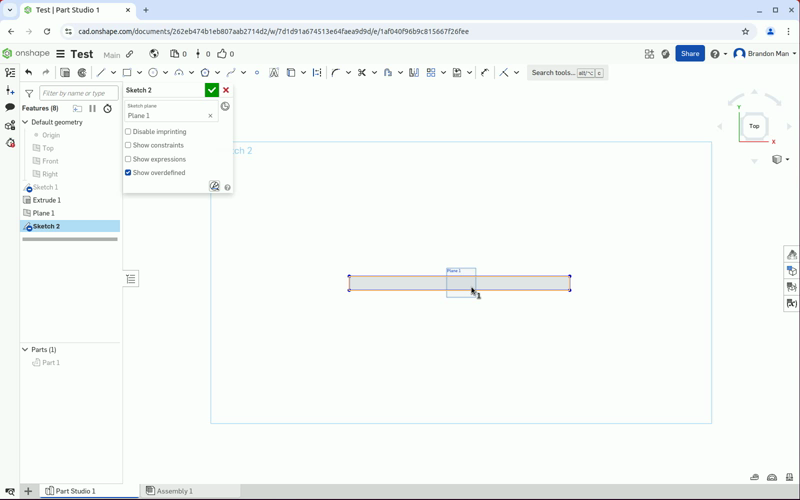
mouse_move(73, 352)
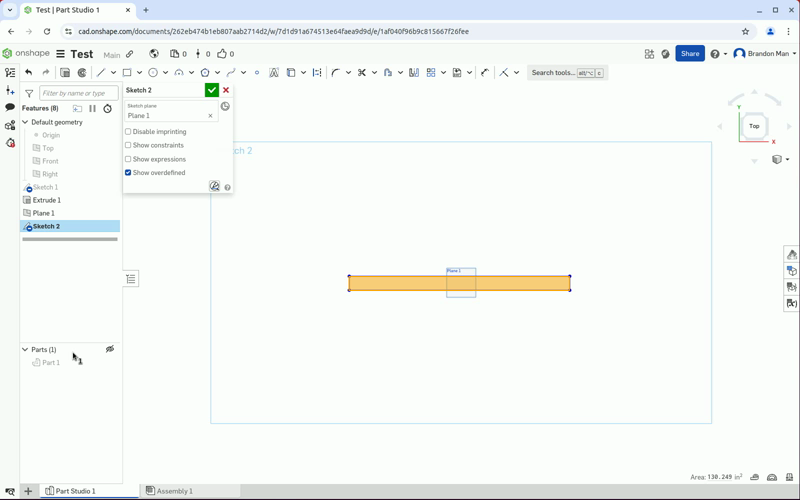
key(shift+y)
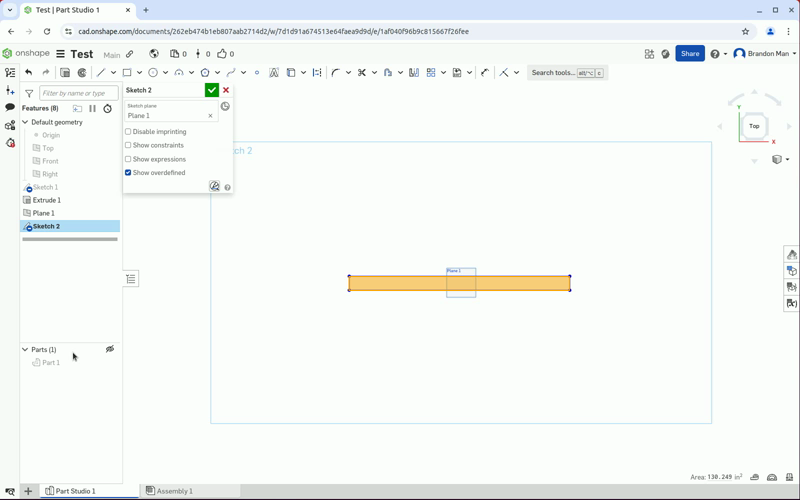
key(shift+e)
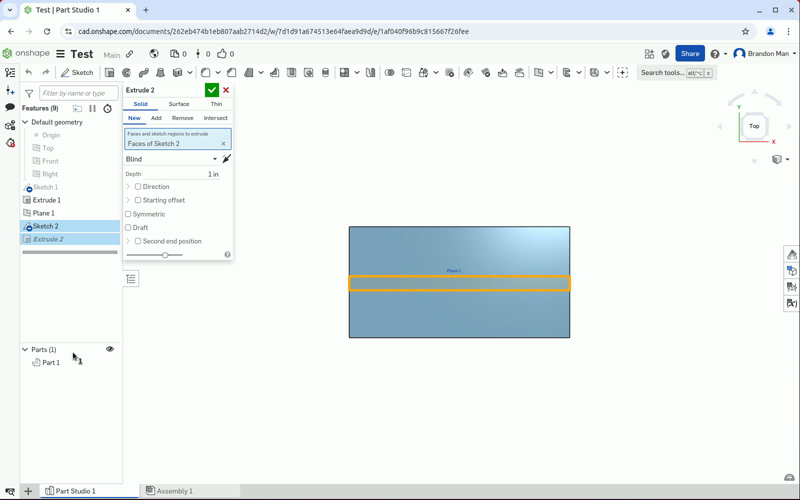
mouse_move(143, 106)
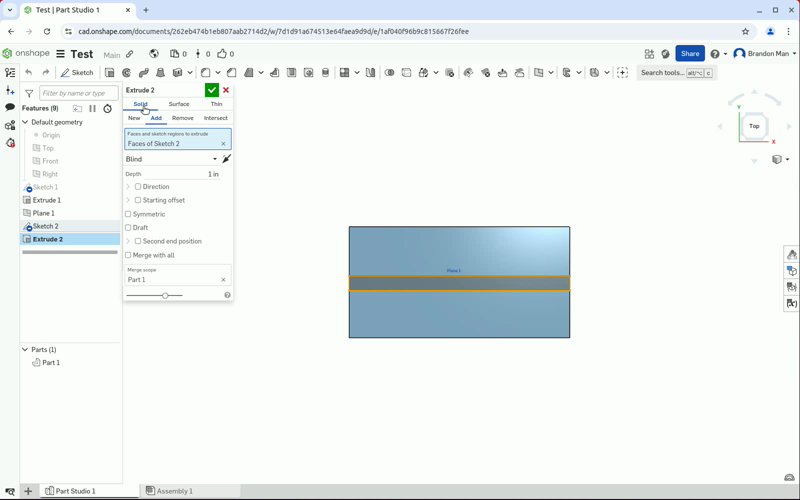
click(143, 106)
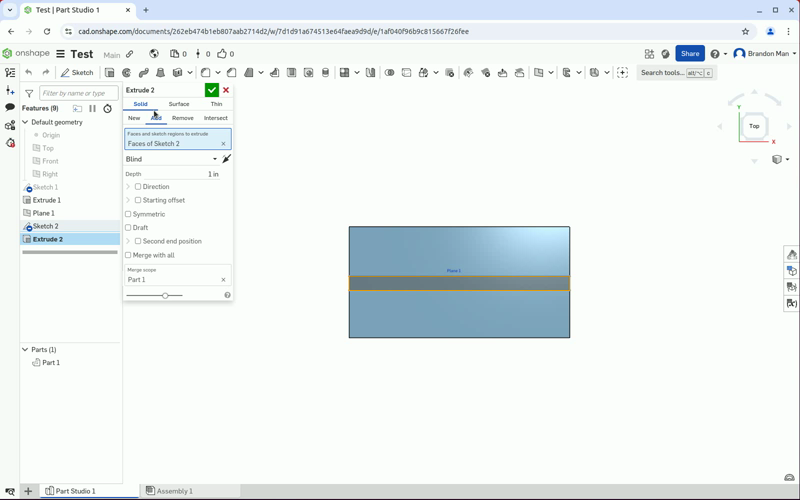
mouse_move(186, 120)
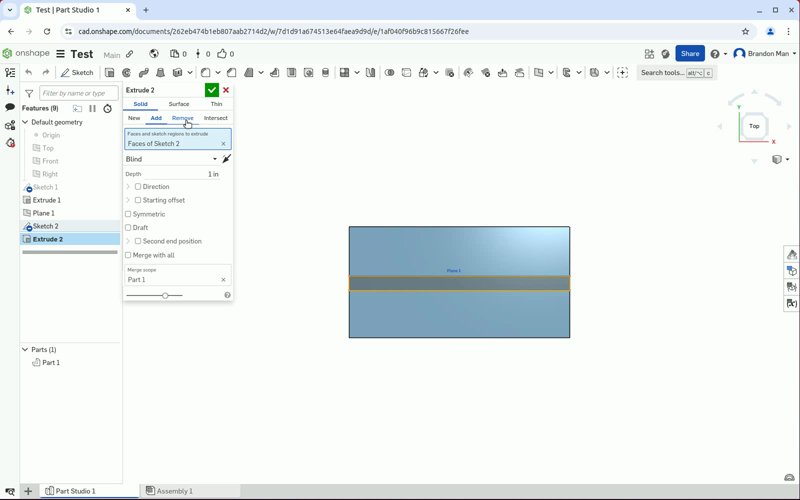
click(186, 120)
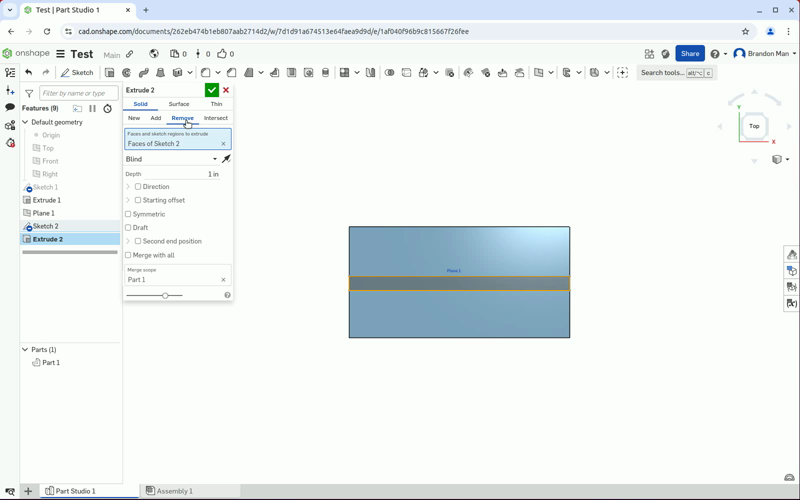
key(tab, 4)
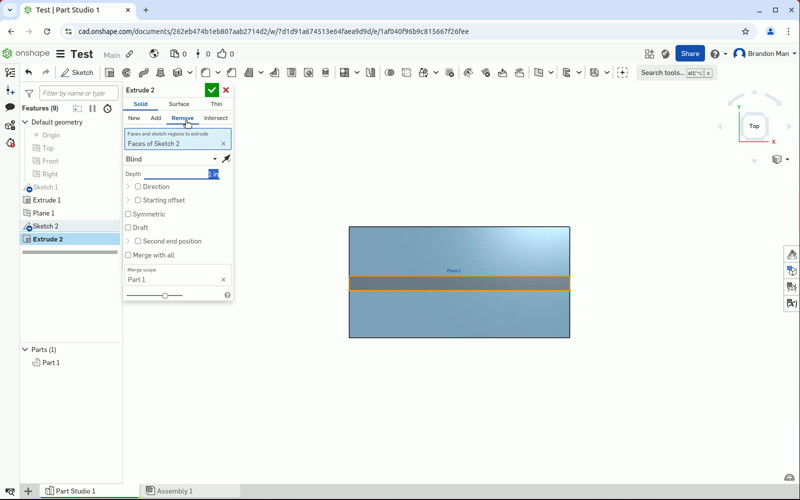
text(0.241)
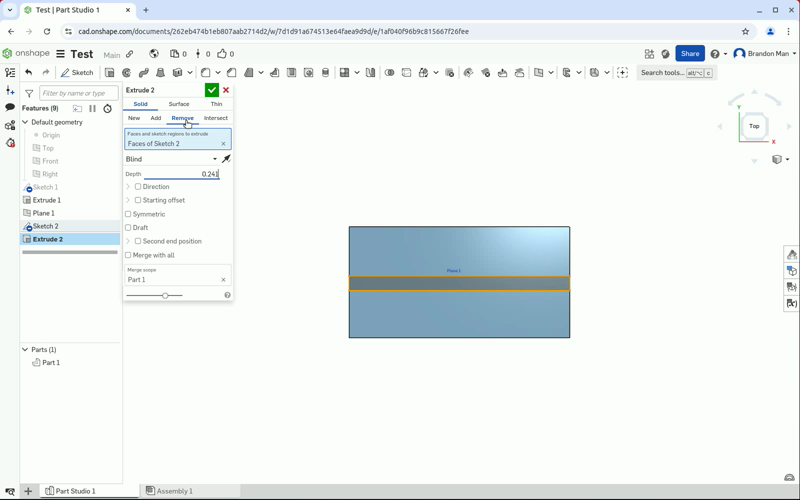
key(tab, 6)
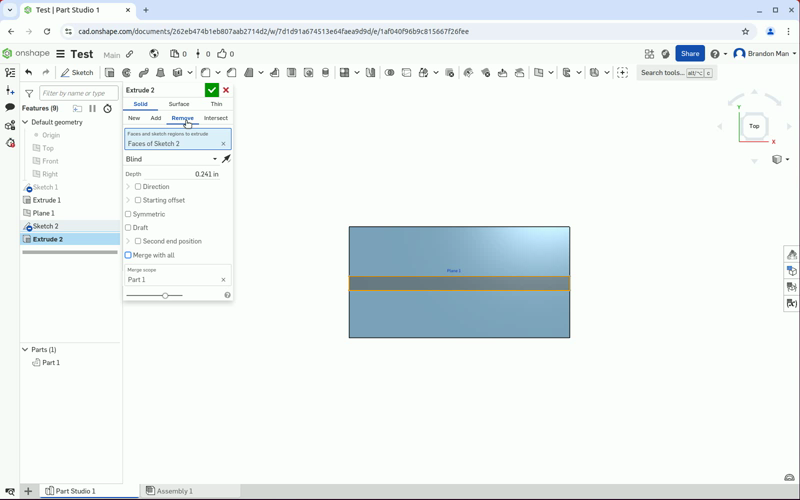
key(space)
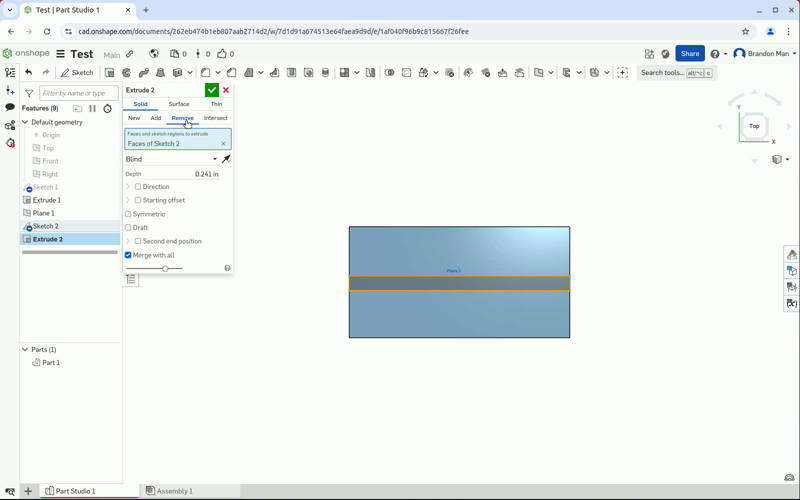
key(enter)
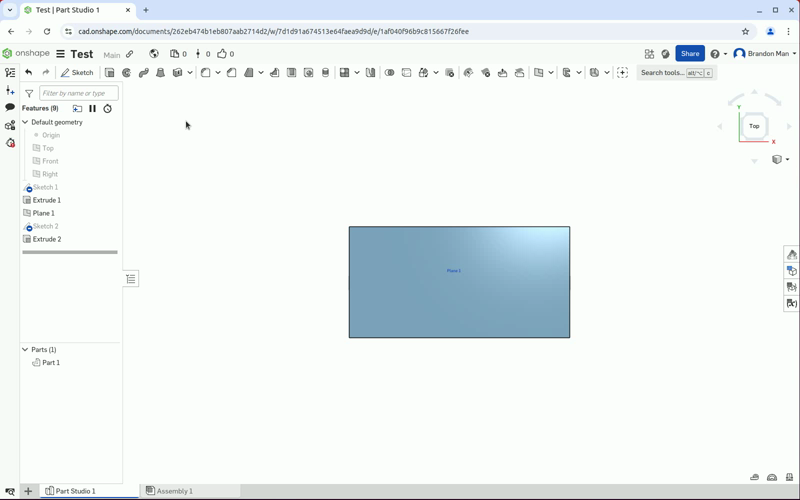
key(shift+h)
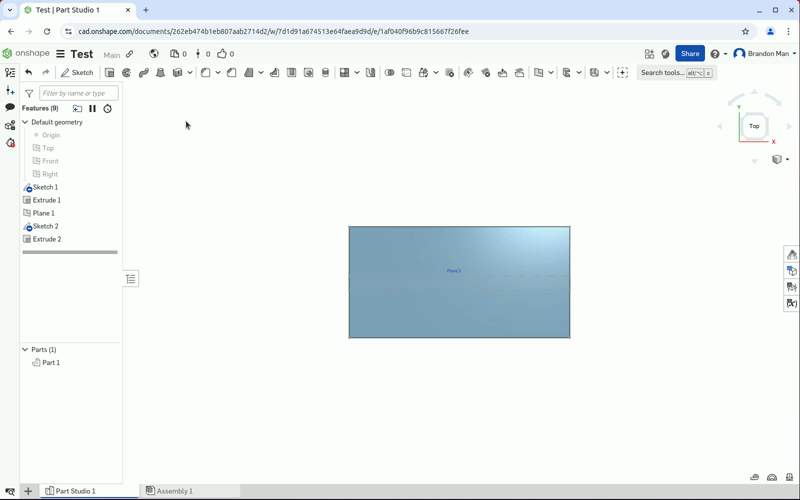
key(shift+h)
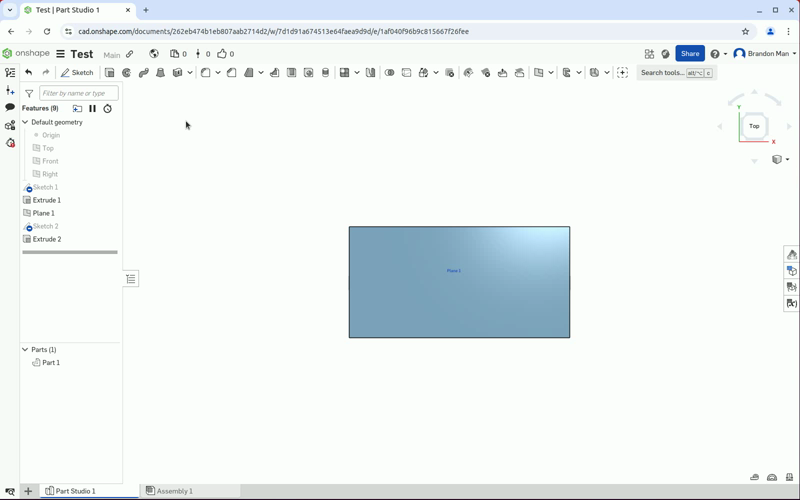
mouse_move(73, 189)
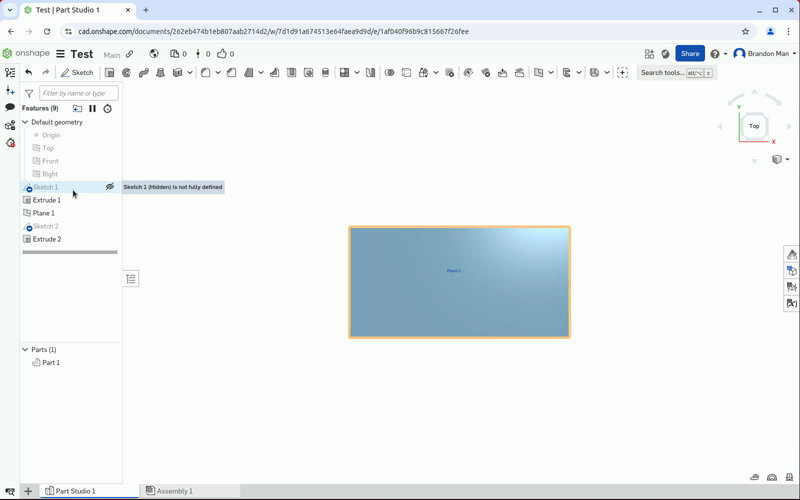
click(73, 189)
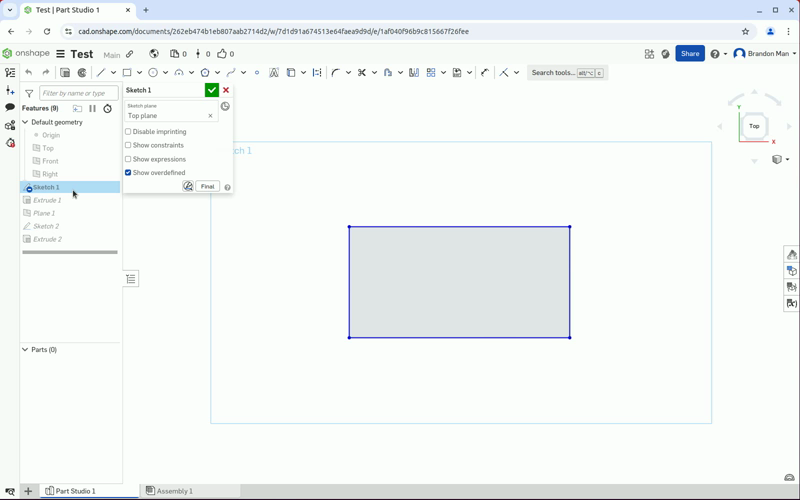
mouse_move(229, 92)
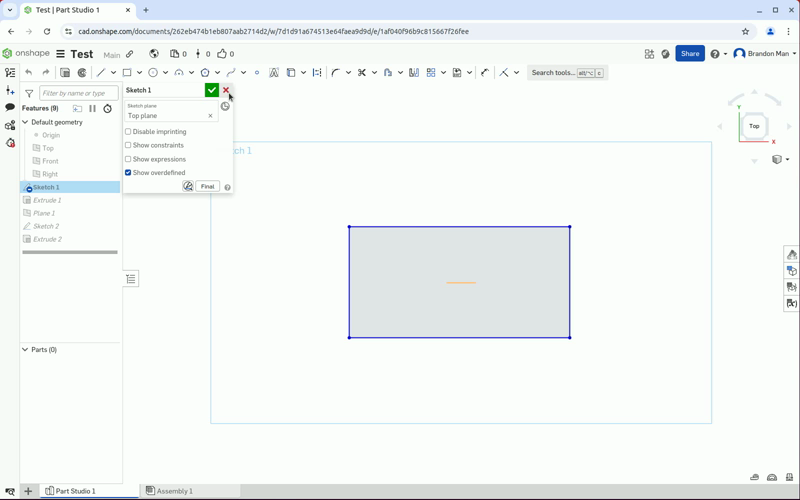
click(229, 92)
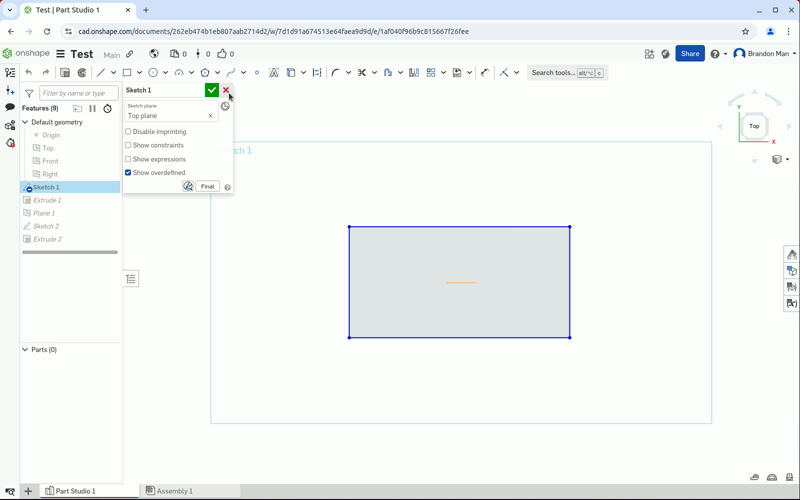
key(shift+s)
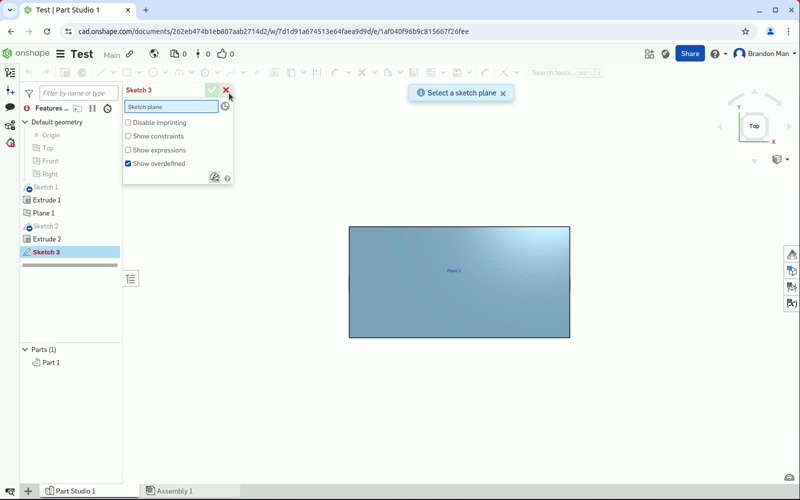
mouse_move(73, 215)
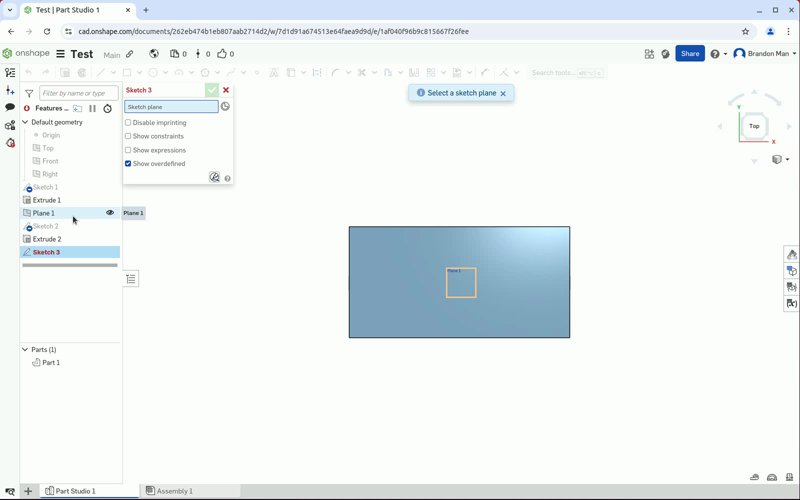
click(73, 215)
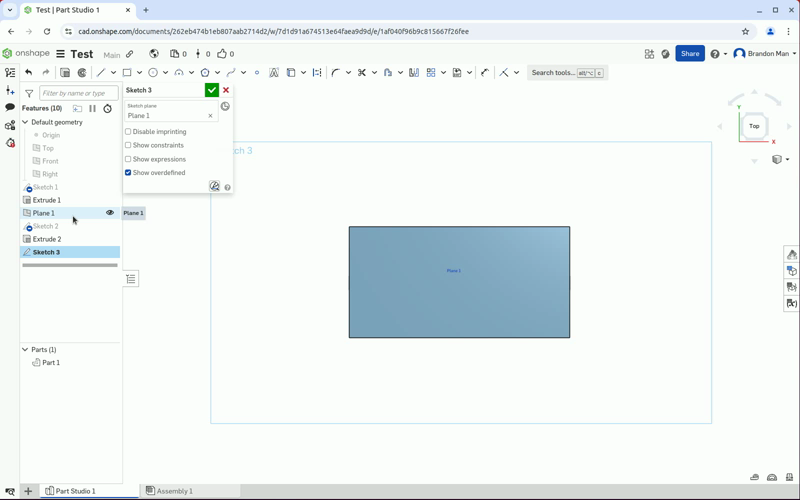
mouse_move(73, 352)
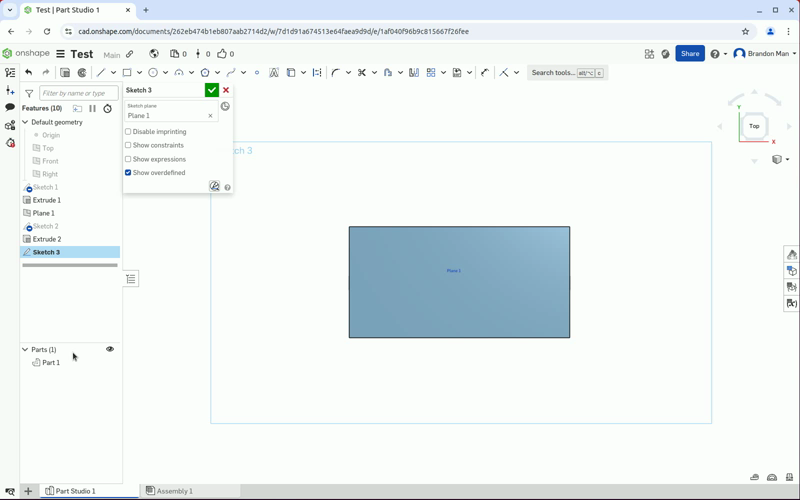
key(y)
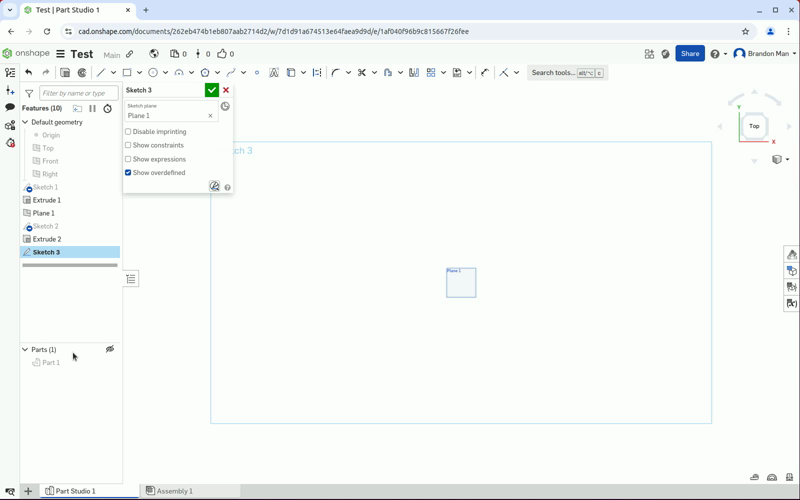
key(l)
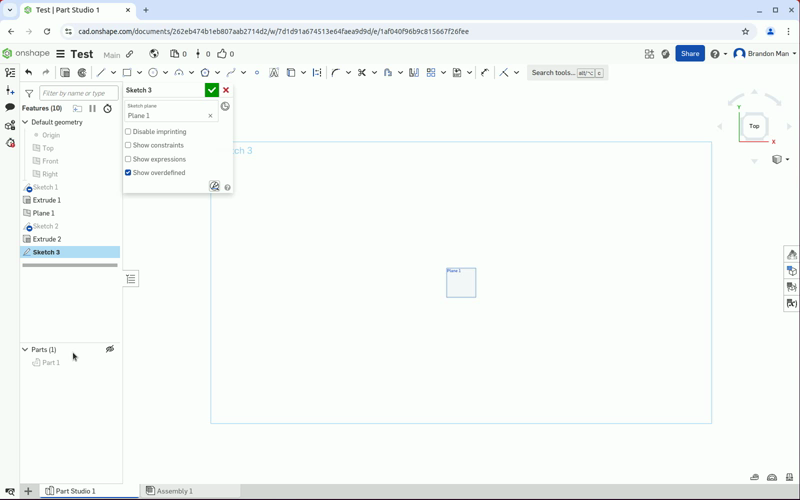
key_down(shift)
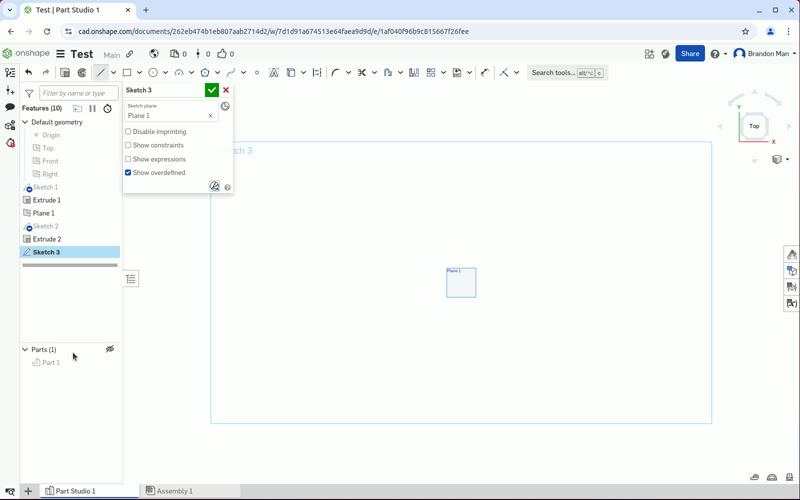
mouse_move(349, 290)
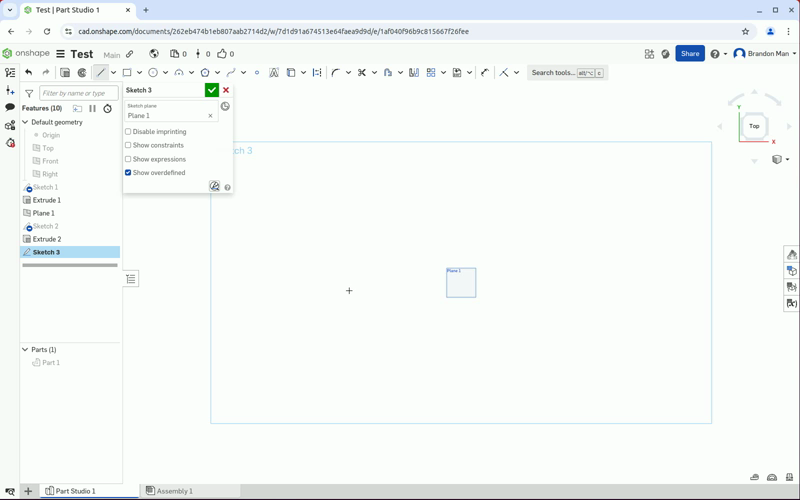
click(349, 290)
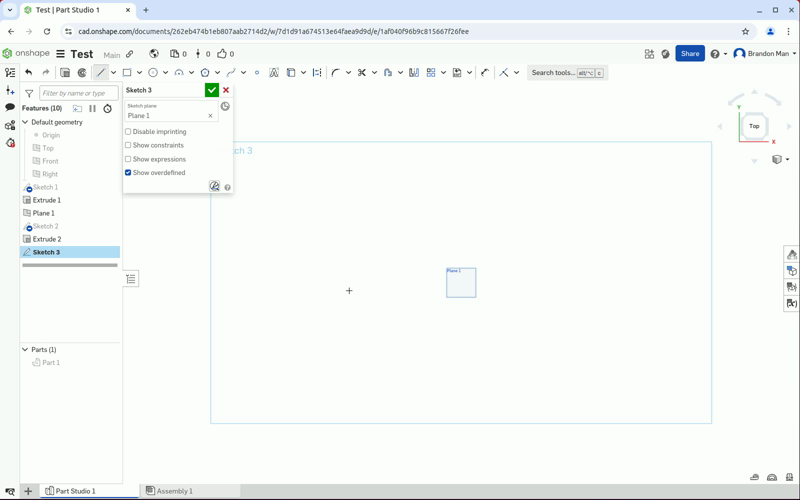
key_up(shift)
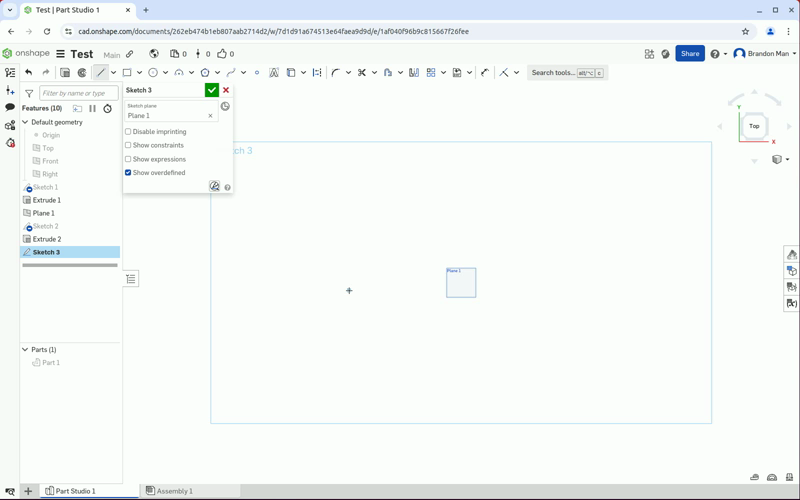
key_down(shift)
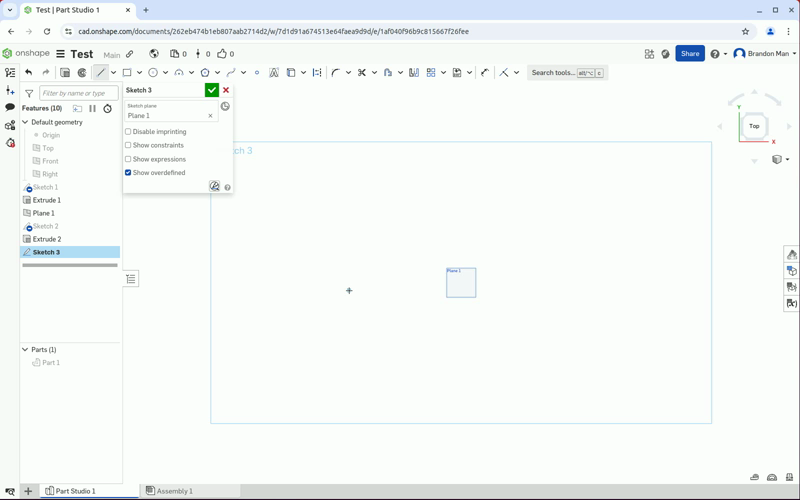
mouse_move(569, 290)
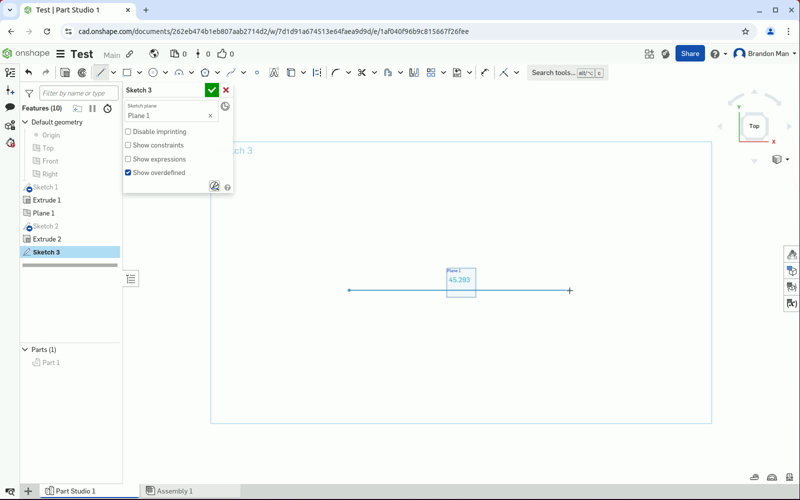
click(569, 290)
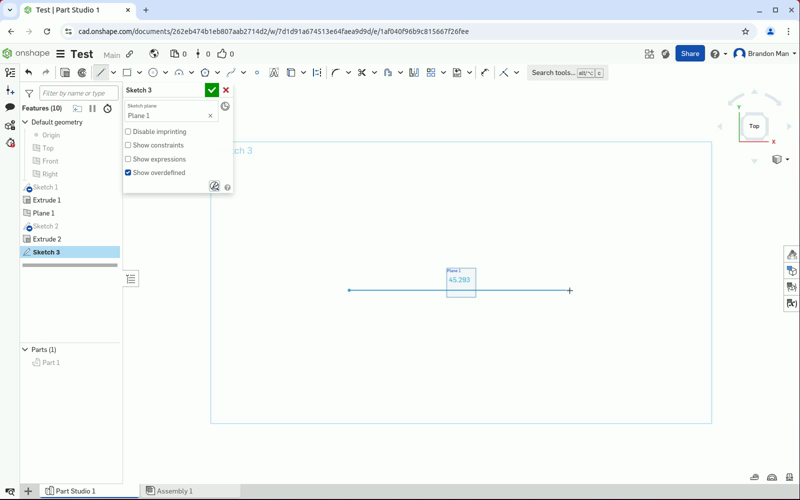
key_up(shift)
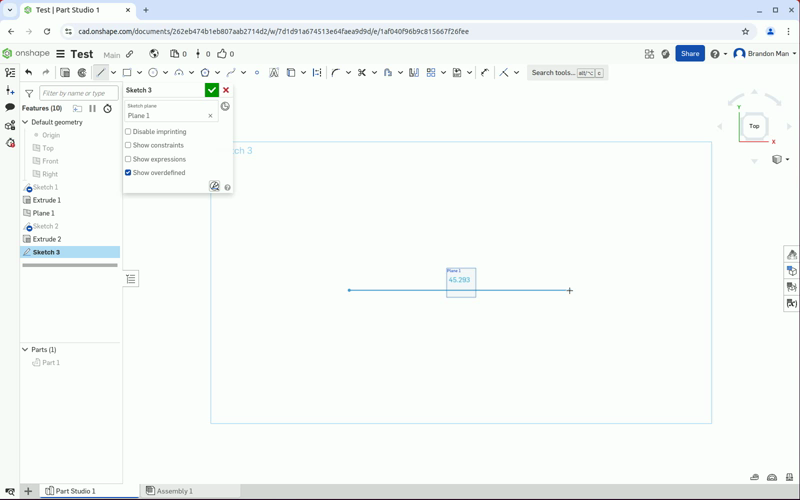
key_down(shift)
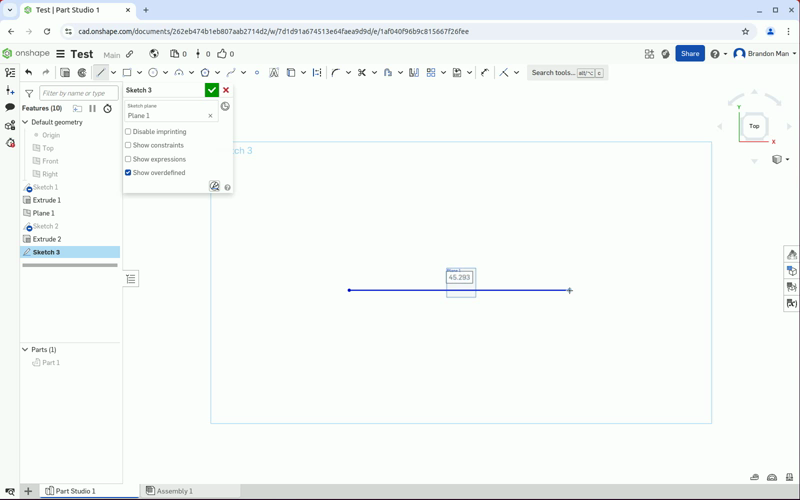
mouse_move(589, 290)
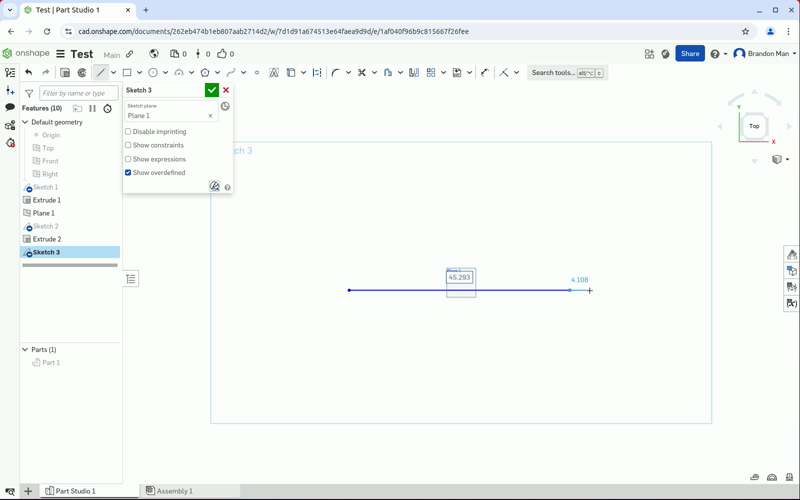
mouse_move(569, 285)
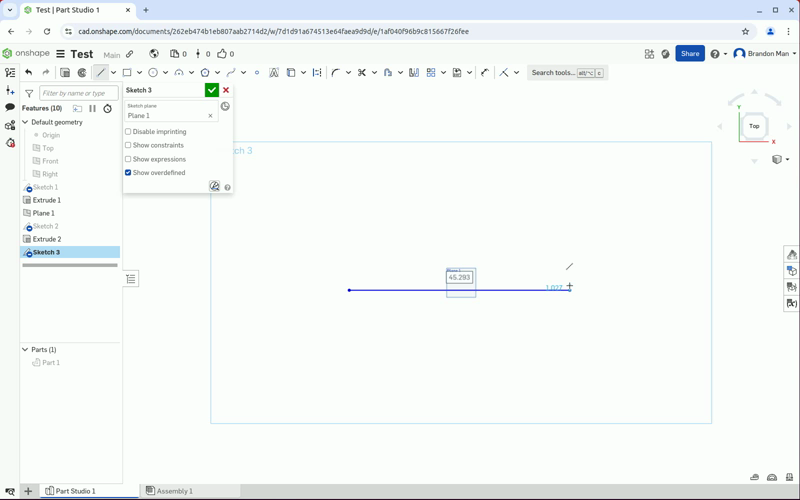
scroll(6)
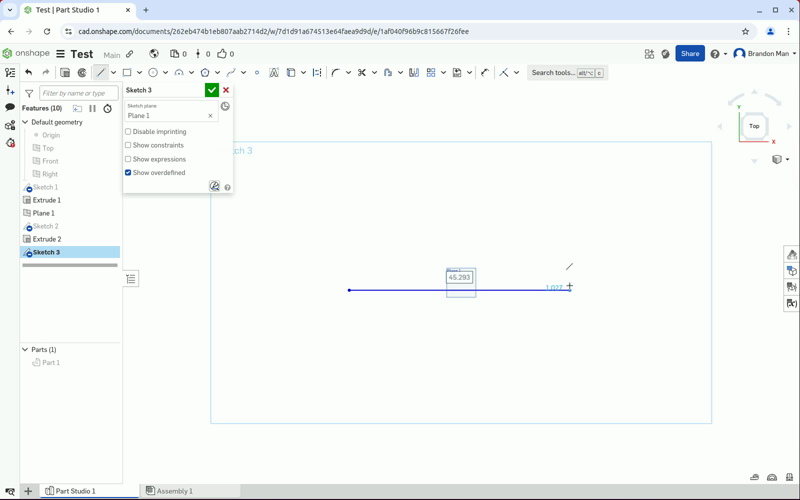
scroll(6)
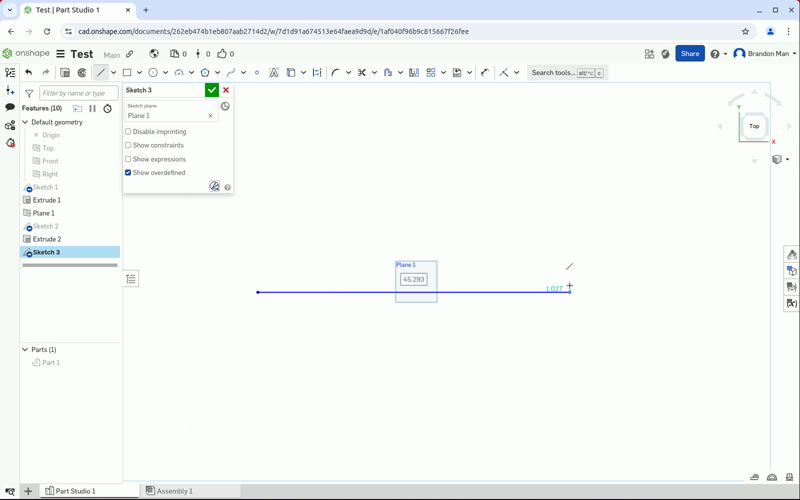
scroll(6)
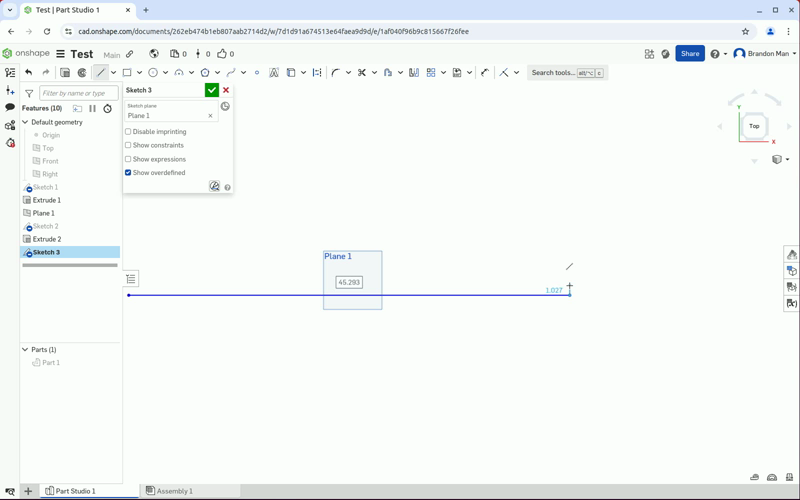
scroll(6)
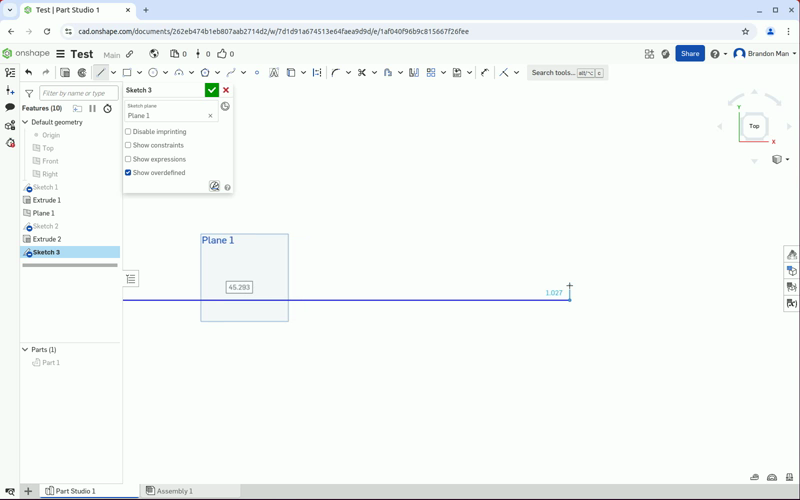
scroll(6)
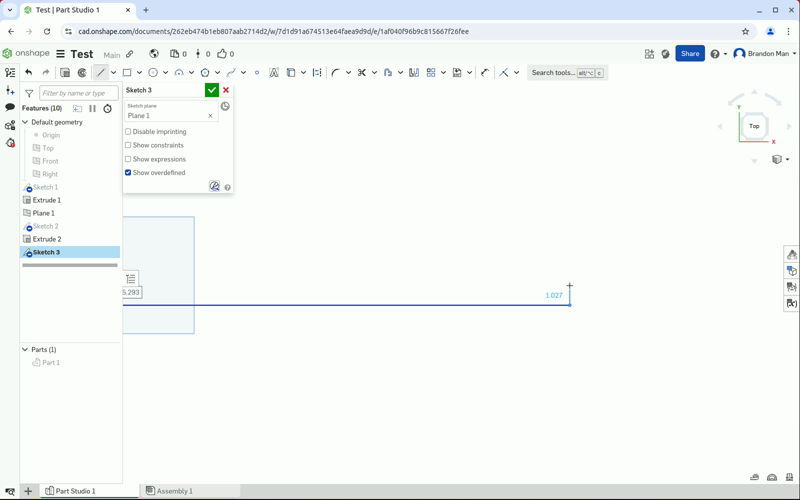
scroll(6)
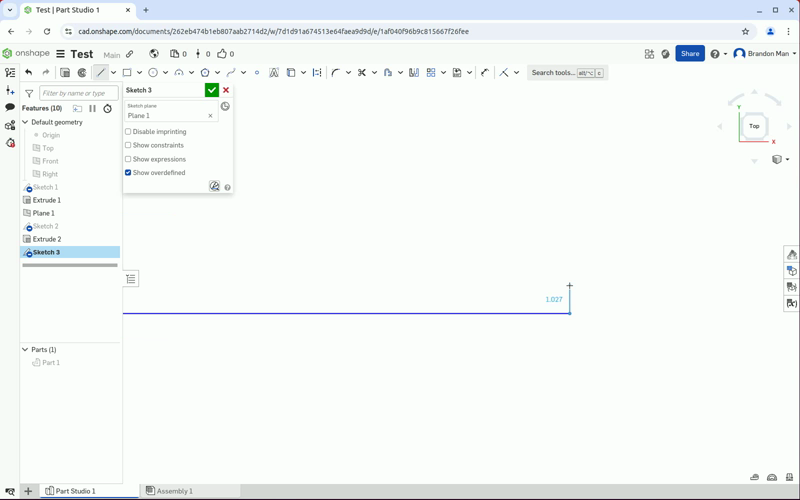
scroll(6)
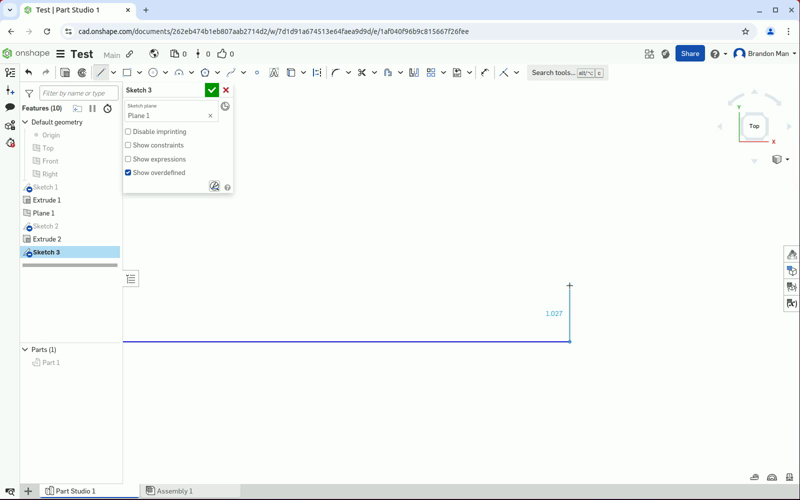
click(569, 285)
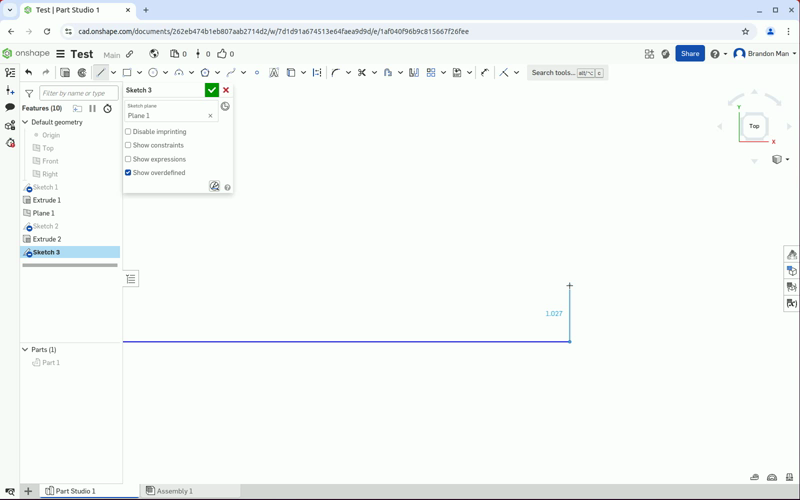
scroll(-6)
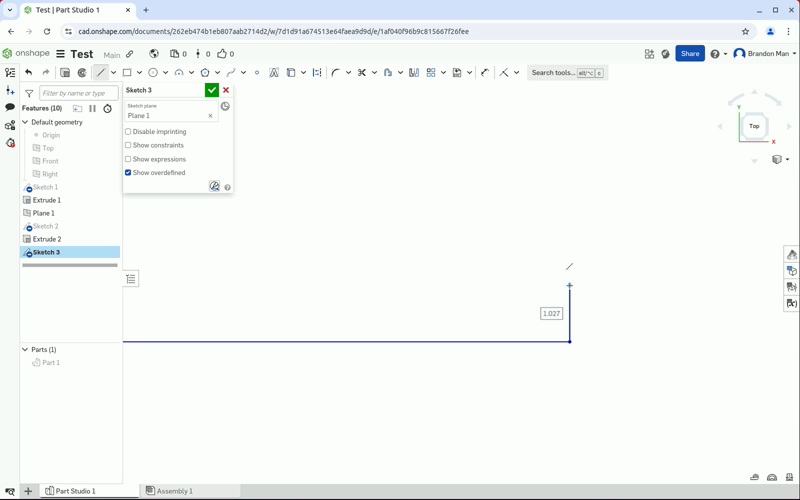
scroll(-6)
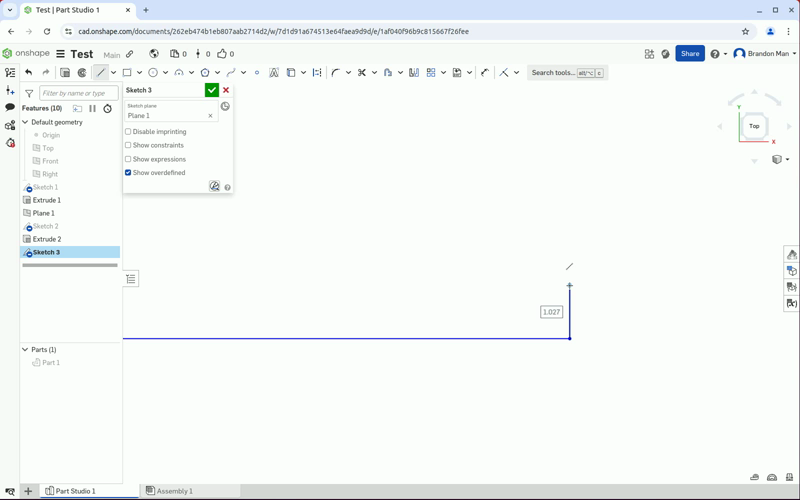
scroll(-6)
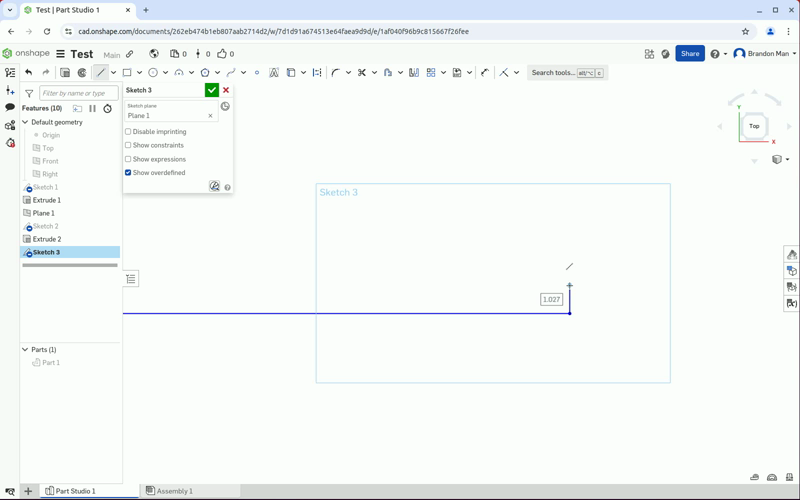
scroll(-6)
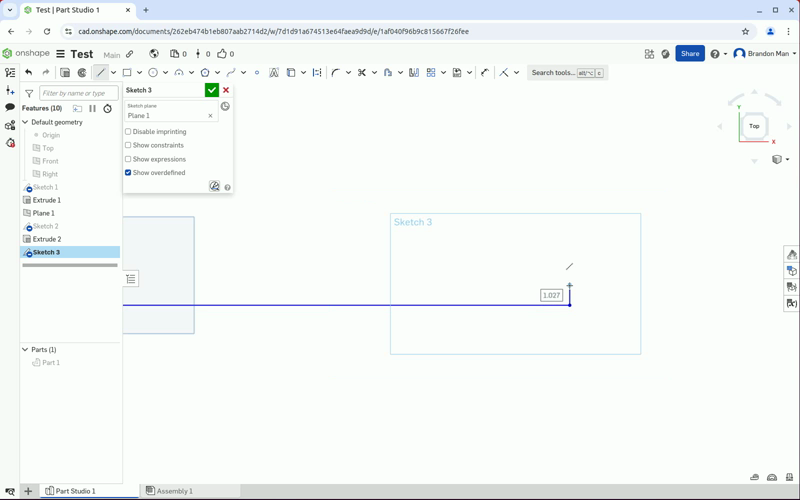
scroll(-6)
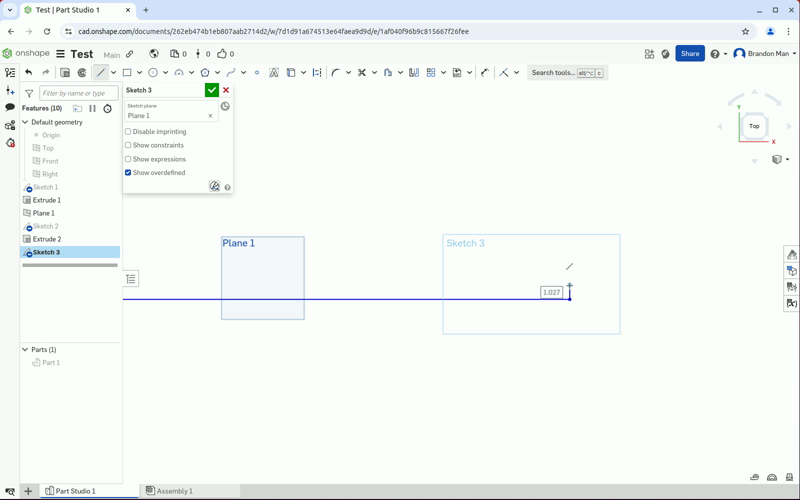
scroll(-6)
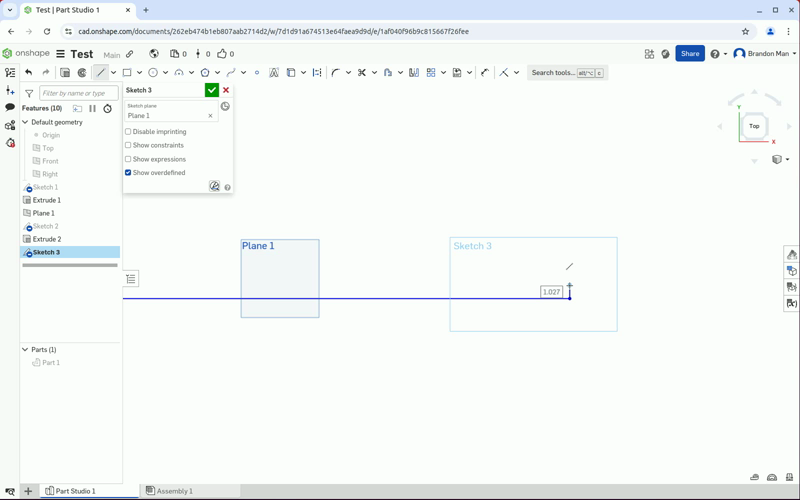
scroll(-6)
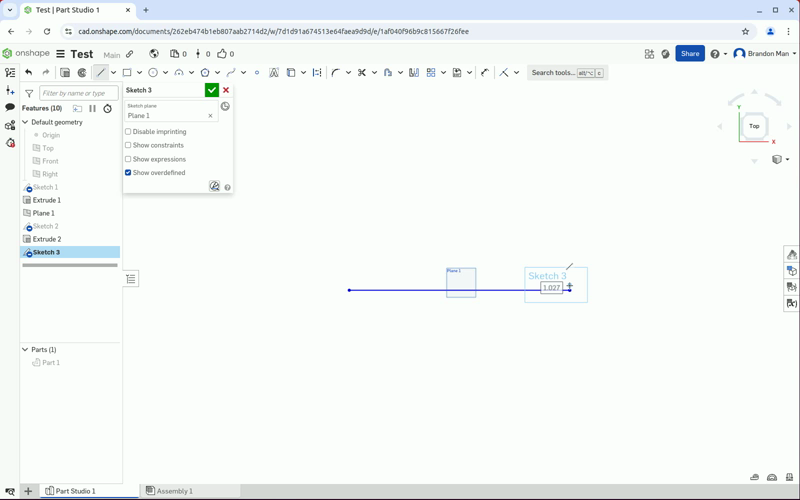
key_up(shift)
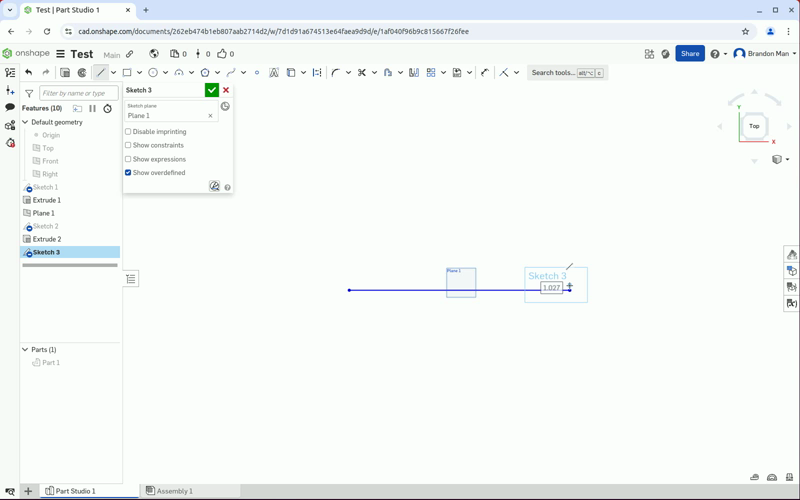
key_down(shift)
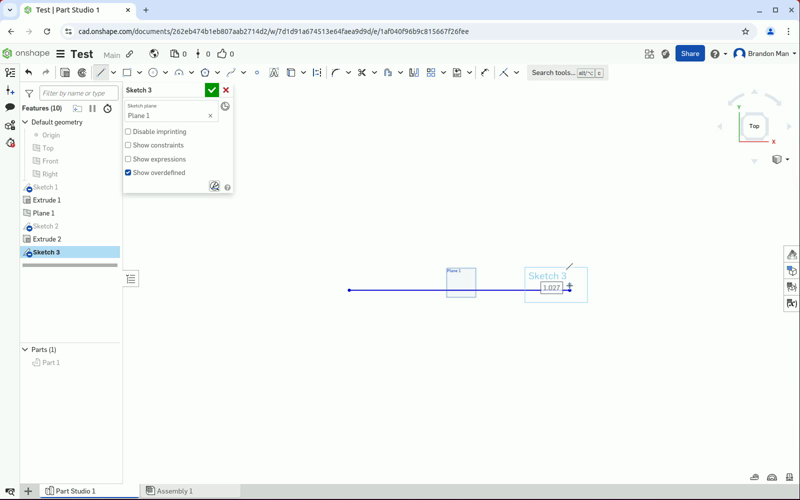
mouse_move(349, 285)
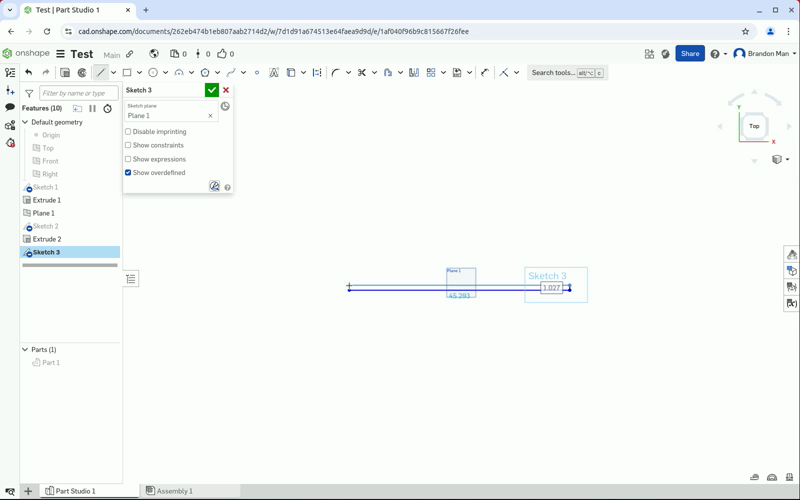
click(349, 285)
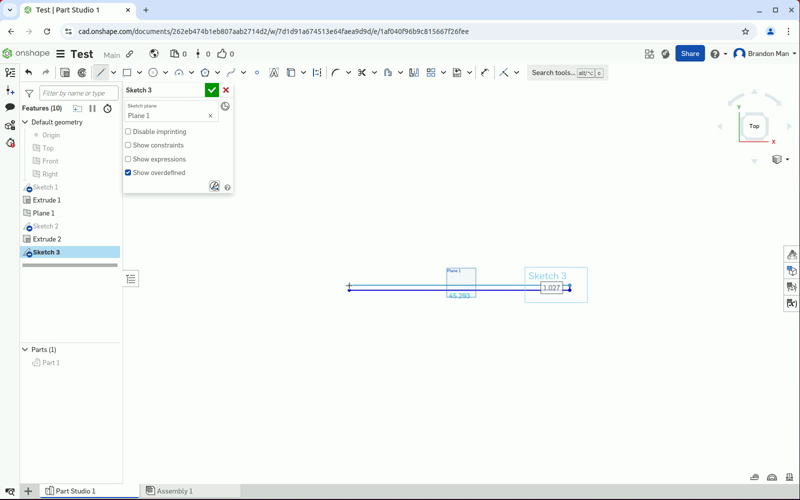
key_up(shift)
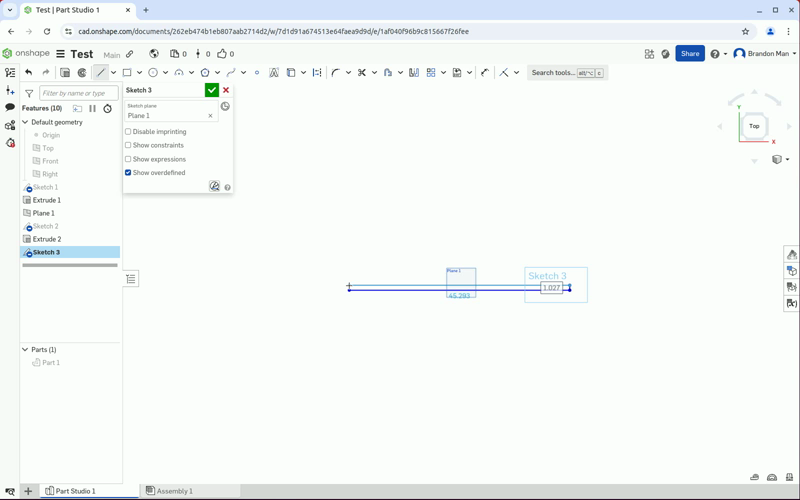
mouse_move(379, 285)
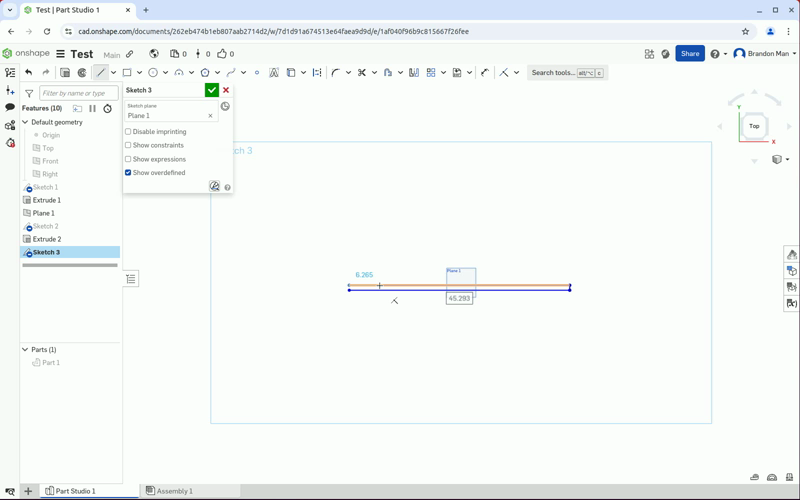
key_down(shift)
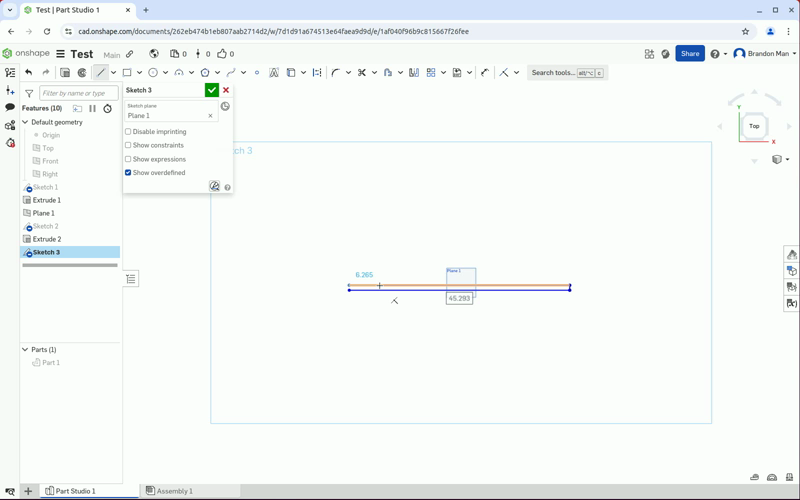
mouse_move(349, 290)
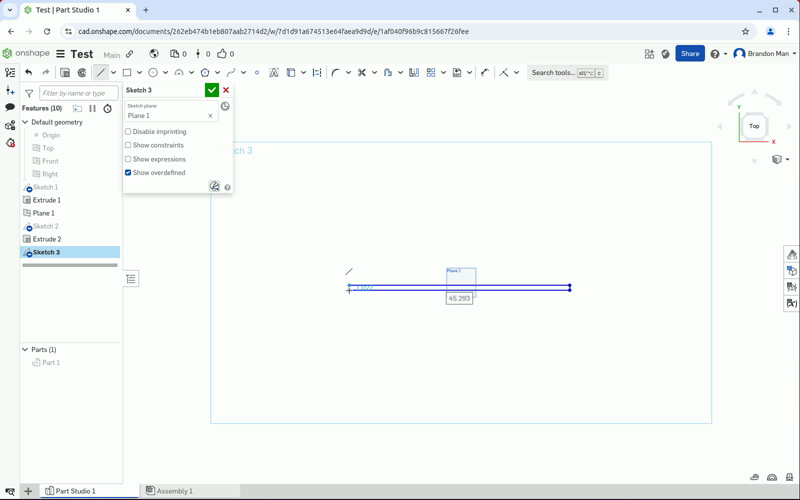
scroll(6)
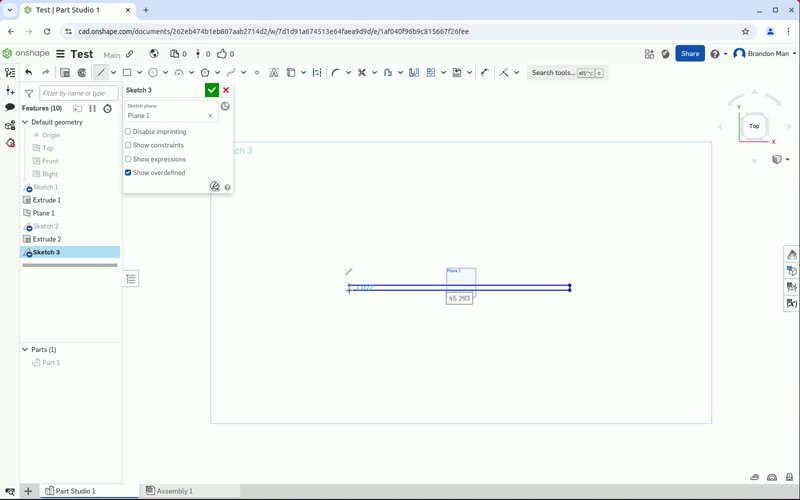
scroll(6)
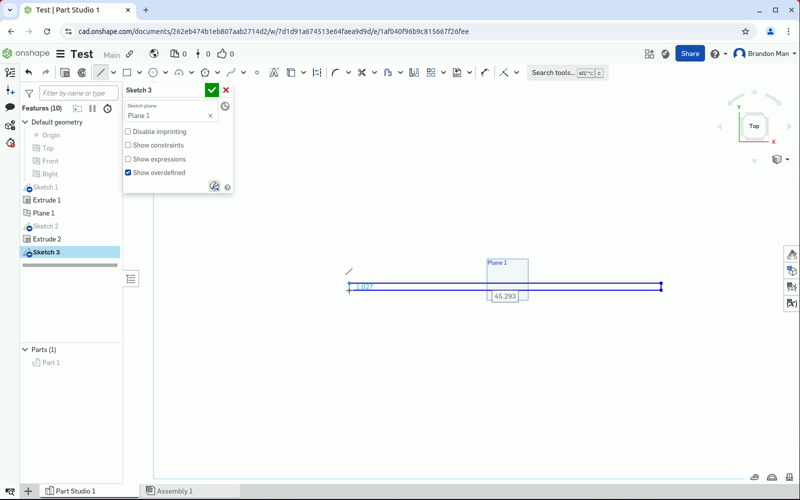
scroll(6)
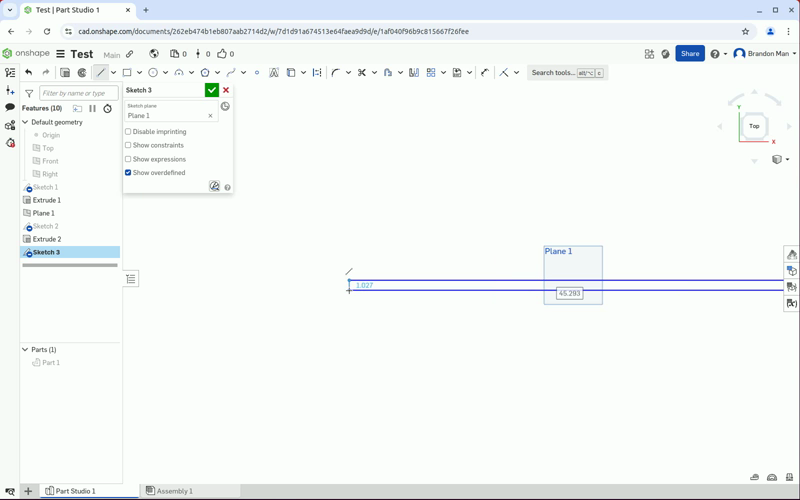
scroll(6)
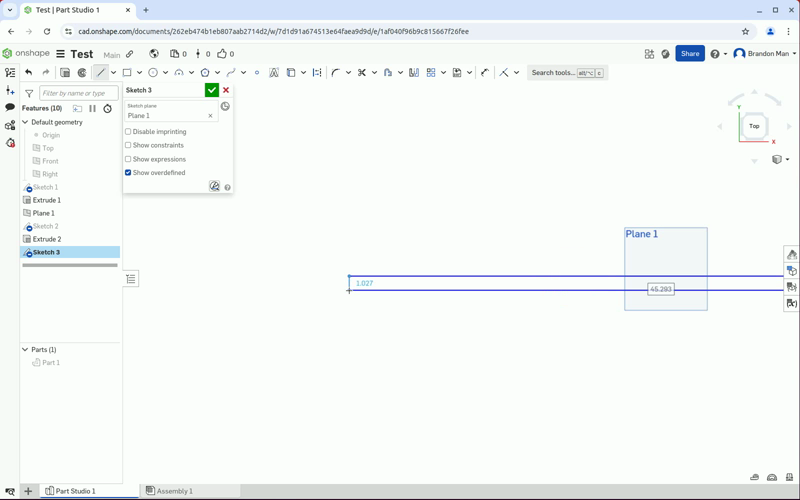
scroll(6)
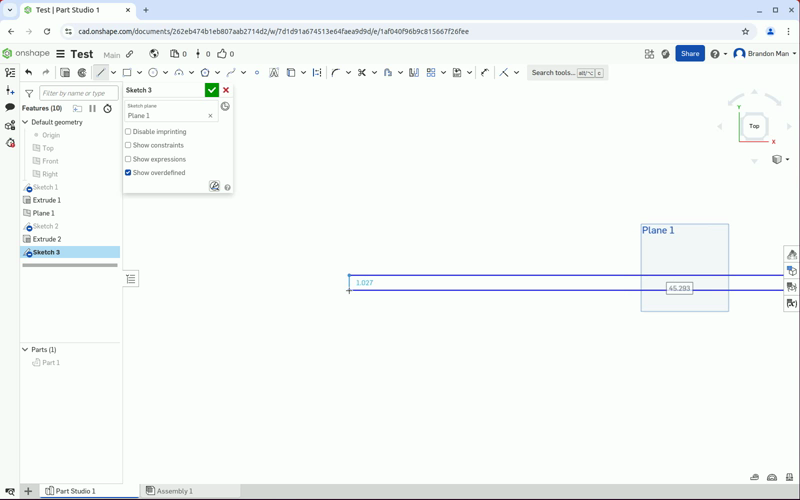
scroll(6)
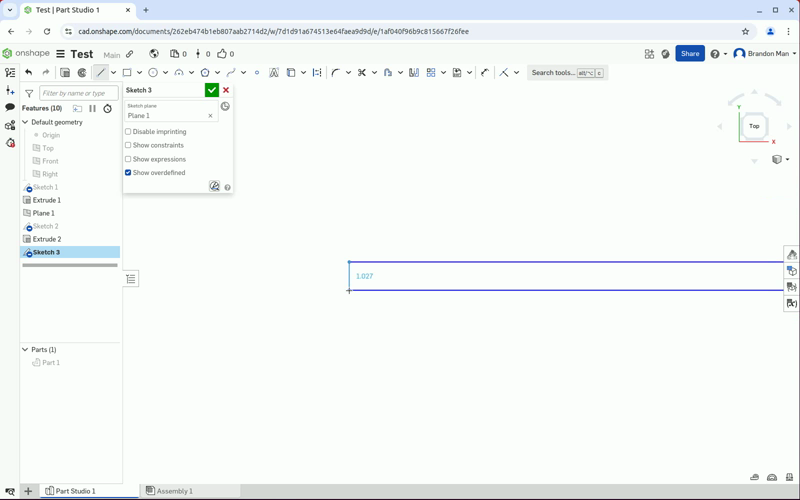
scroll(6)
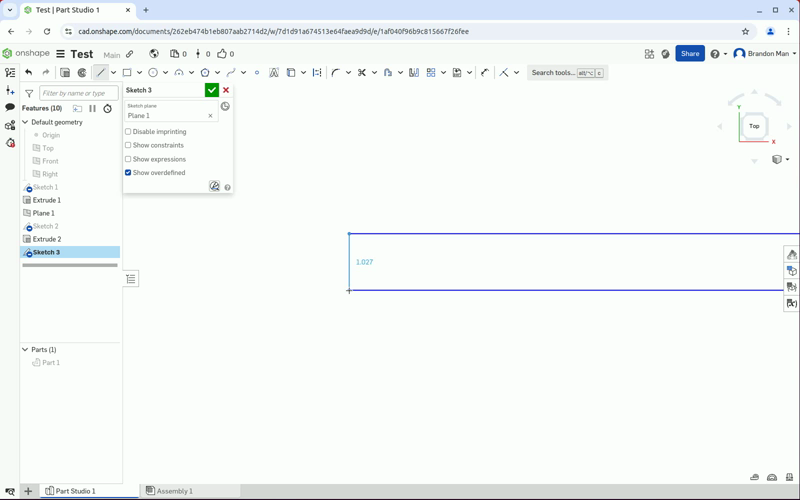
key_up(shift)
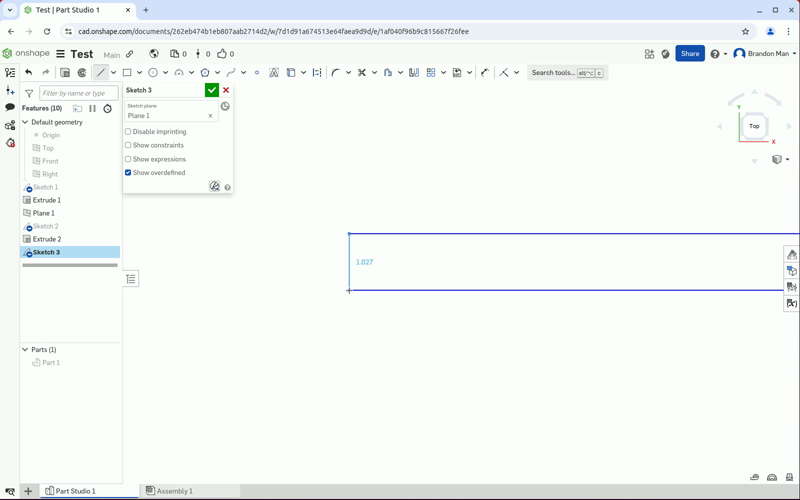
click(349, 290)
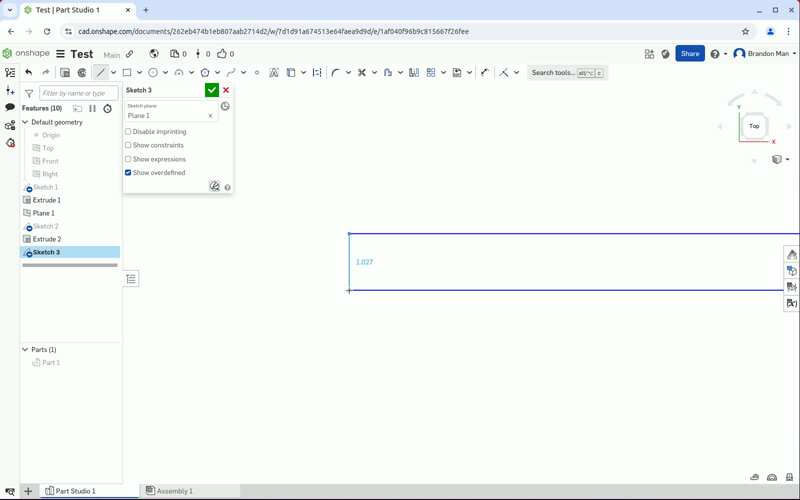
scroll(-6)
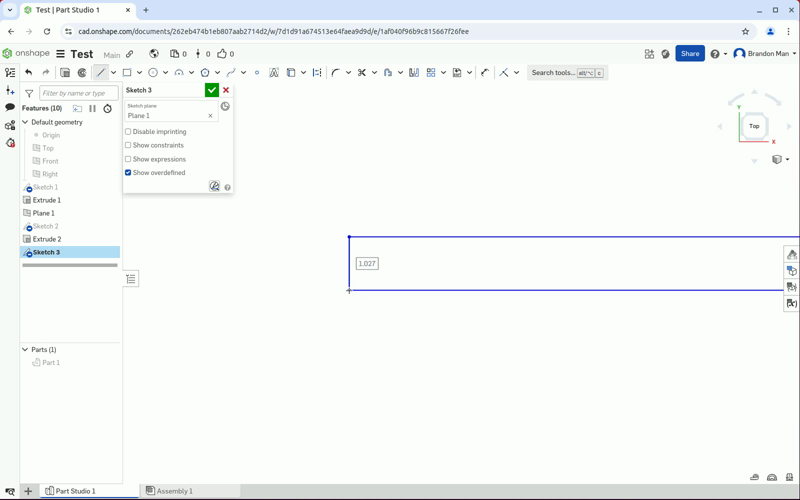
scroll(-6)
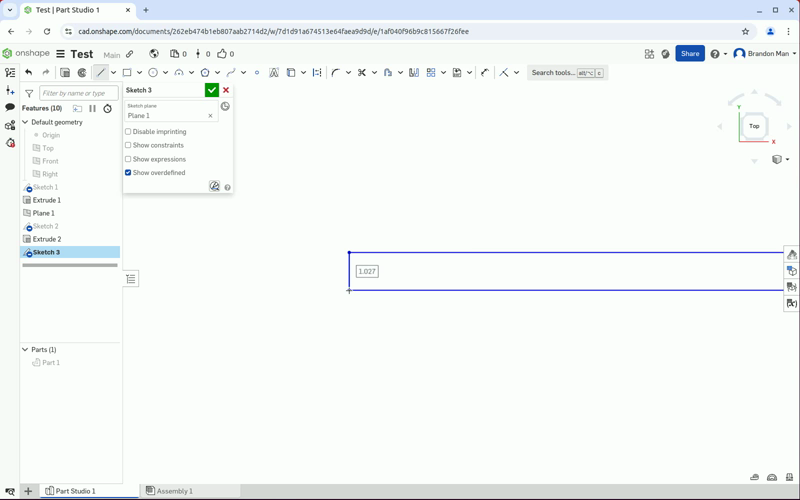
scroll(-6)
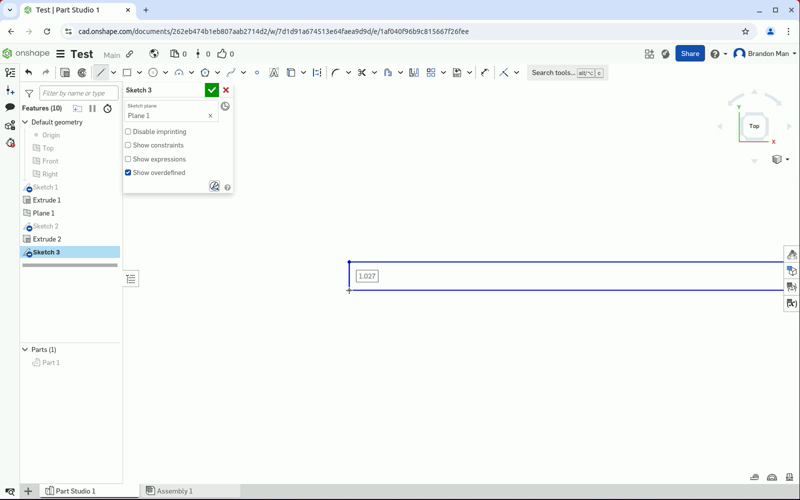
scroll(-6)
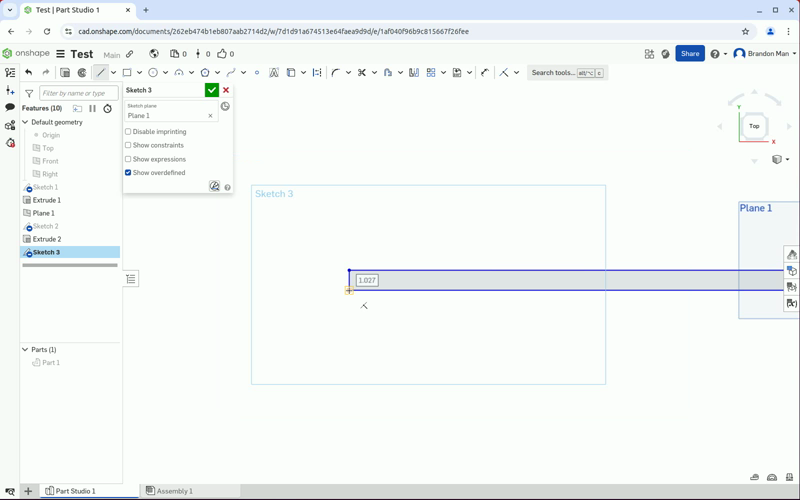
scroll(-6)
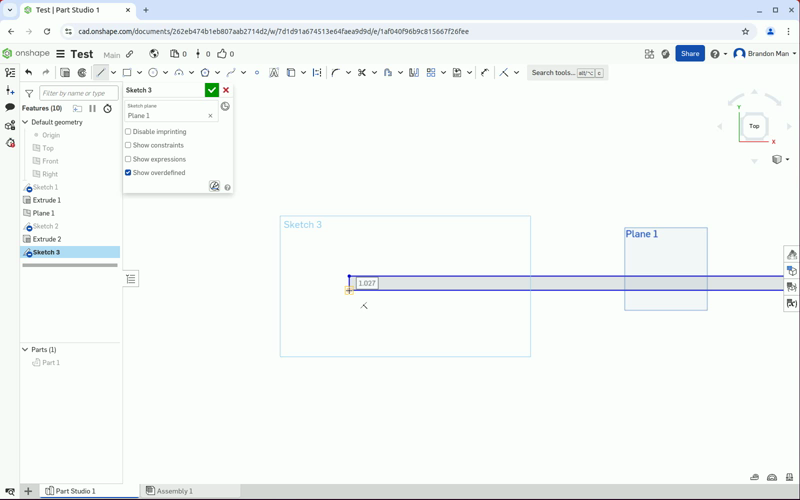
scroll(-6)
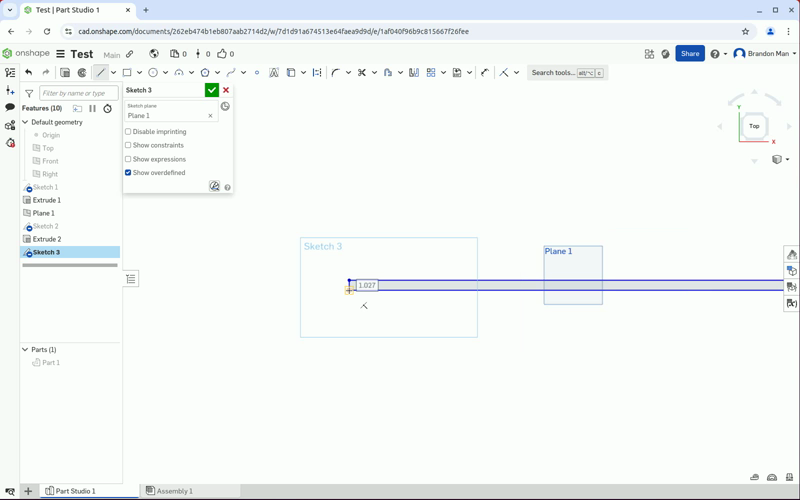
scroll(-6)
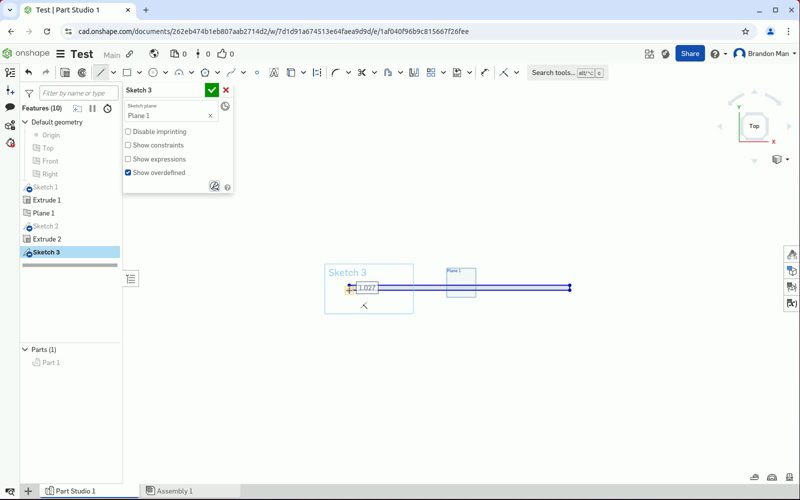
key(esc)
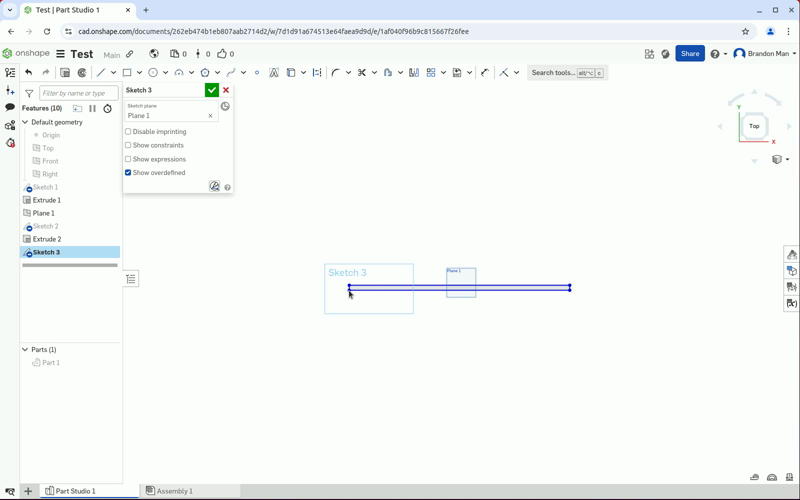
mouse_move(540, 287)
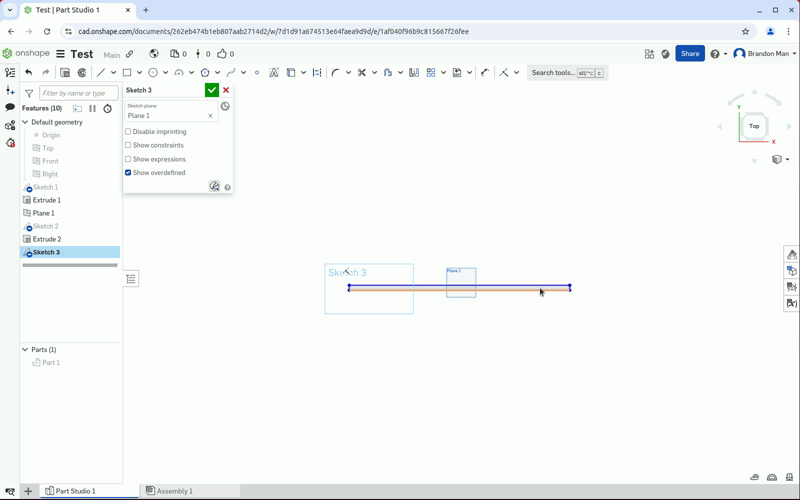
scroll(6)
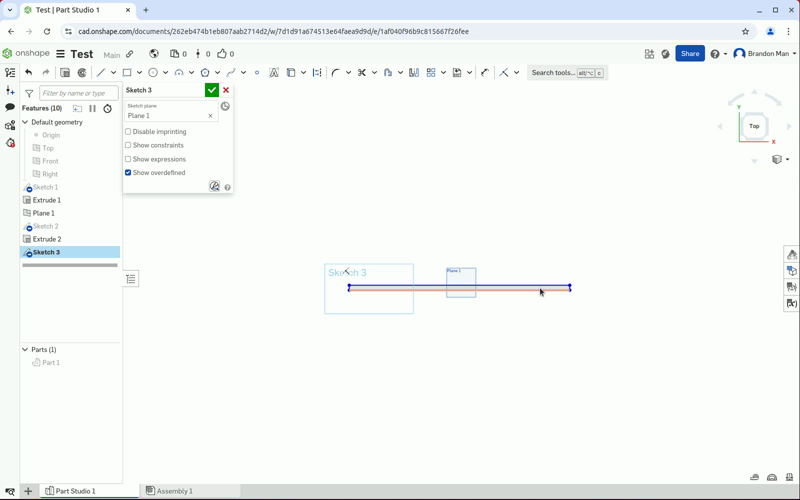
scroll(6)
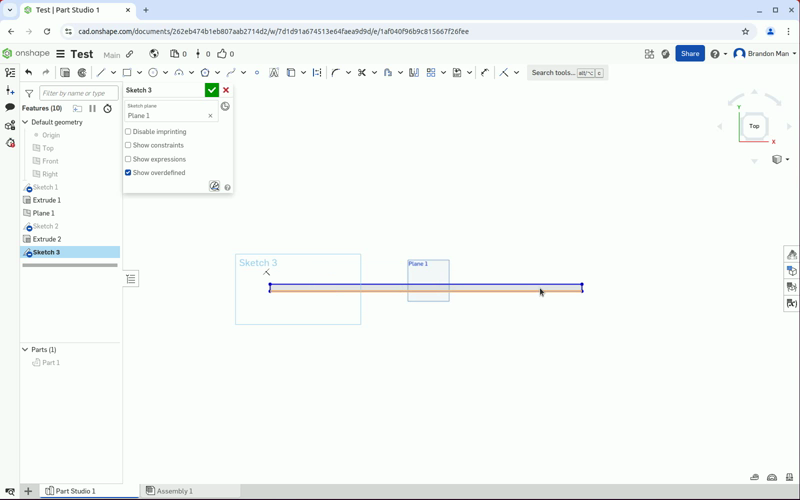
scroll(6)
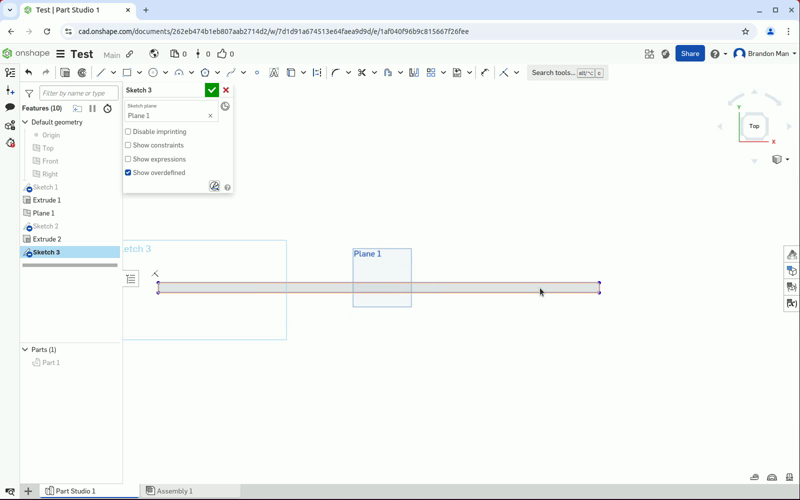
scroll(6)
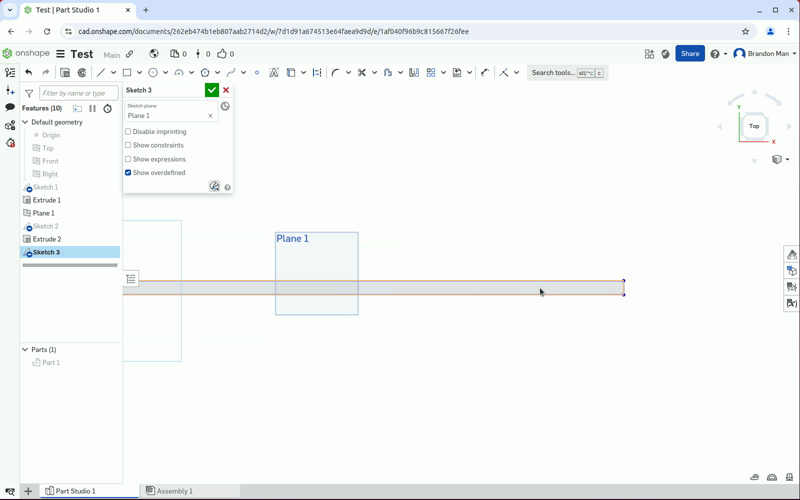
scroll(6)
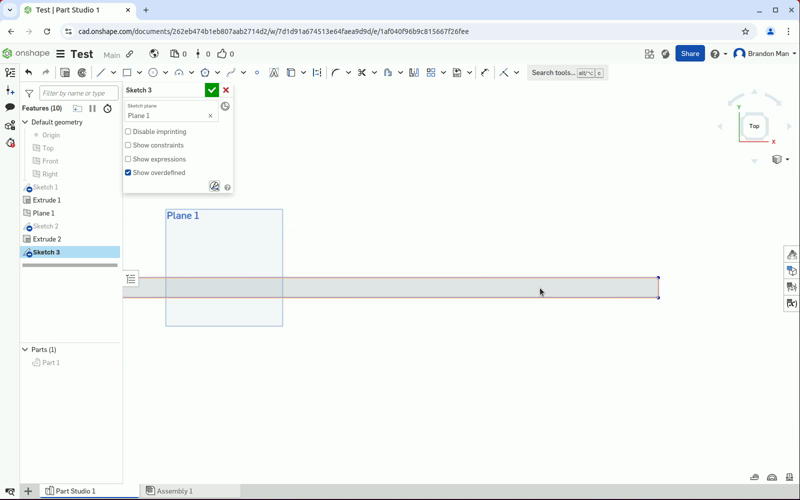
scroll(6)
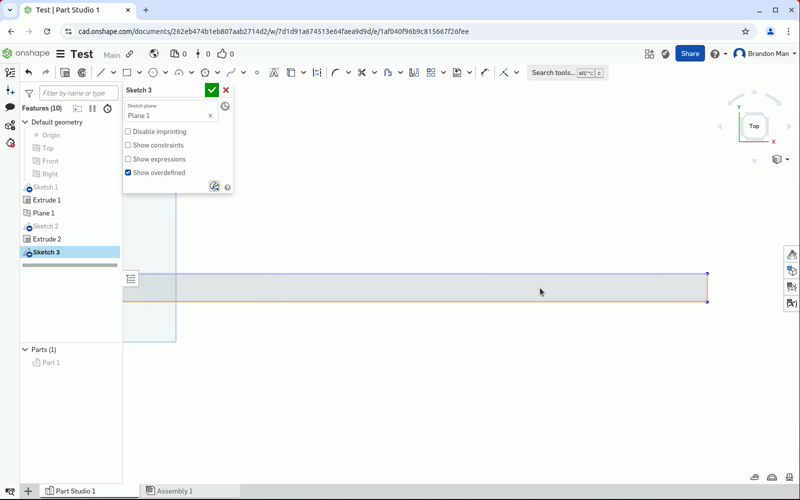
scroll(6)
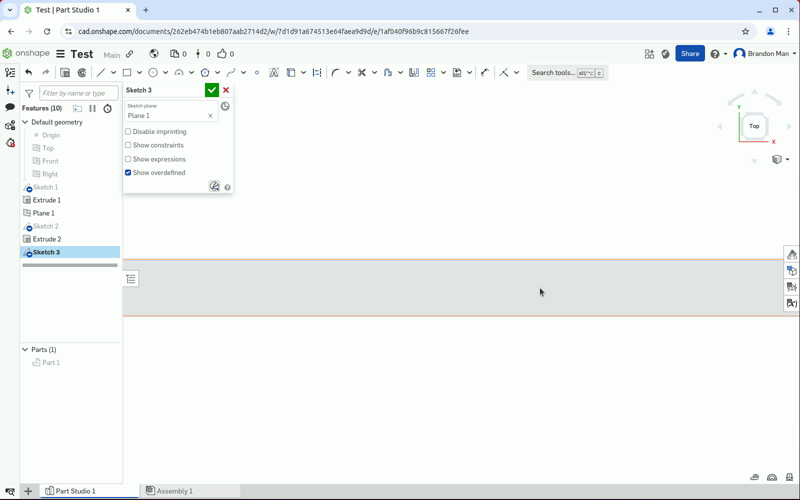
click(540, 287)
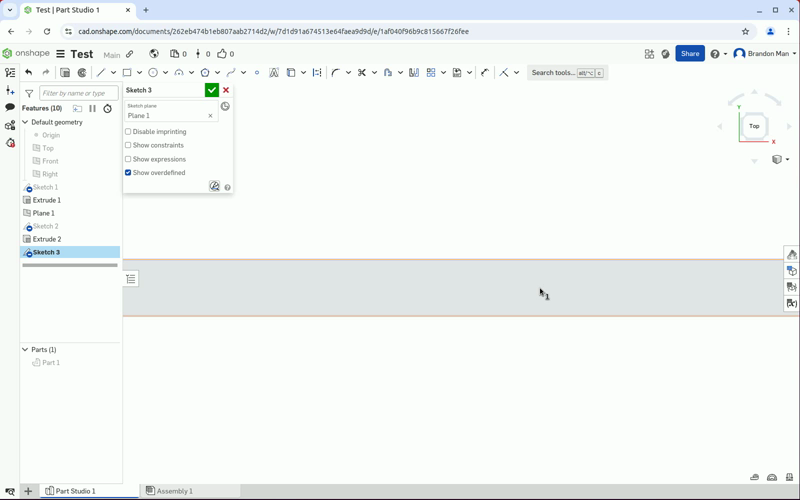
scroll(-6)
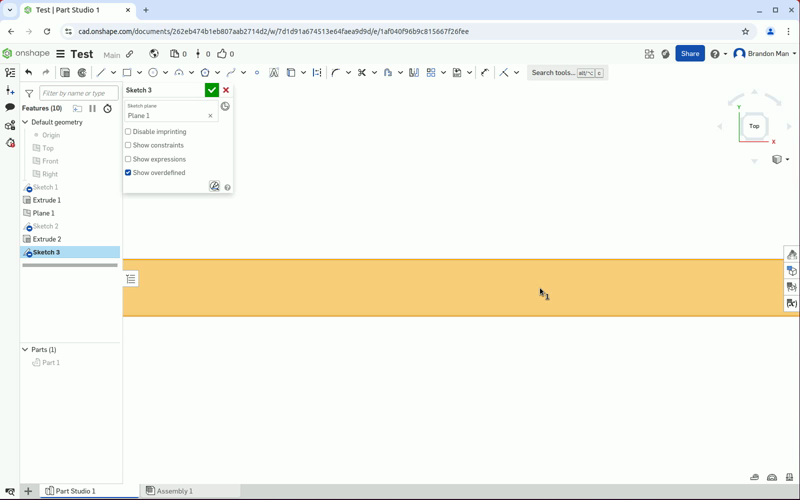
scroll(-6)
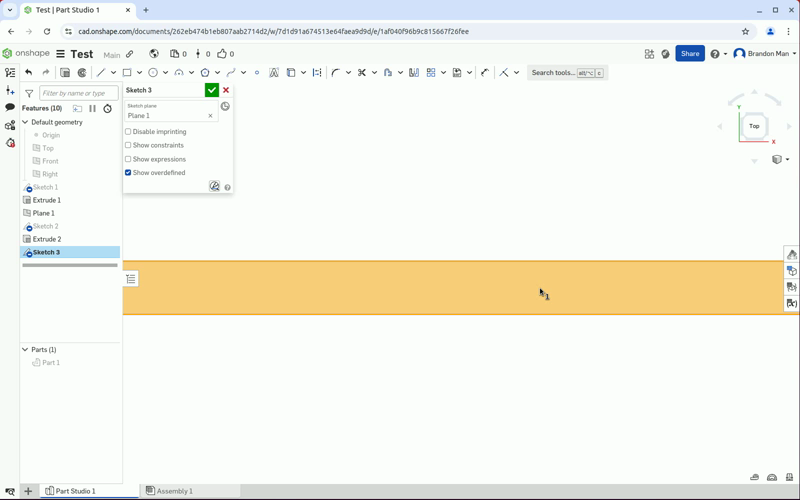
scroll(-6)
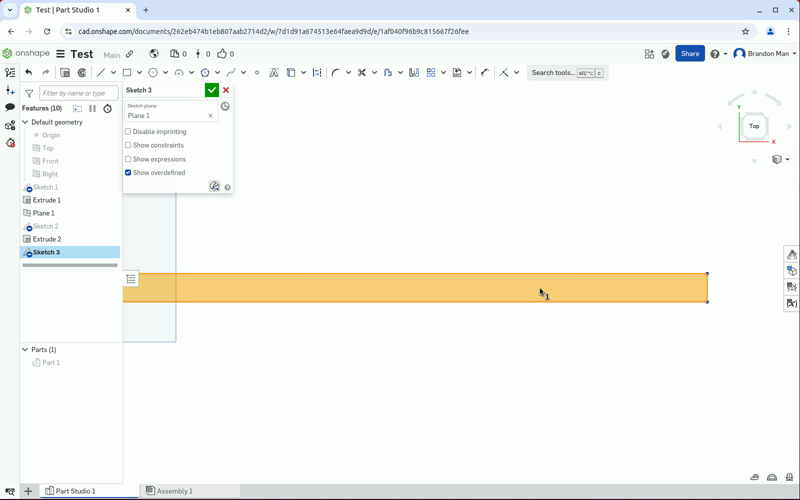
scroll(-6)
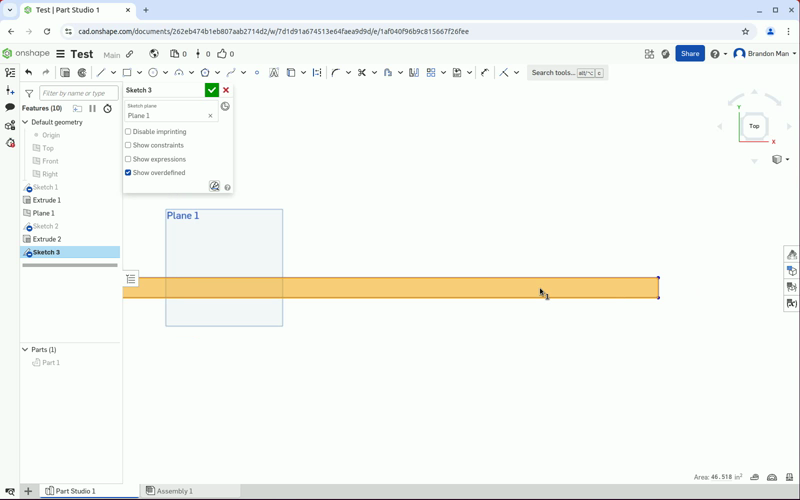
scroll(-6)
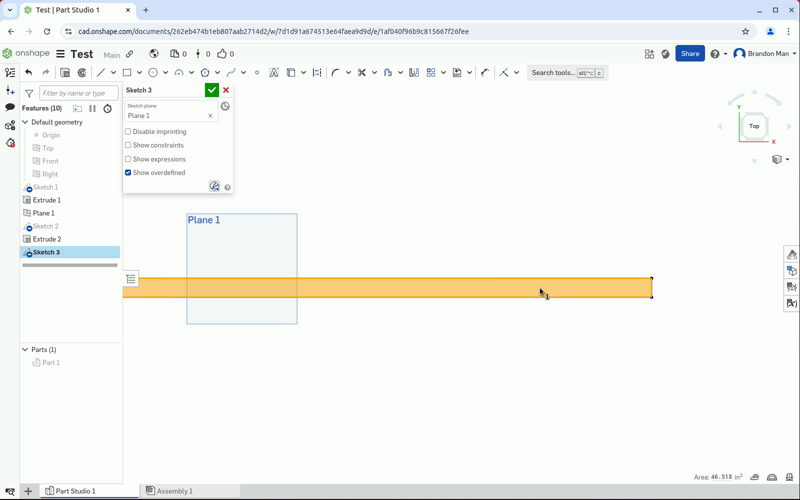
scroll(-6)
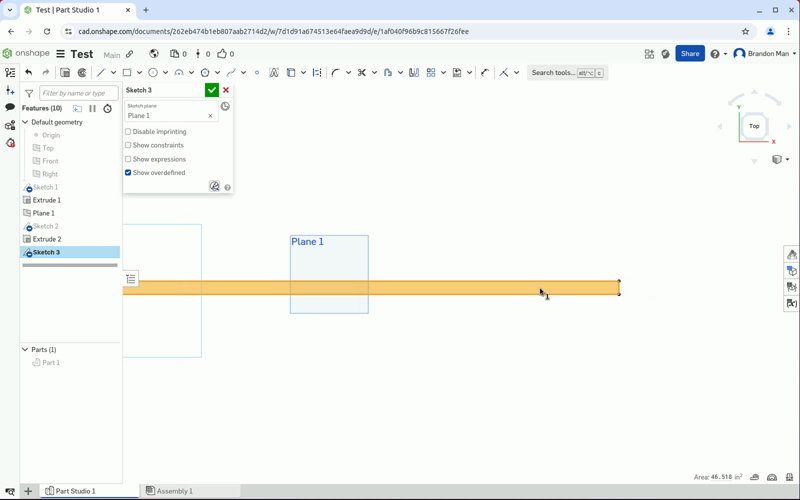
scroll(-6)
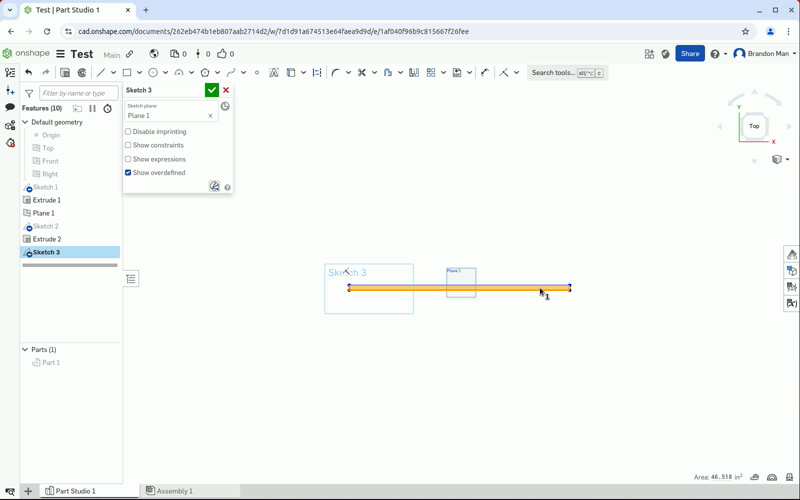
mouse_move(73, 352)
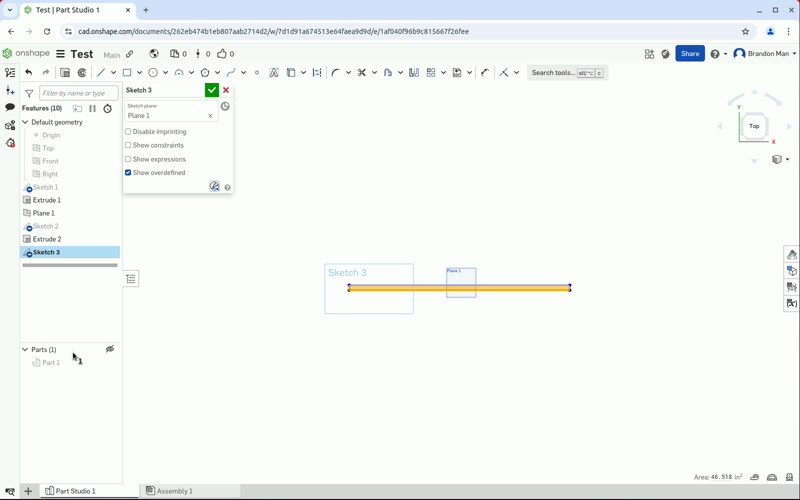
key(shift+y)
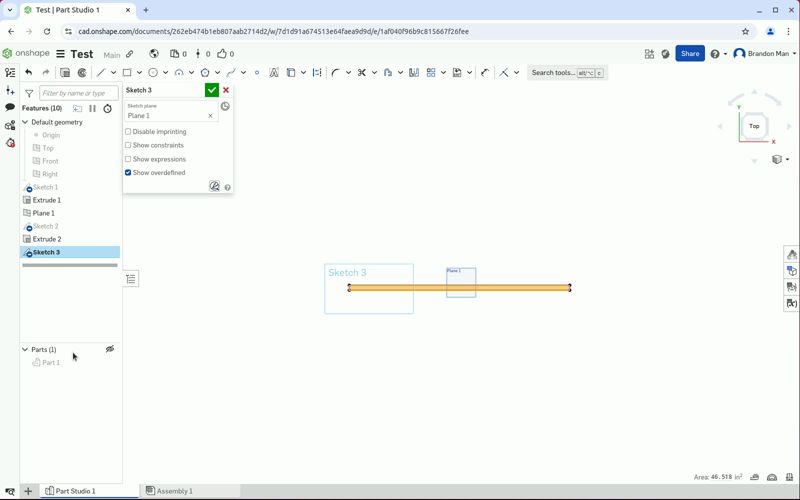
key(shift+e)
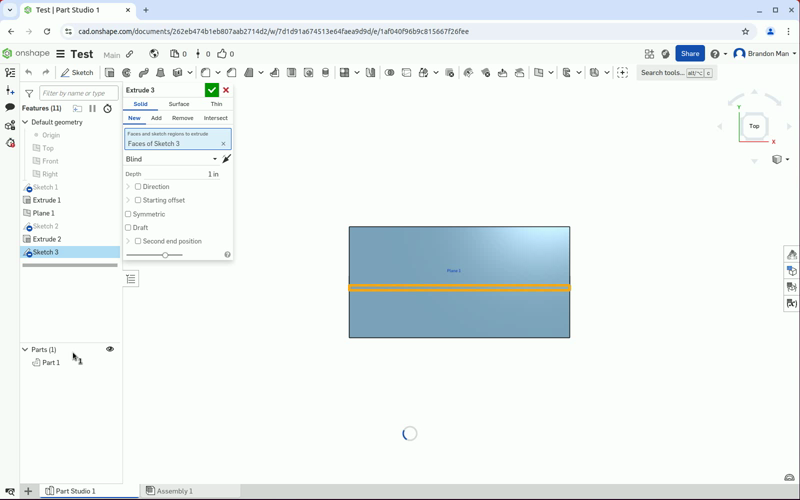
mouse_move(143, 106)
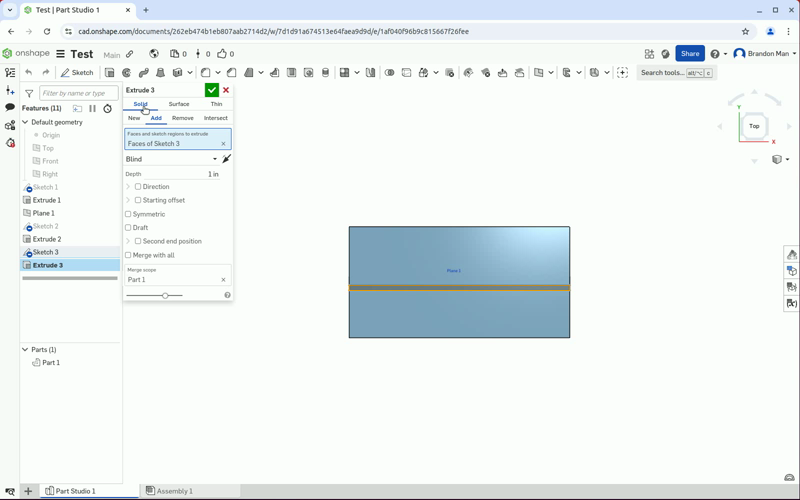
click(143, 106)
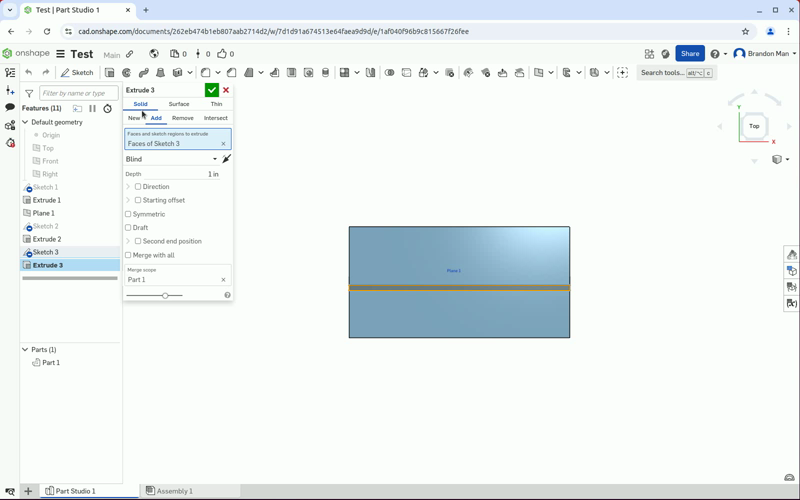
mouse_move(137, 120)
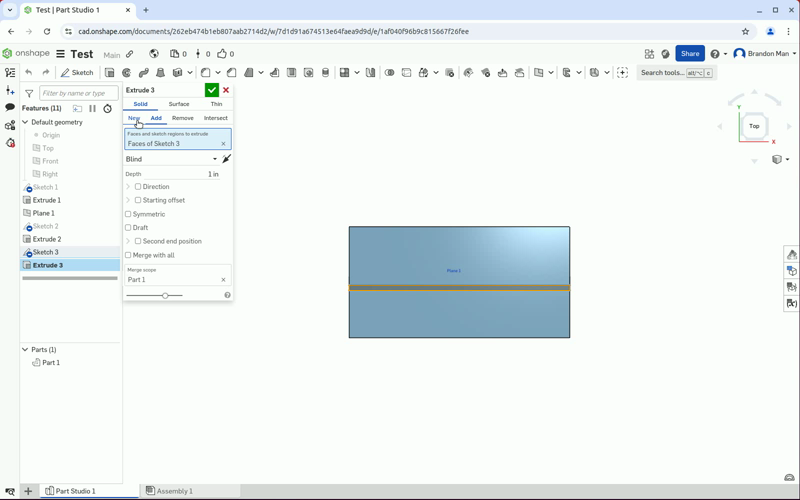
click(137, 120)
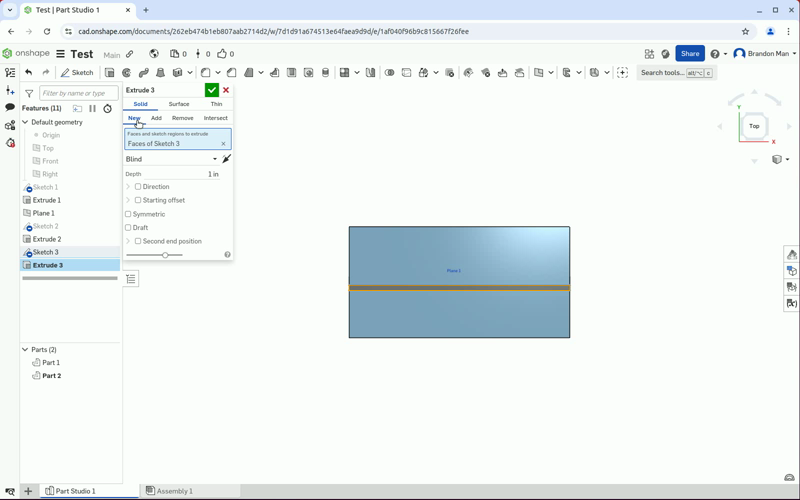
key(tab, 4)
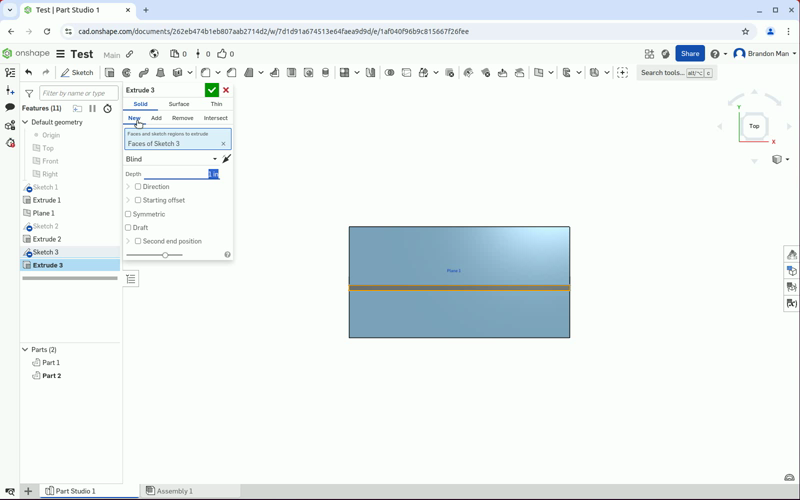
text(22.145)
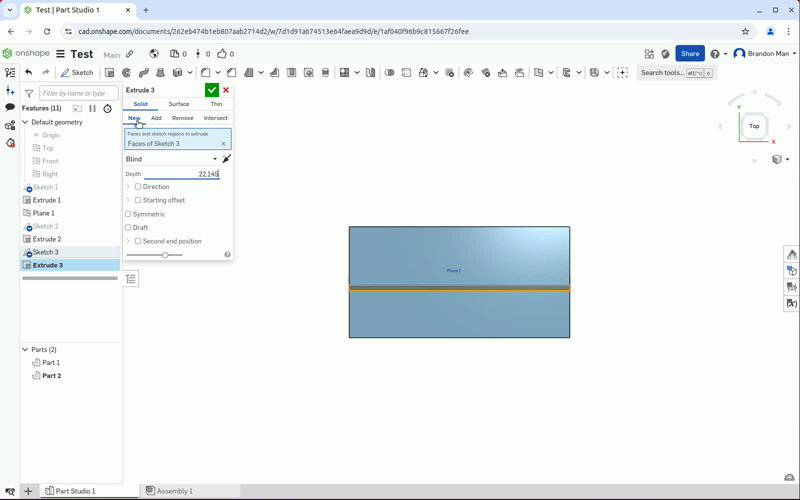
key(enter)
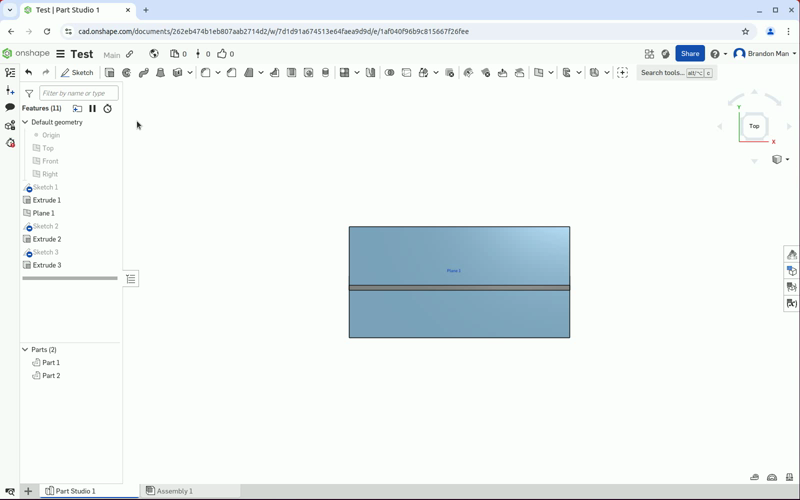
key(shift+h)
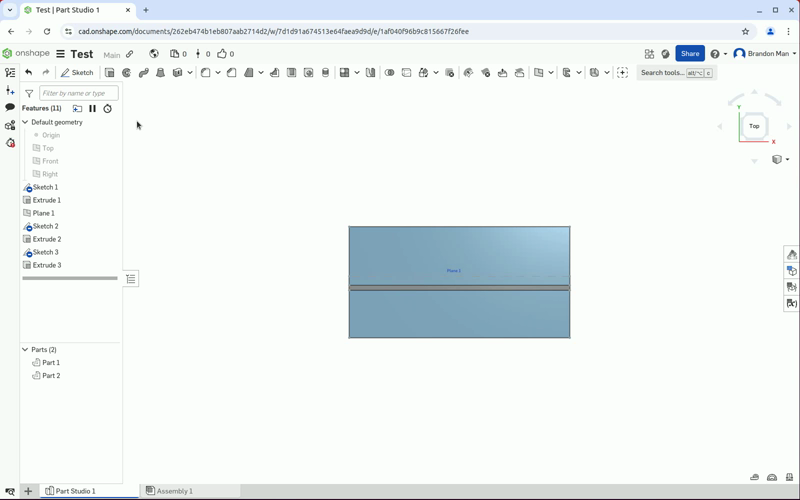
key(shift+h)
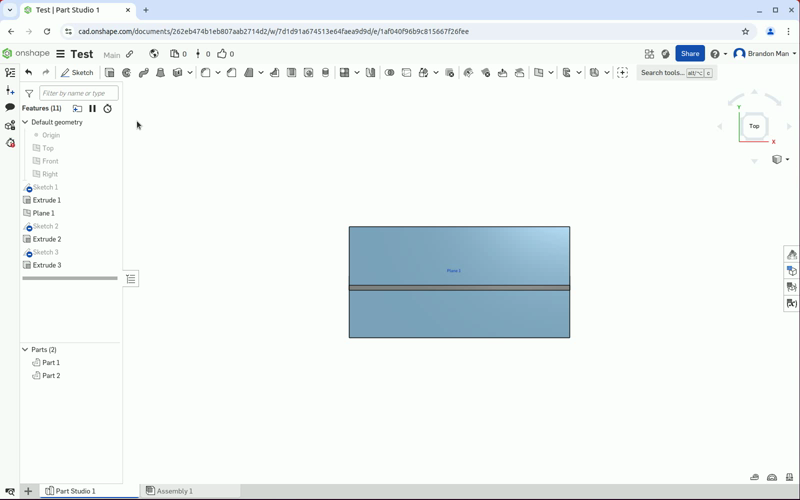
mouse_move(73, 189)
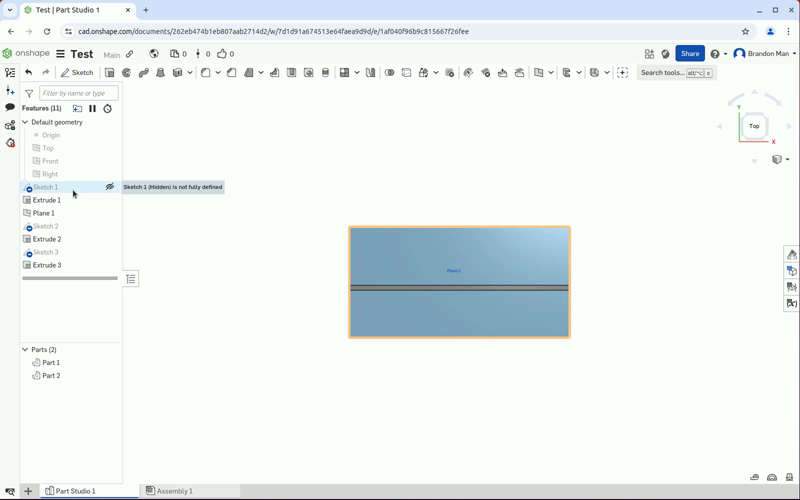
click(73, 189)
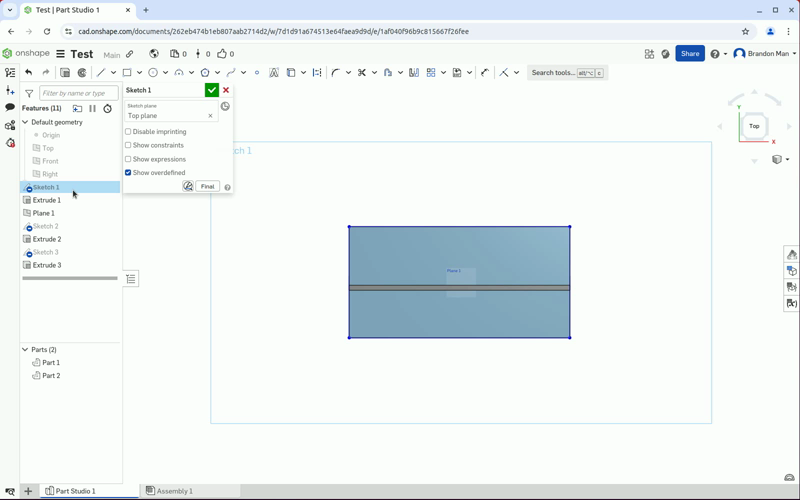
mouse_move(229, 92)
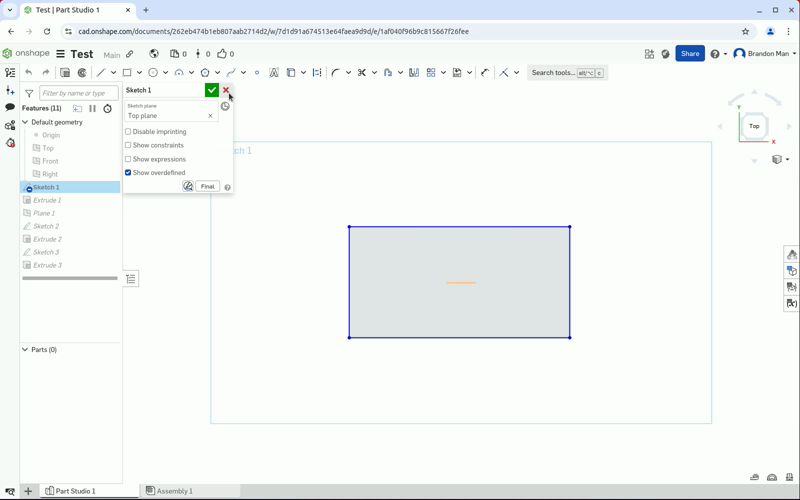
click(229, 92)
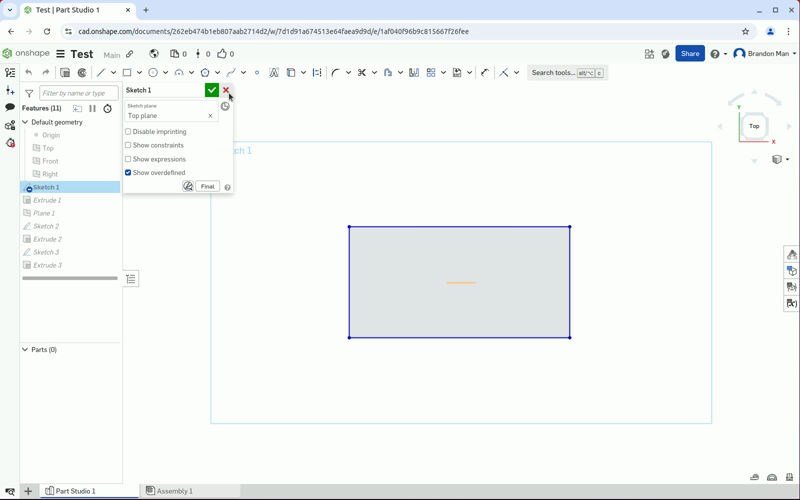
key(shift+s)
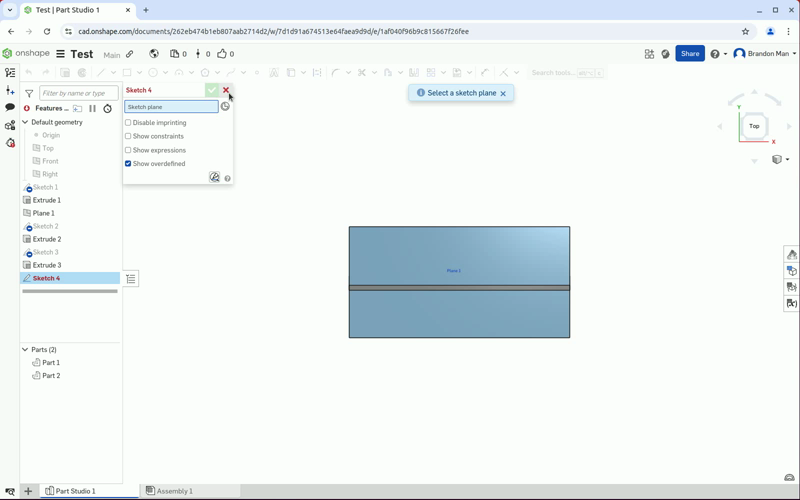
mouse_move(73, 215)
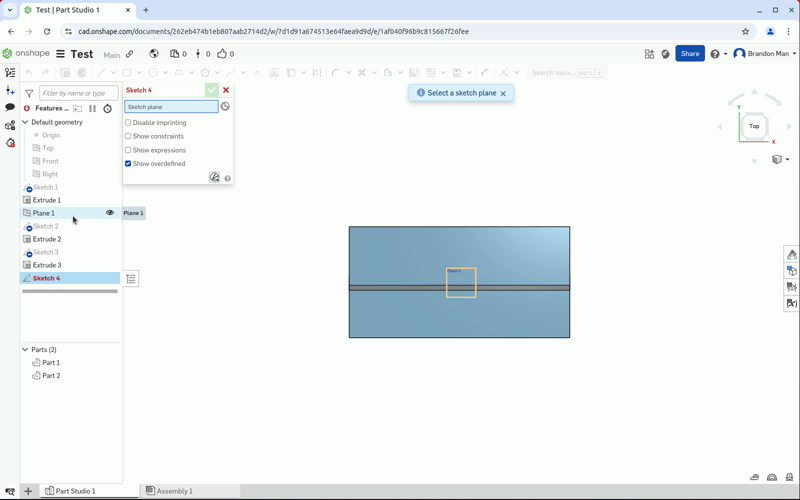
click(73, 215)
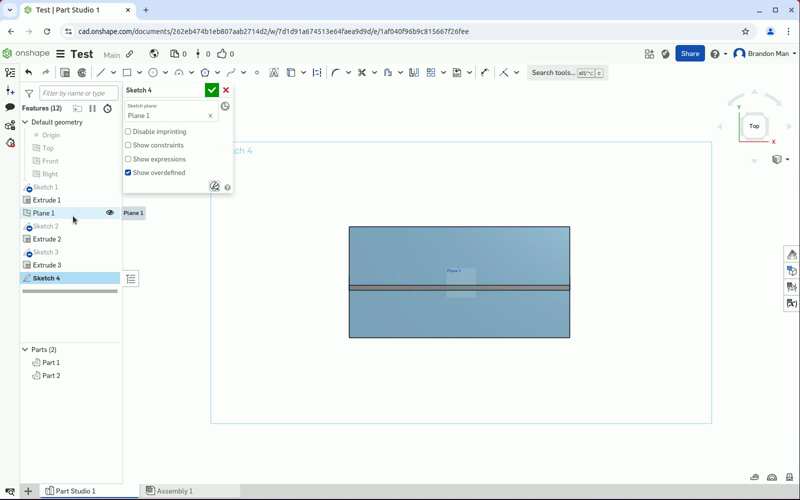
mouse_move(73, 352)
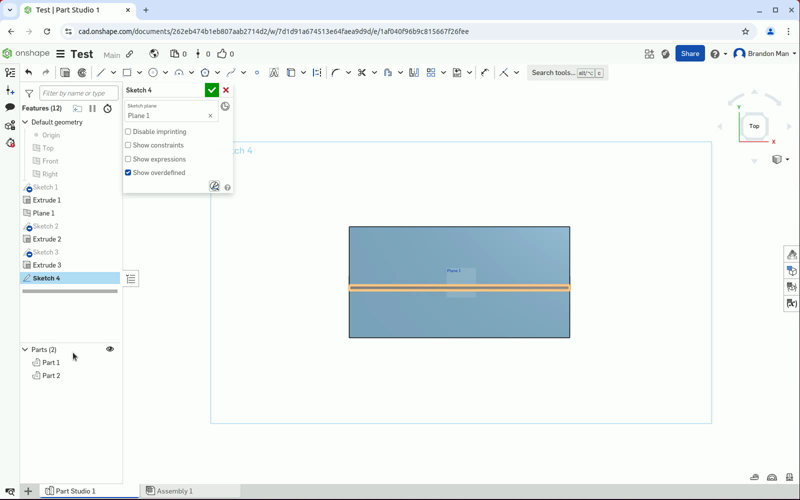
key(y)
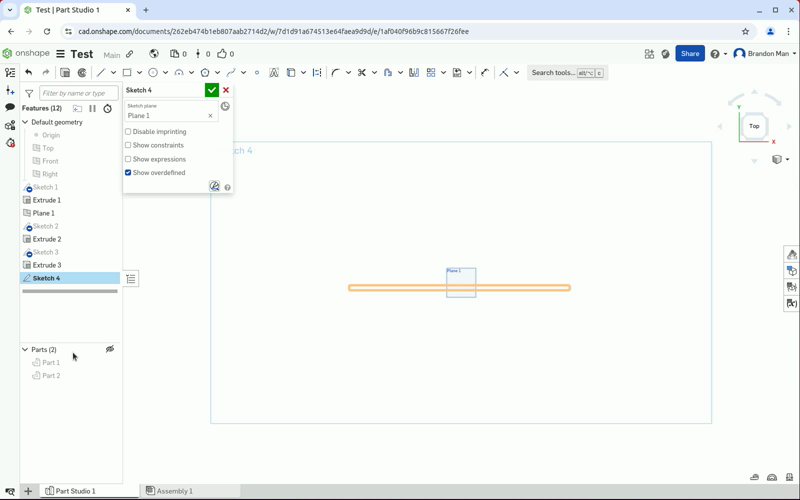
key(l)
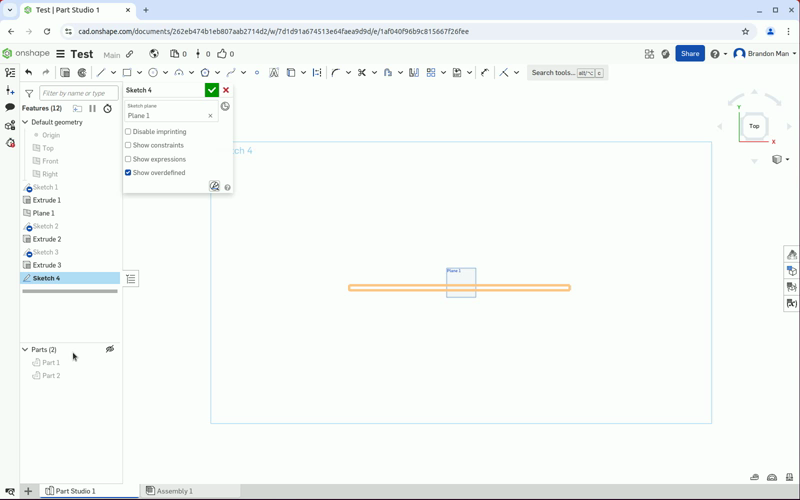
key_down(shift)
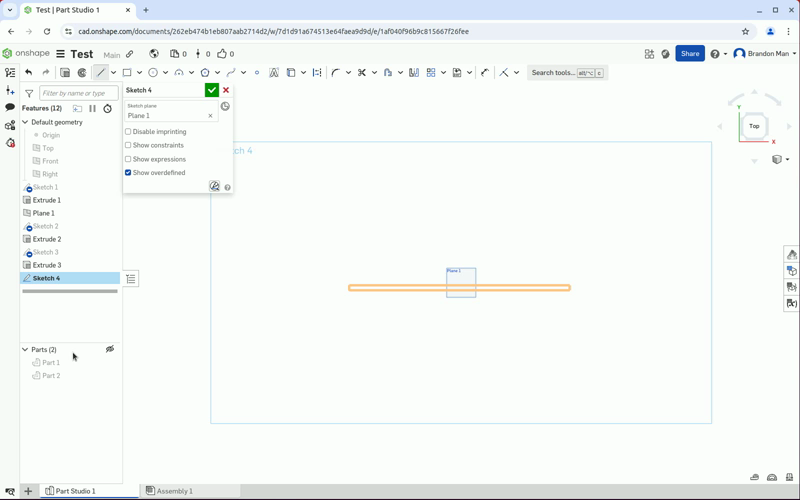
mouse_move(349, 280)
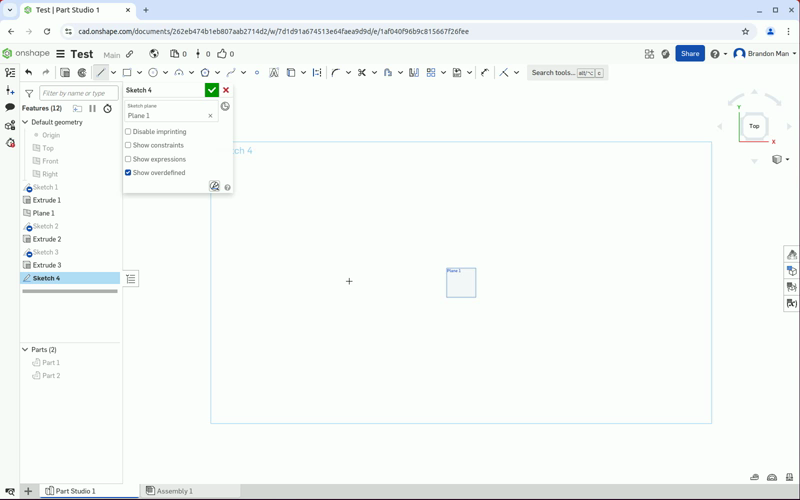
click(349, 280)
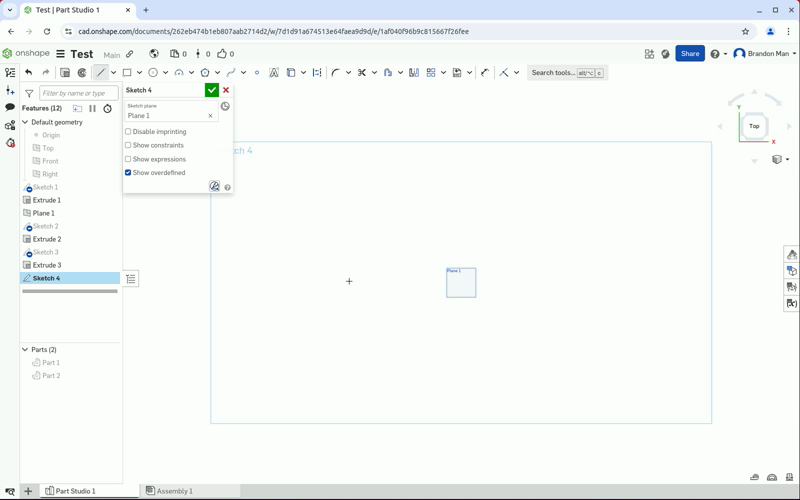
key_up(shift)
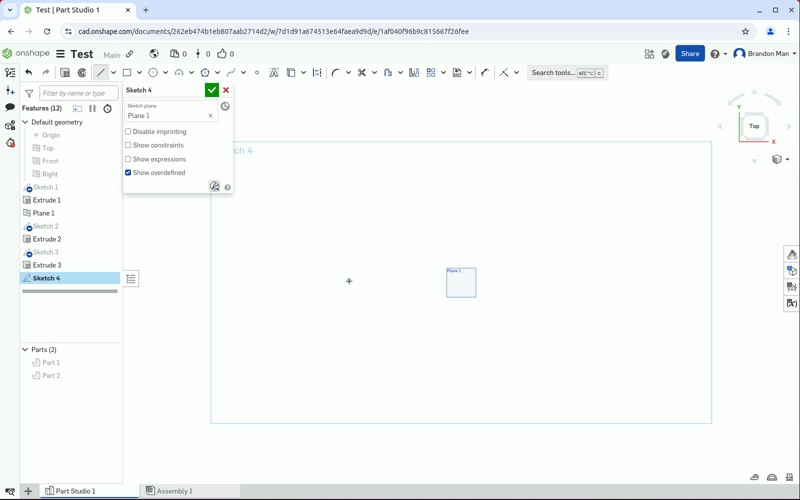
key_down(shift)
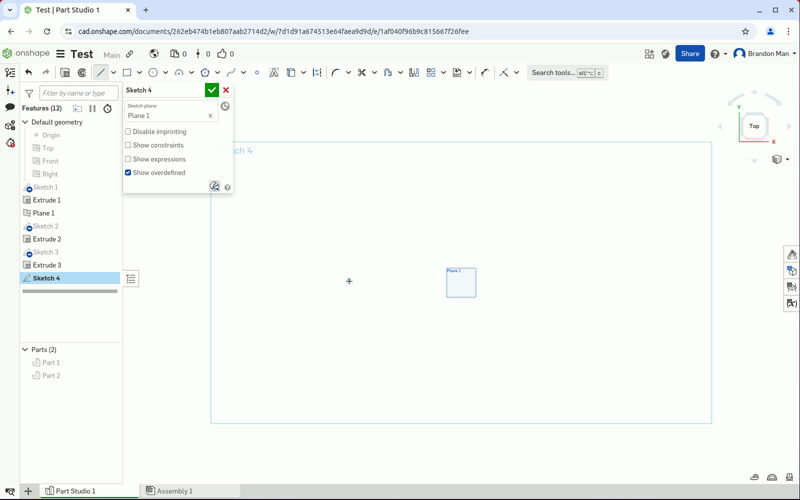
mouse_move(569, 280)
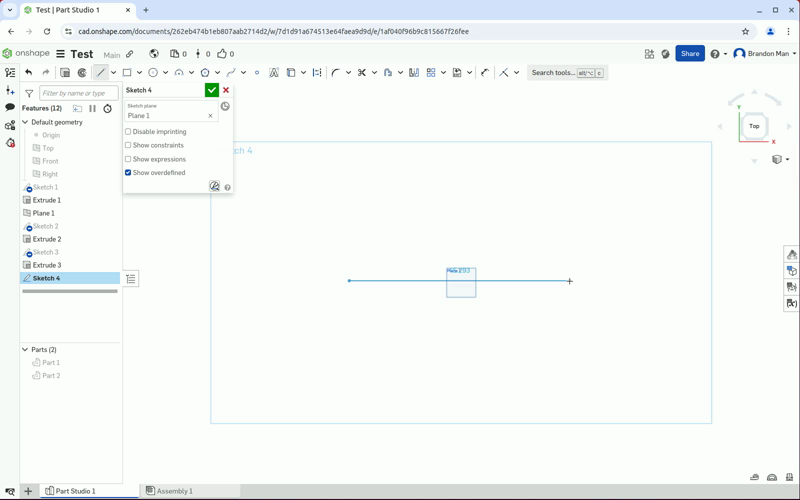
click(569, 280)
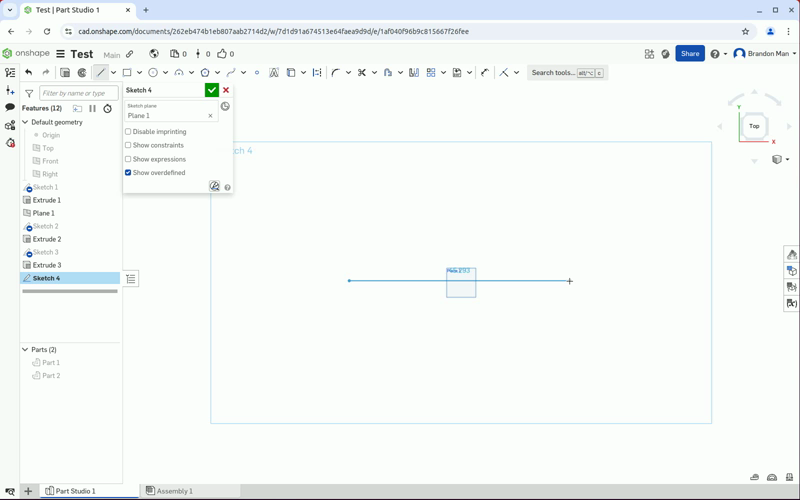
key_up(shift)
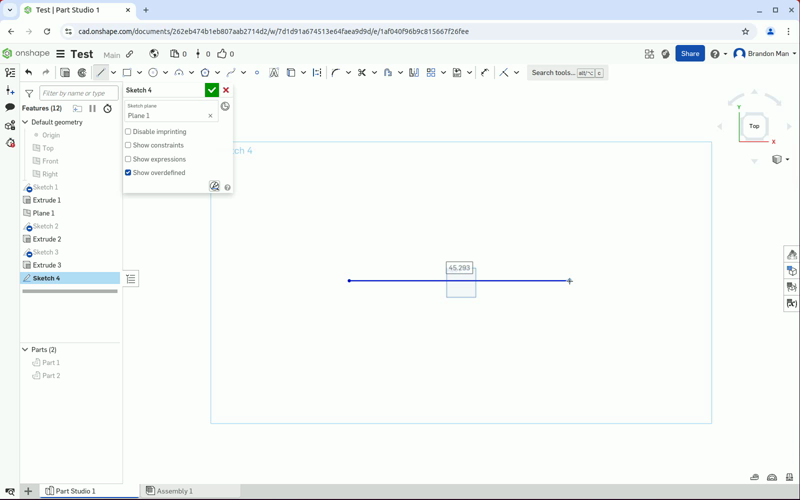
key_down(shift)
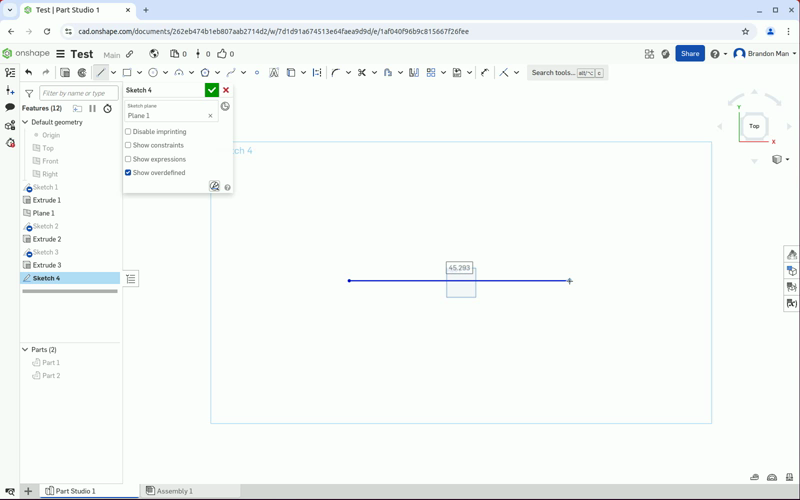
mouse_move(589, 280)
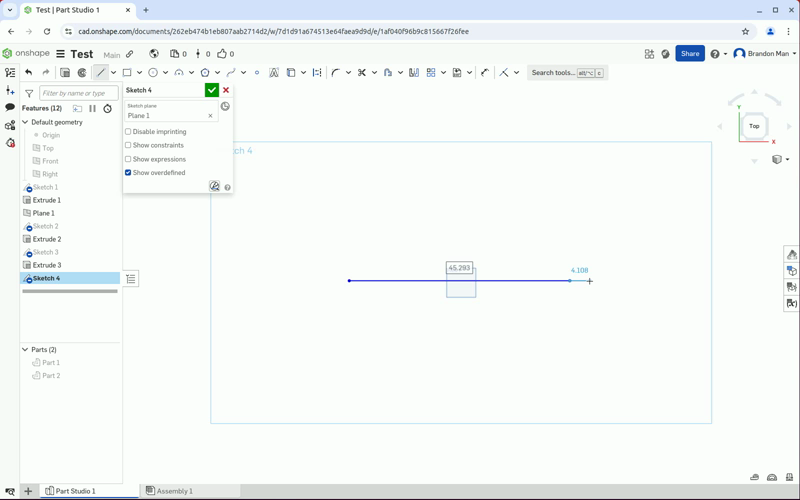
mouse_move(569, 276)
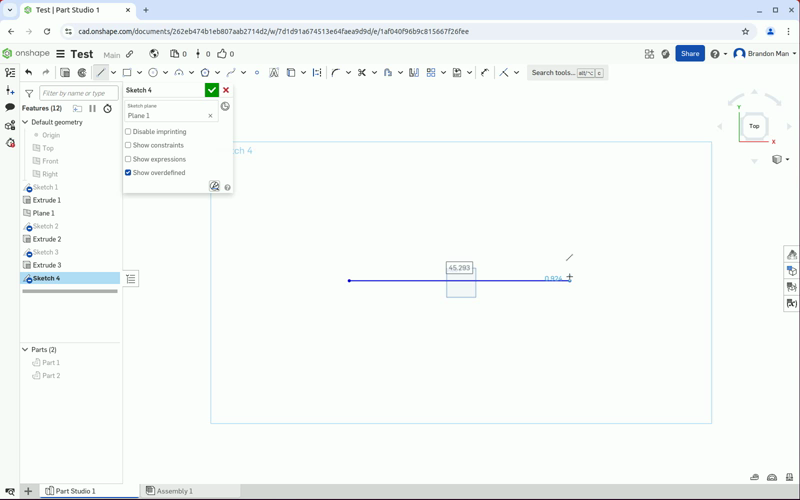
scroll(6)
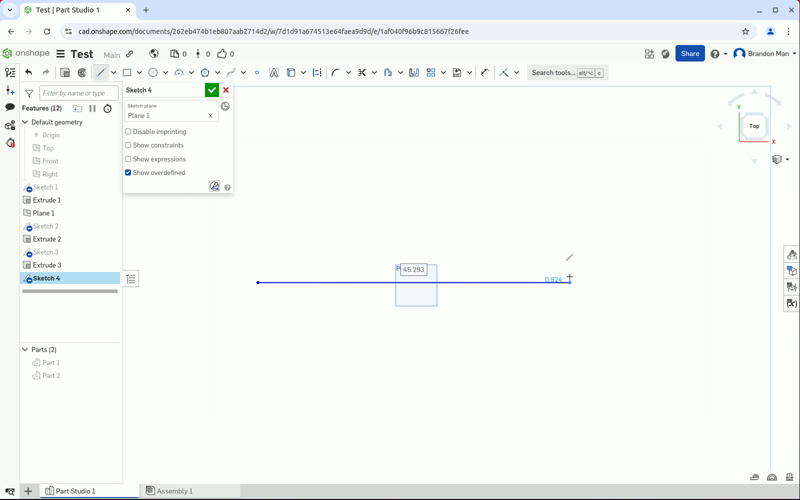
scroll(6)
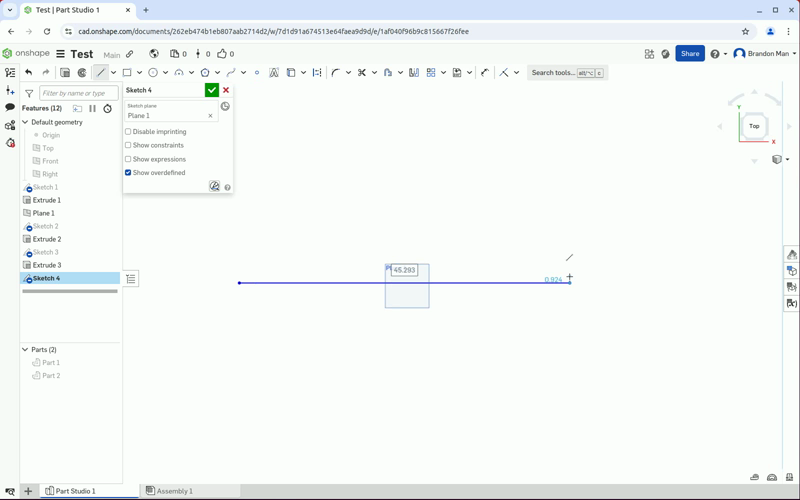
scroll(6)
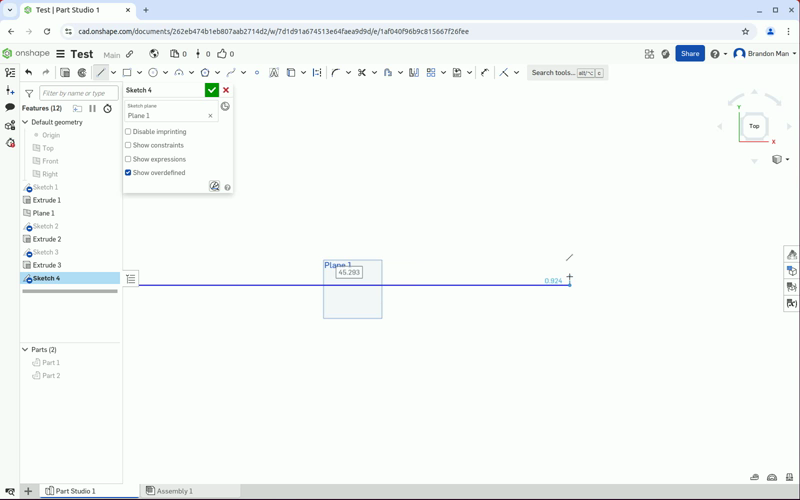
scroll(6)
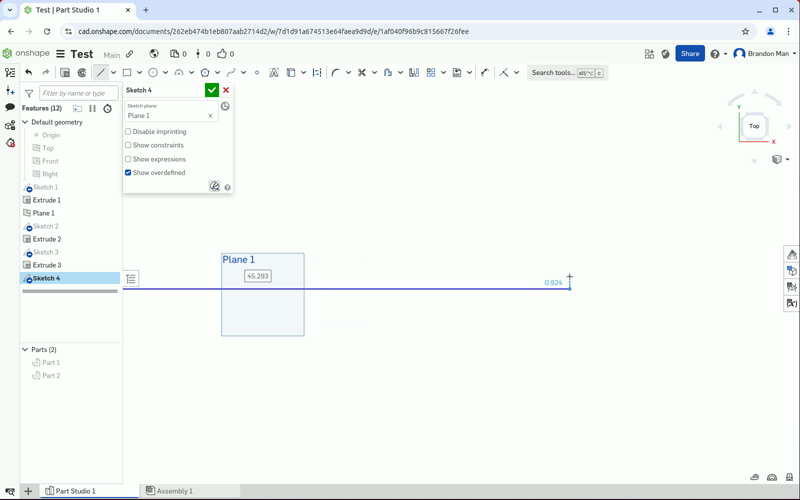
scroll(6)
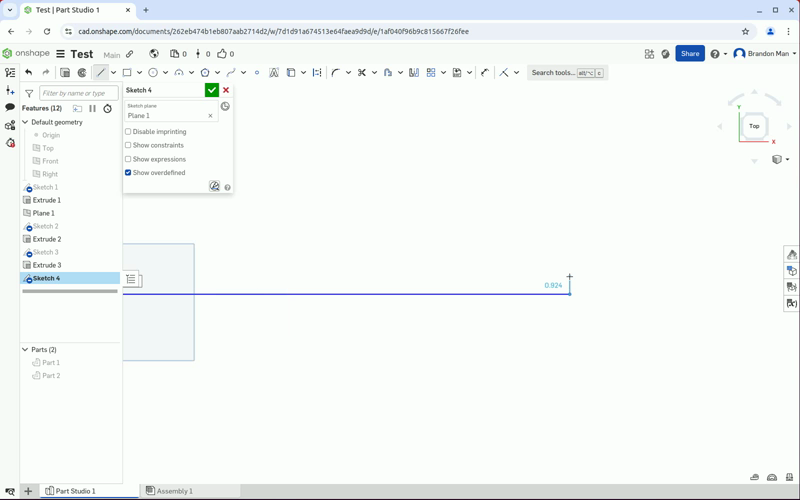
scroll(6)
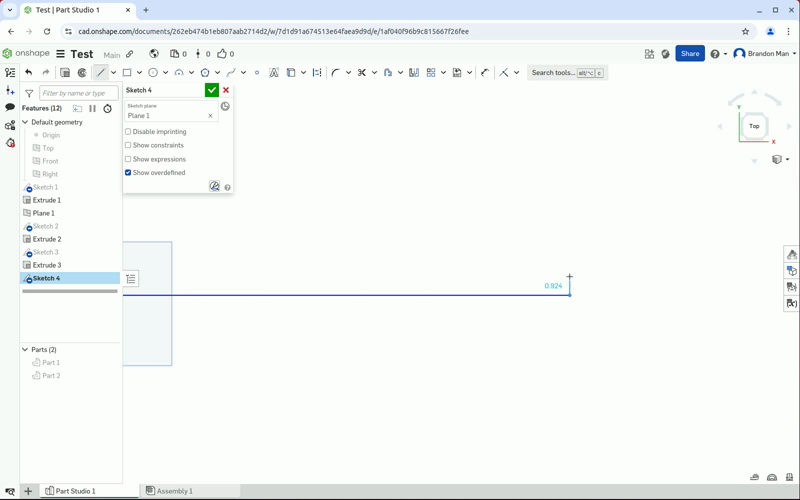
scroll(6)
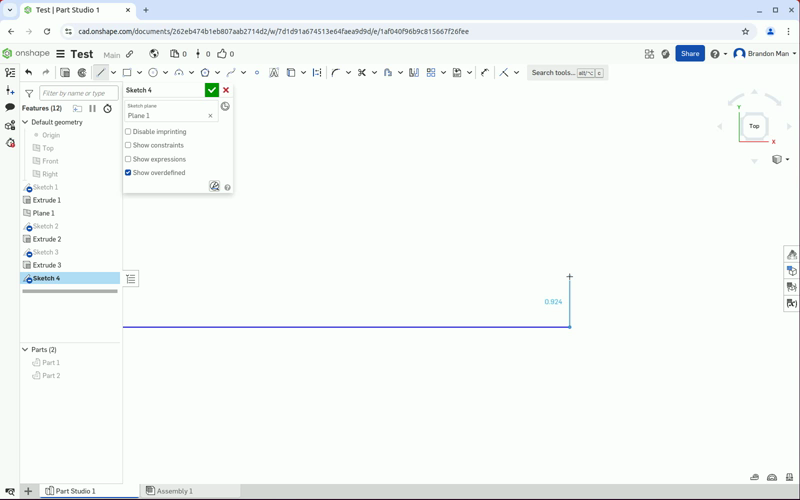
click(569, 276)
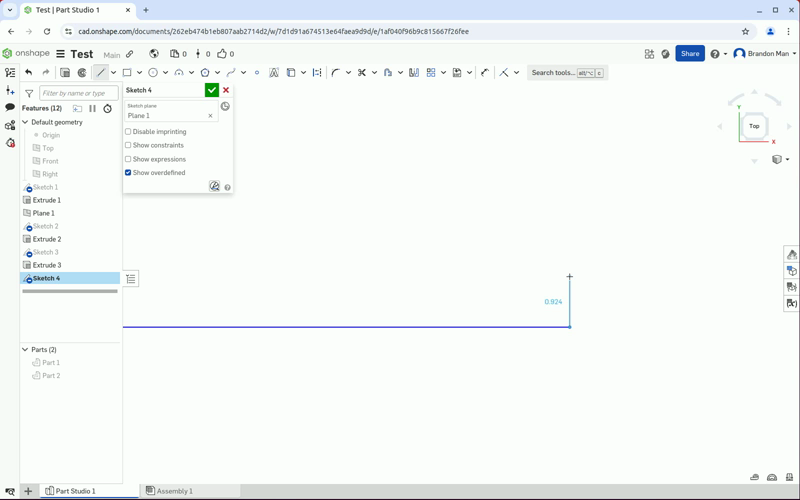
scroll(-6)
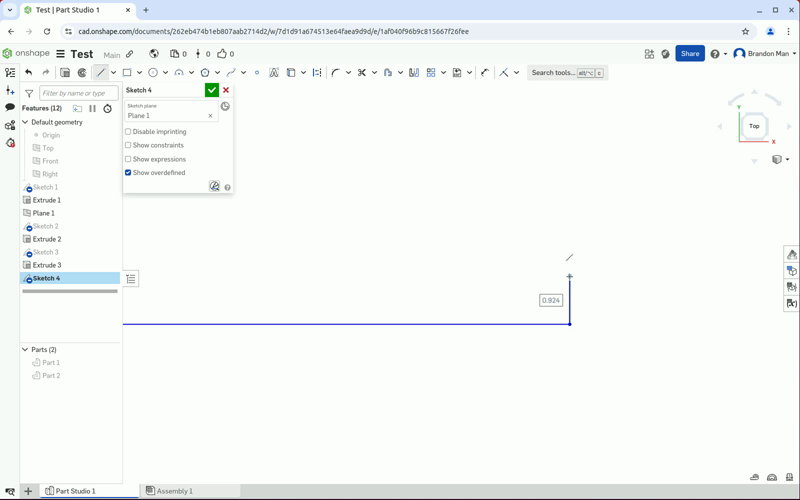
scroll(-6)
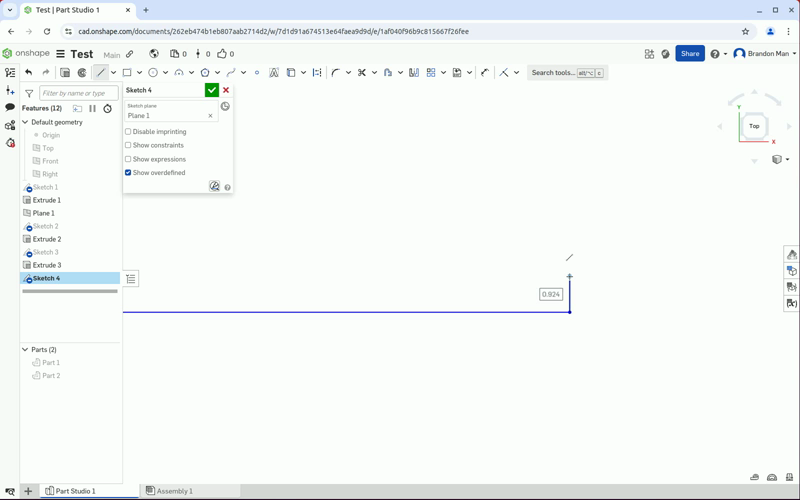
scroll(-6)
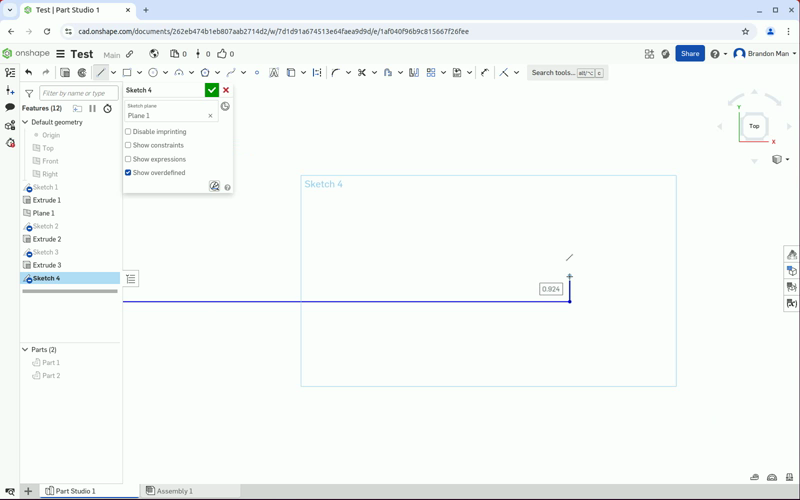
scroll(-6)
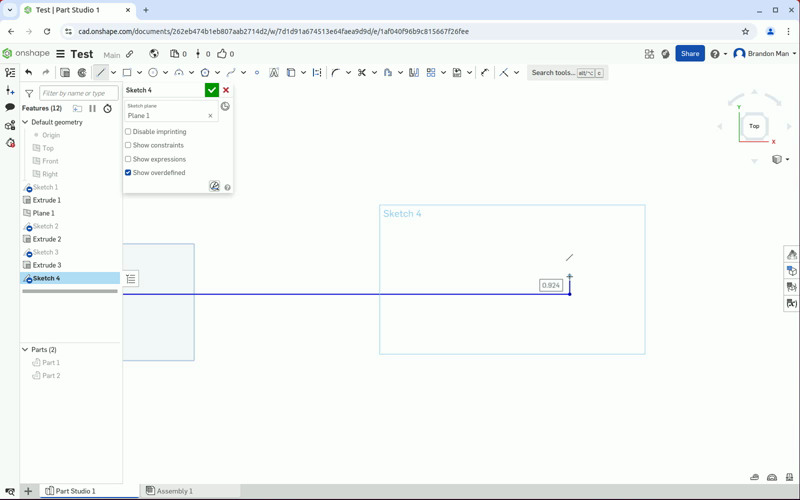
scroll(-6)
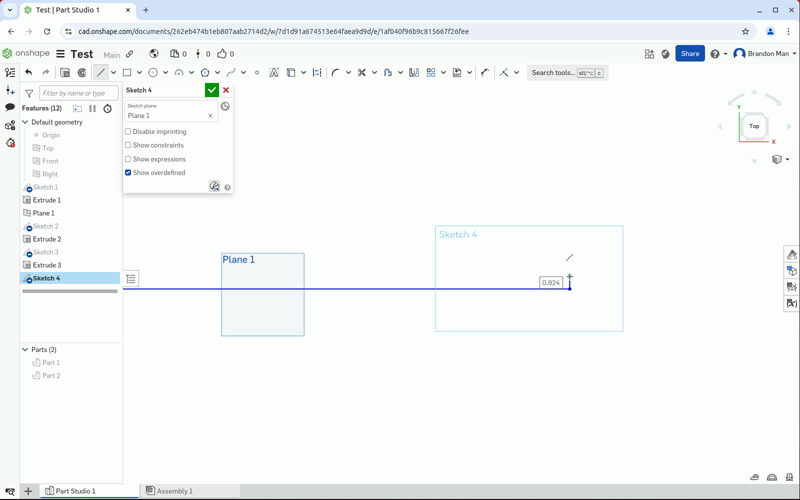
scroll(-6)
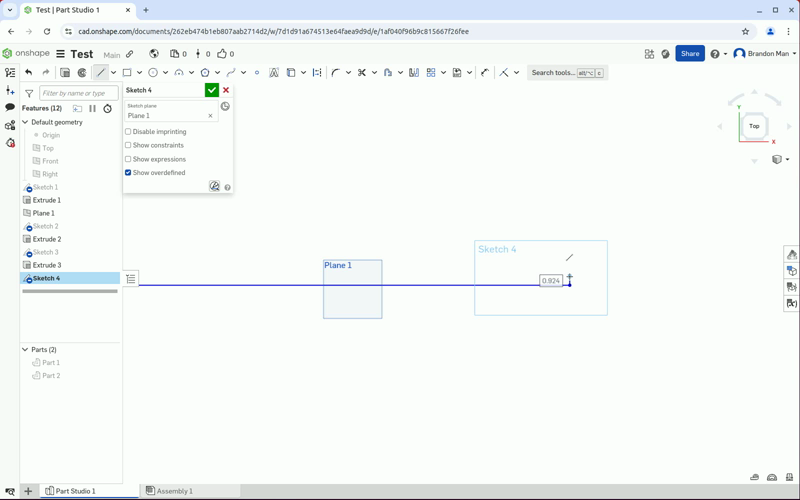
scroll(-6)
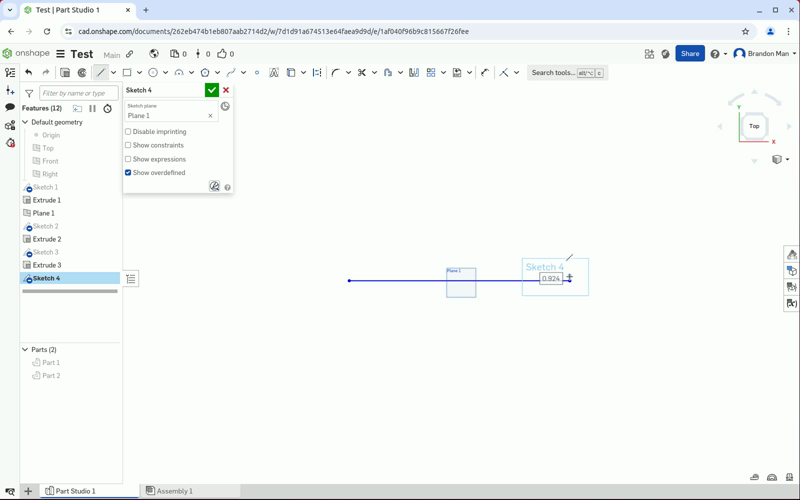
key_up(shift)
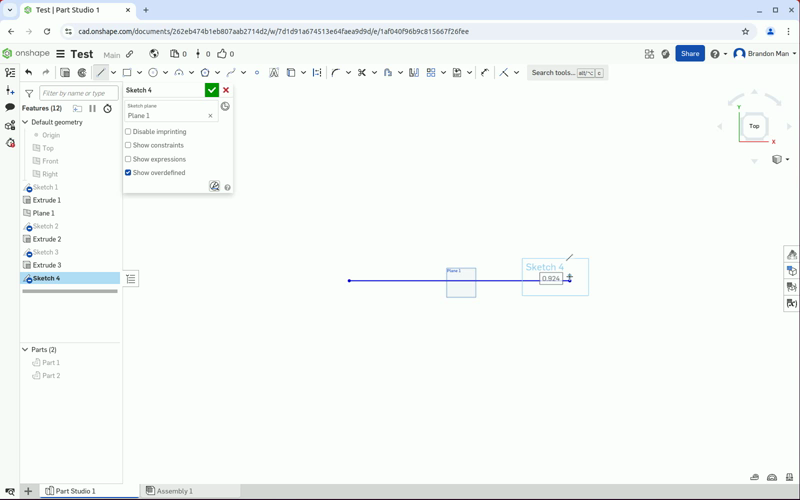
key_down(shift)
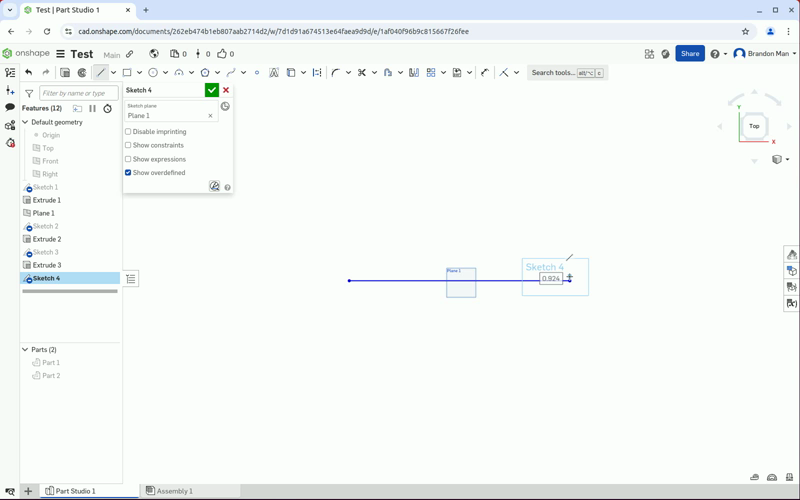
mouse_move(349, 276)
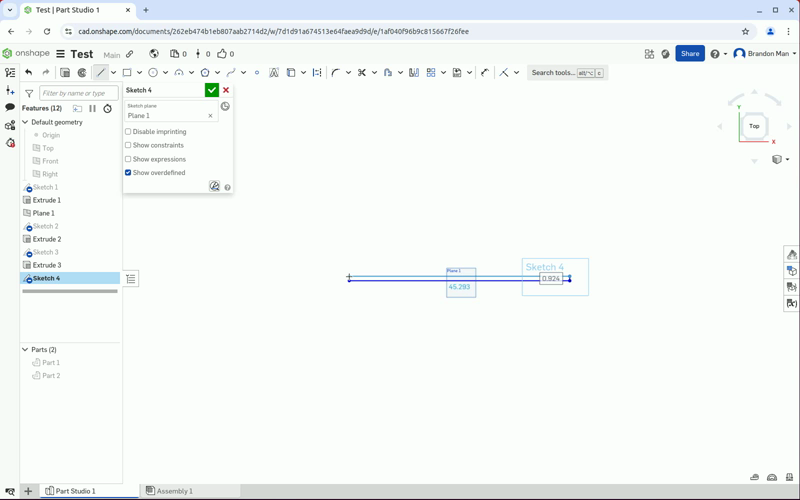
click(349, 276)
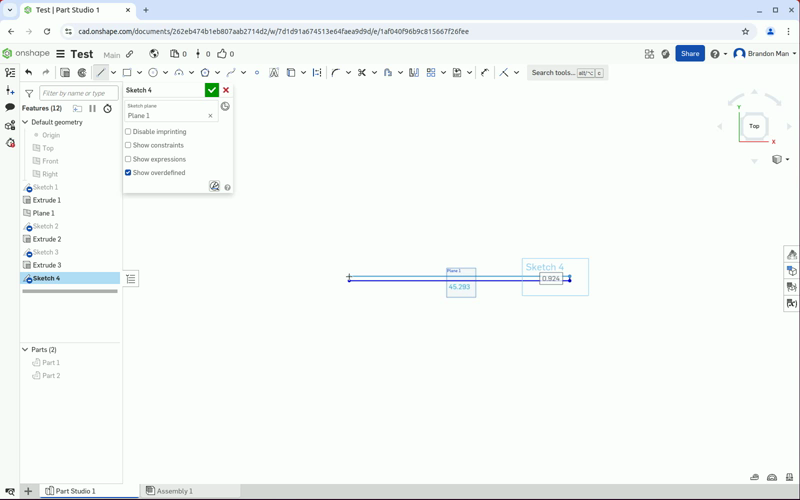
key_up(shift)
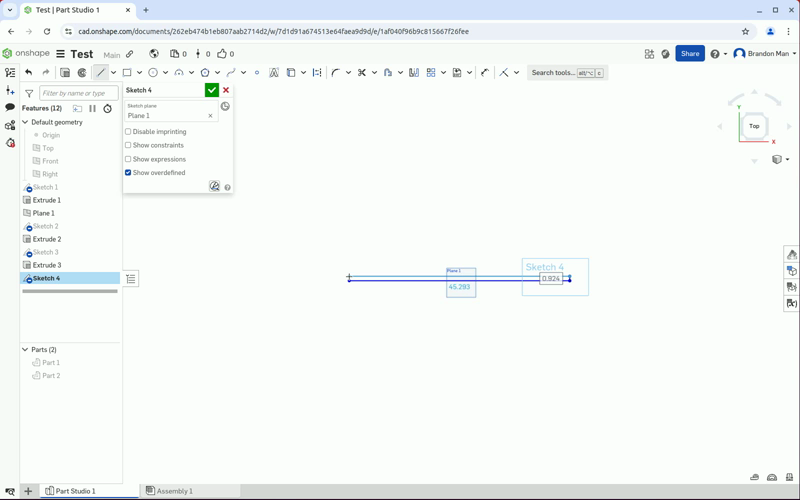
mouse_move(379, 276)
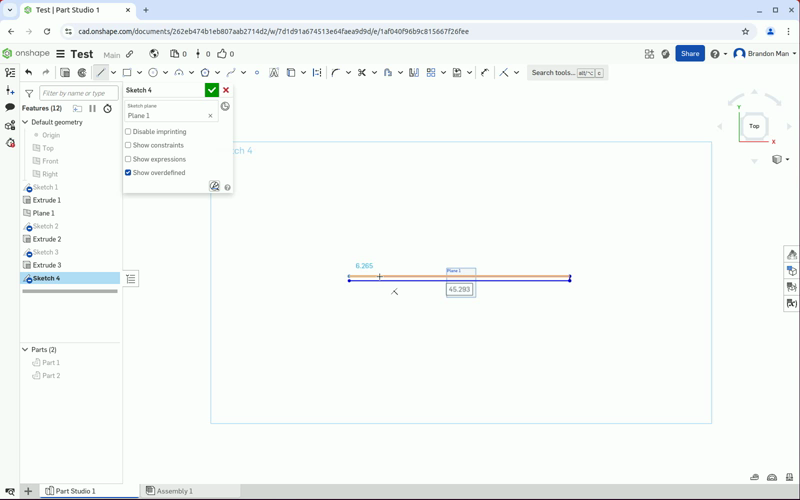
key_down(shift)
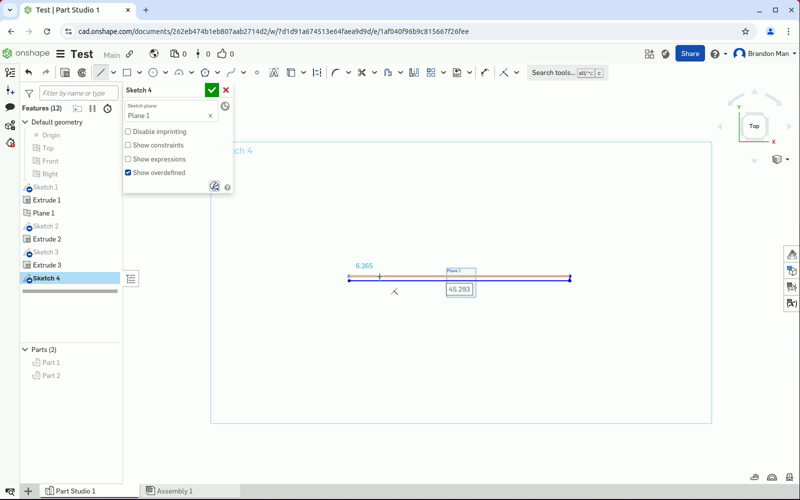
mouse_move(349, 280)
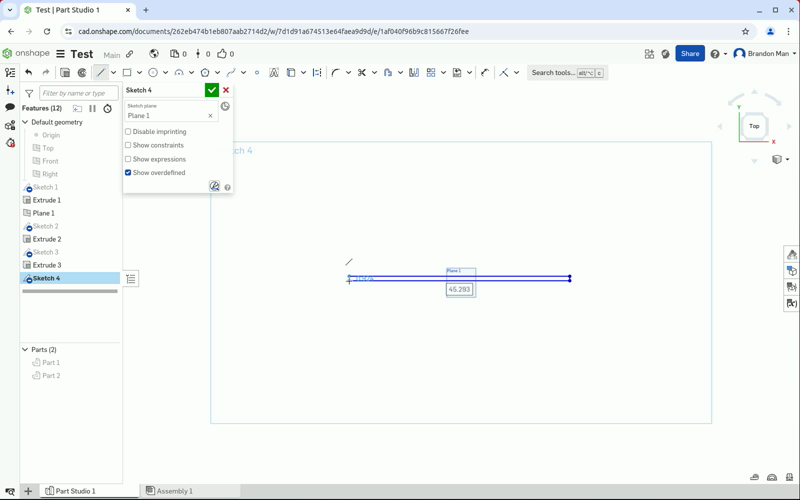
scroll(6)
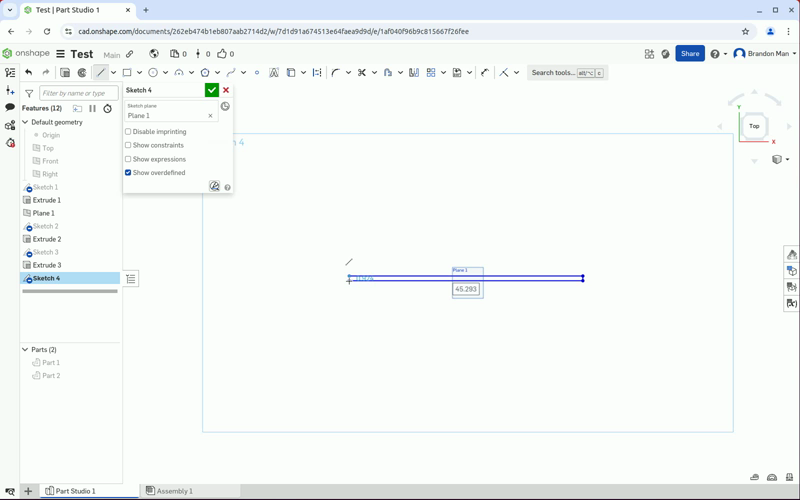
scroll(6)
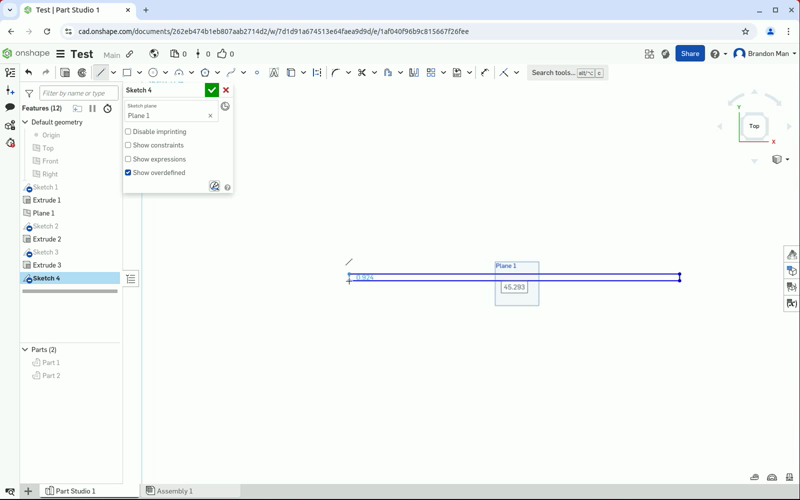
scroll(6)
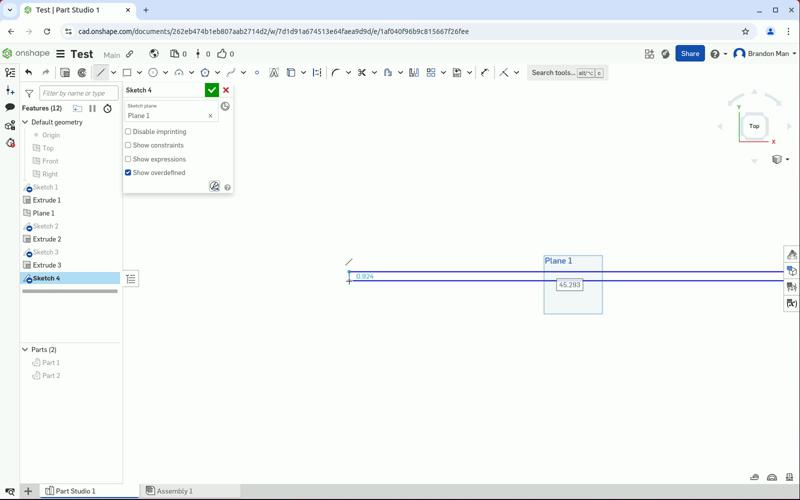
scroll(6)
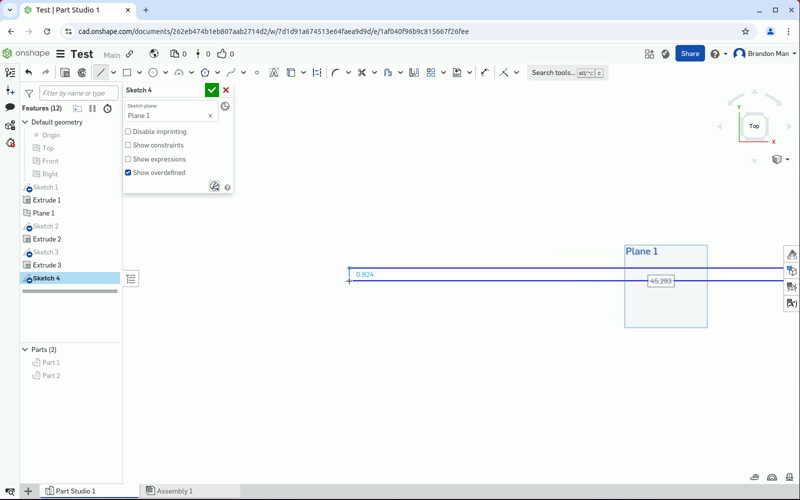
scroll(6)
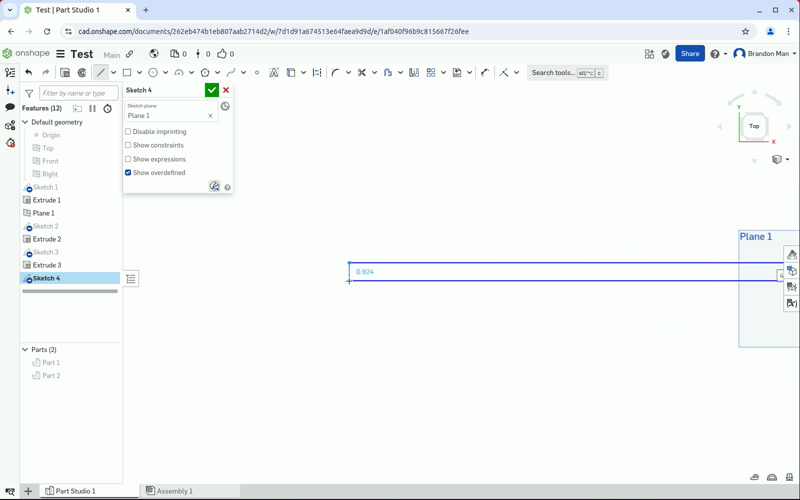
scroll(6)
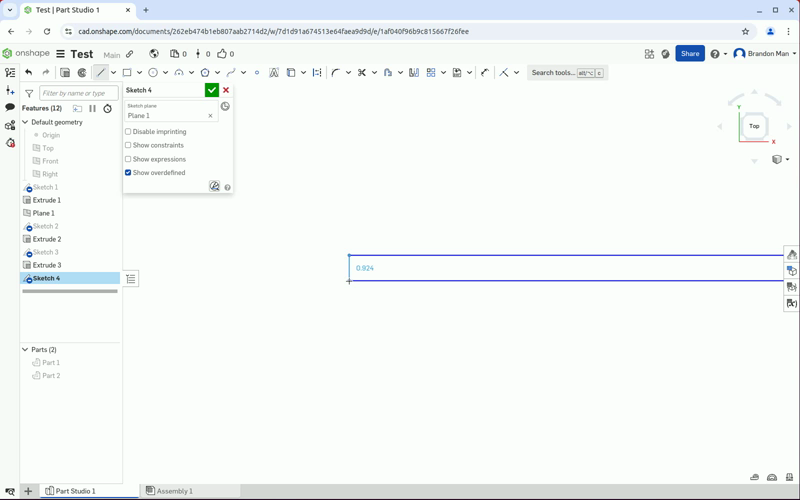
scroll(6)
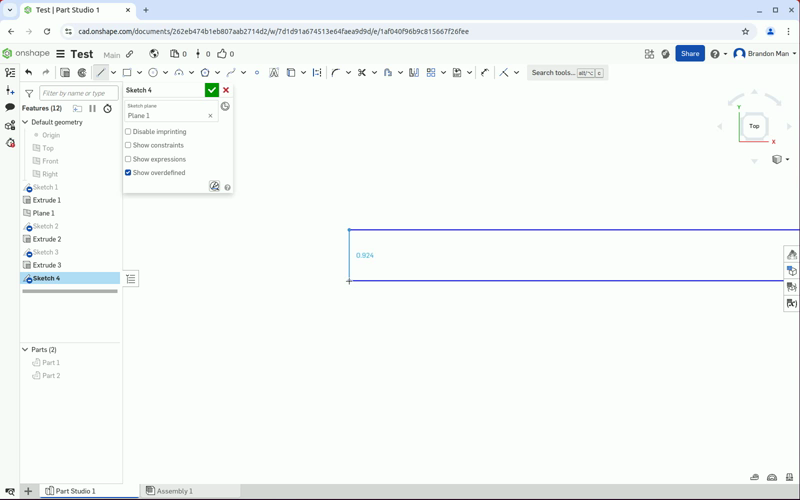
key_up(shift)
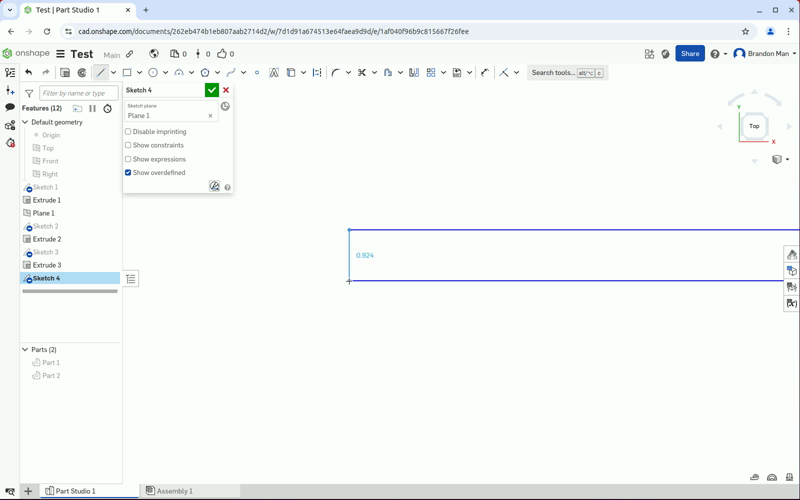
click(349, 280)
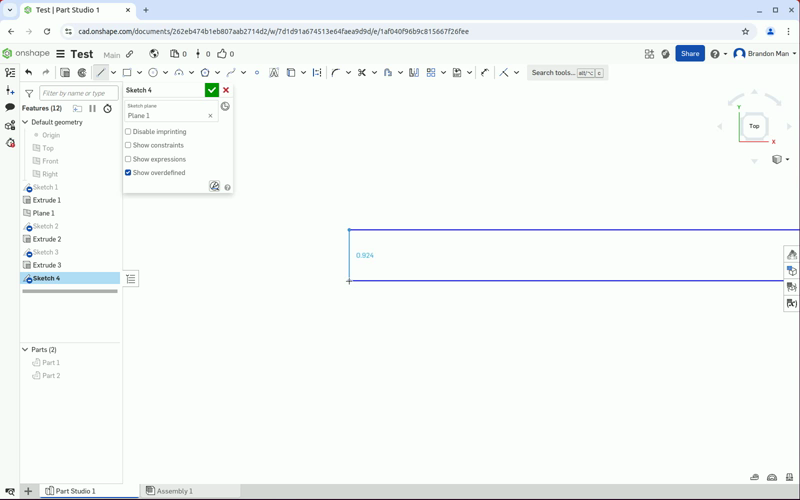
scroll(-6)
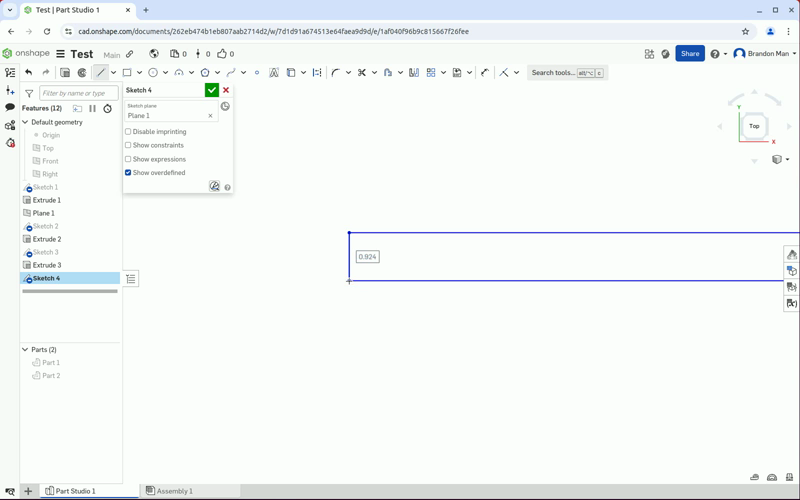
scroll(-6)
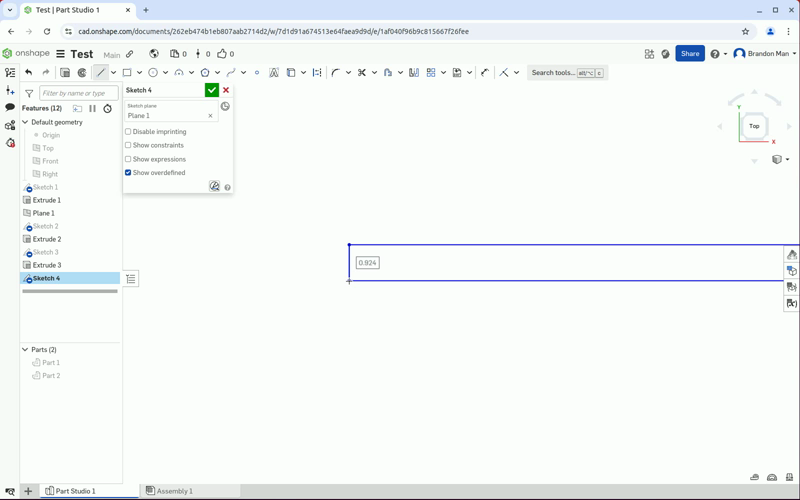
scroll(-6)
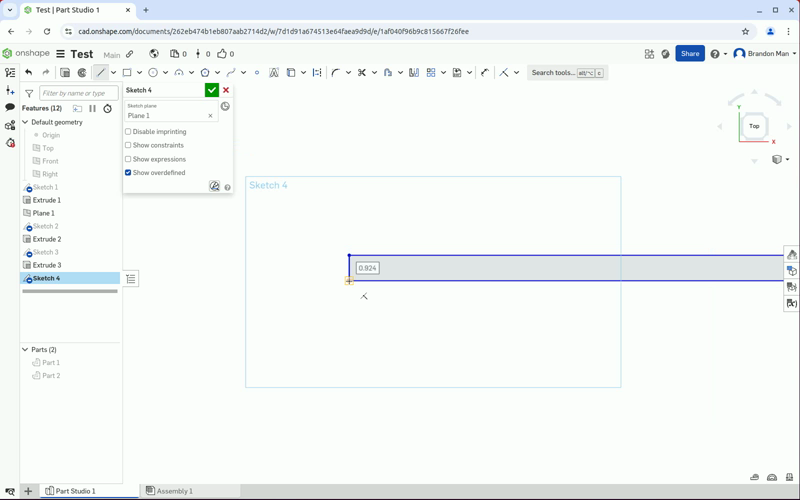
scroll(-6)
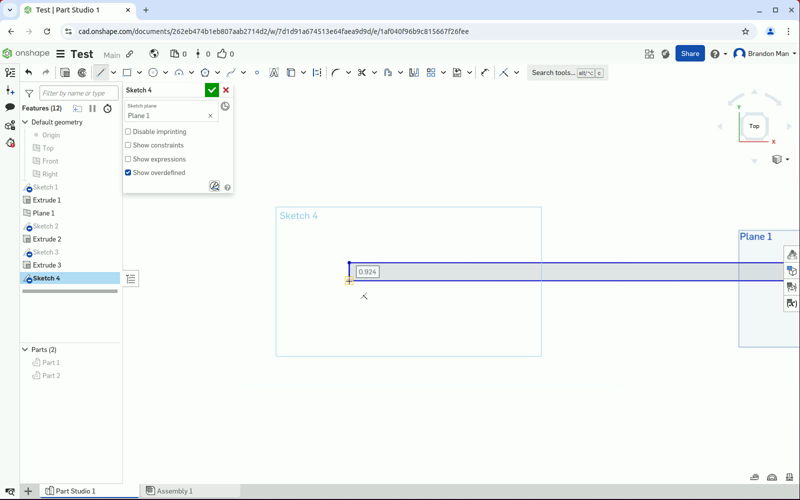
scroll(-6)
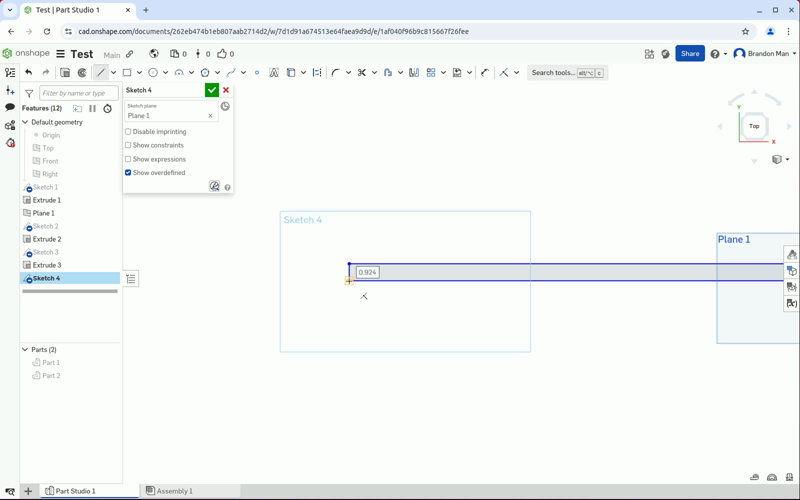
scroll(-6)
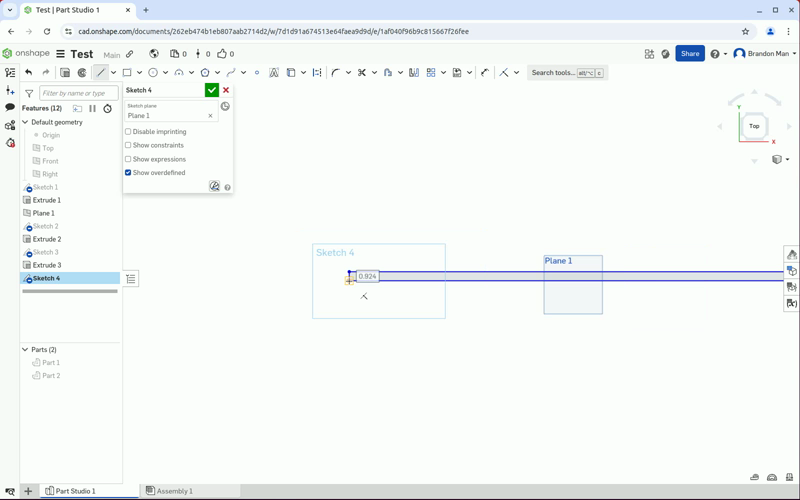
scroll(-6)
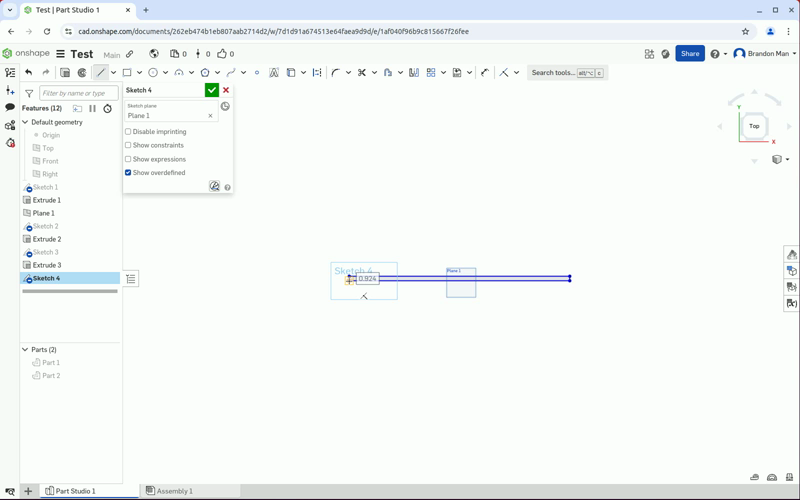
key(esc)
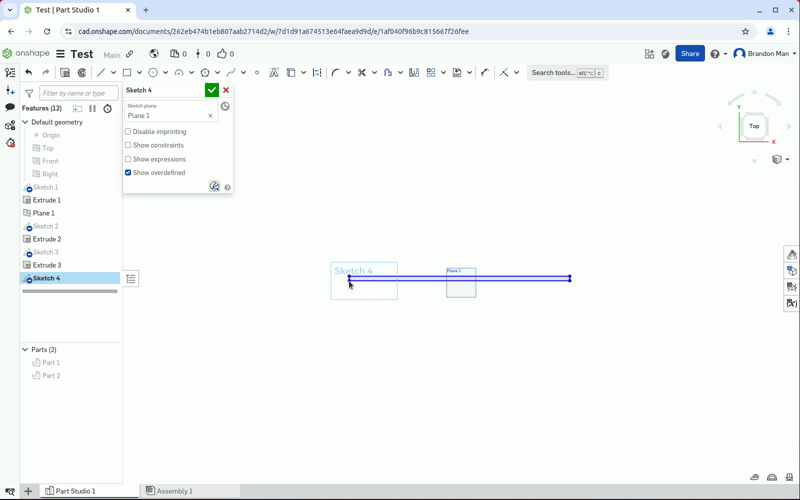
mouse_move(406, 278)
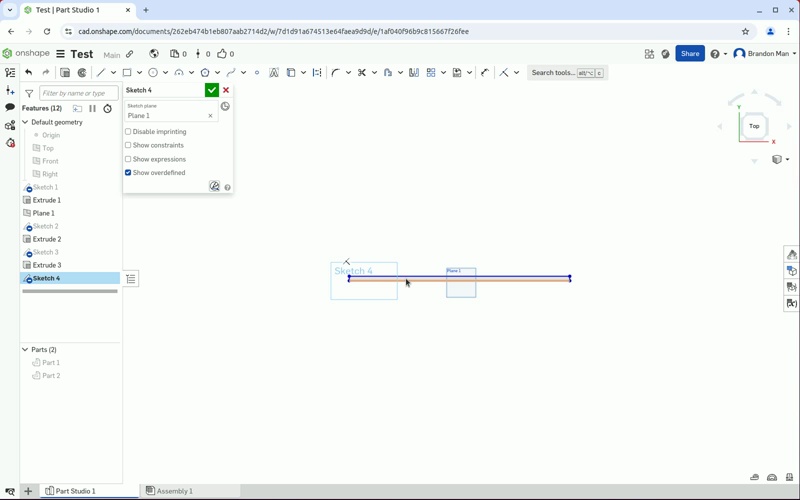
scroll(6)
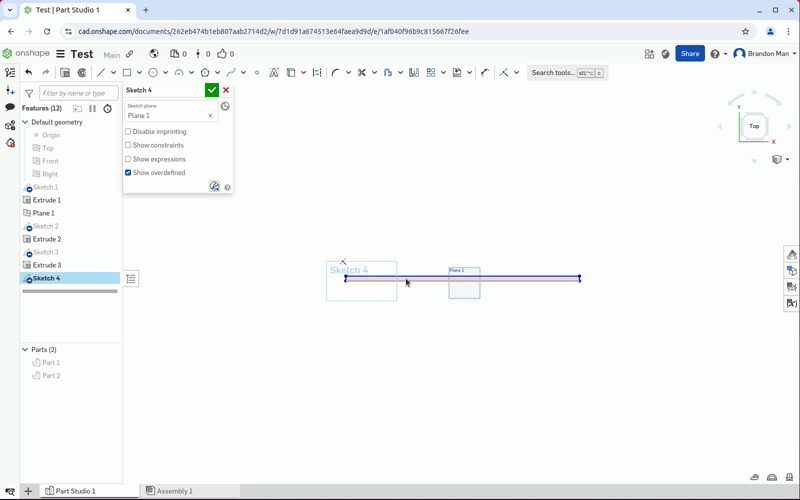
scroll(6)
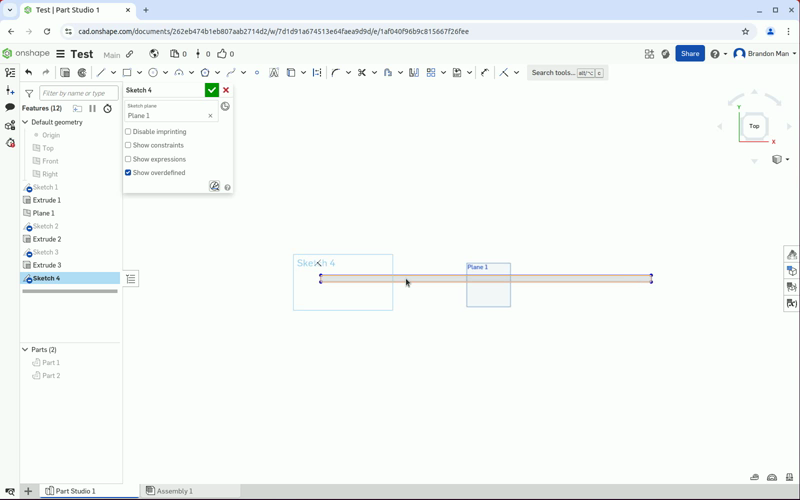
scroll(6)
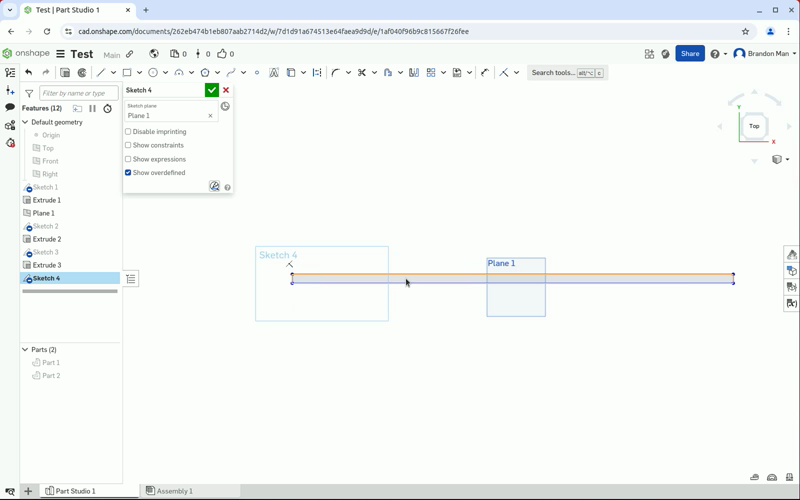
scroll(6)
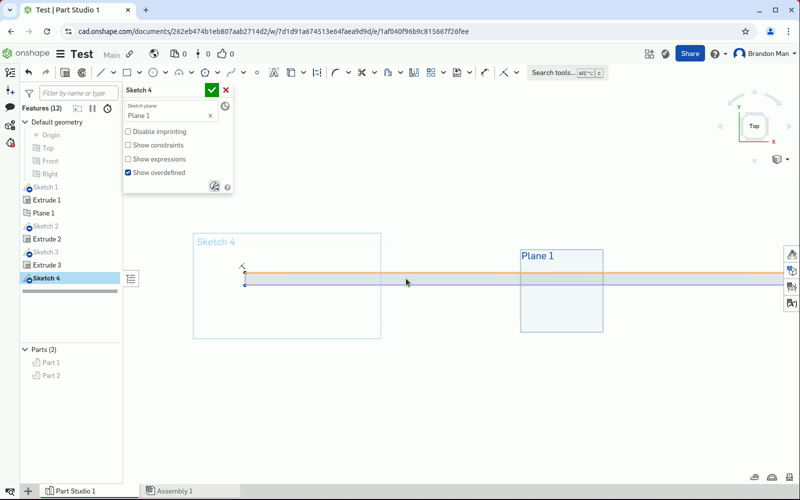
scroll(6)
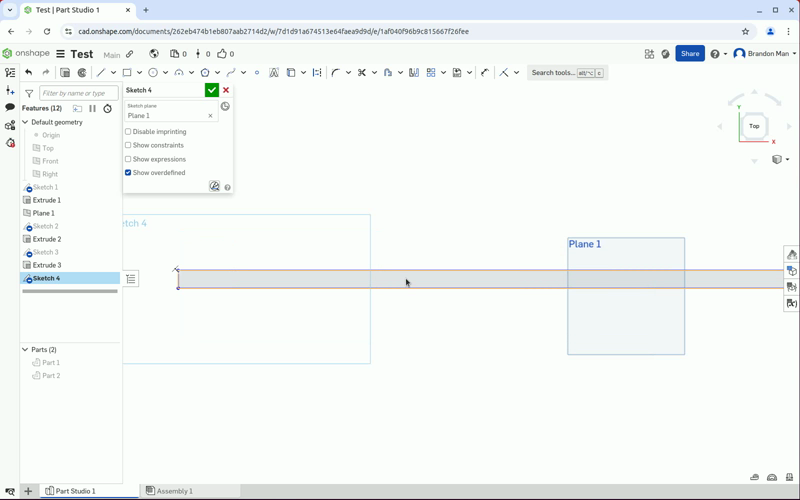
scroll(6)
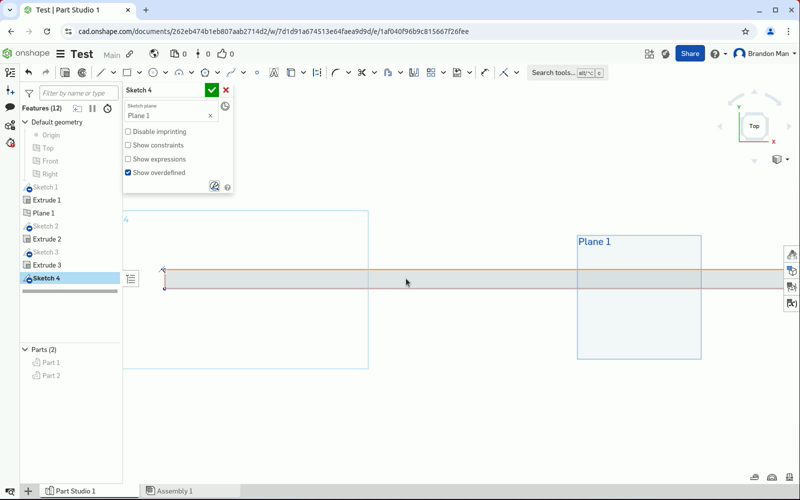
scroll(6)
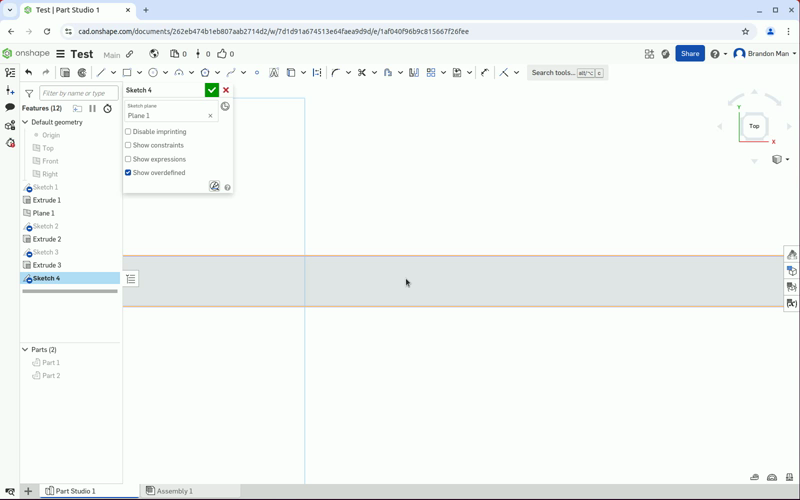
click(406, 278)
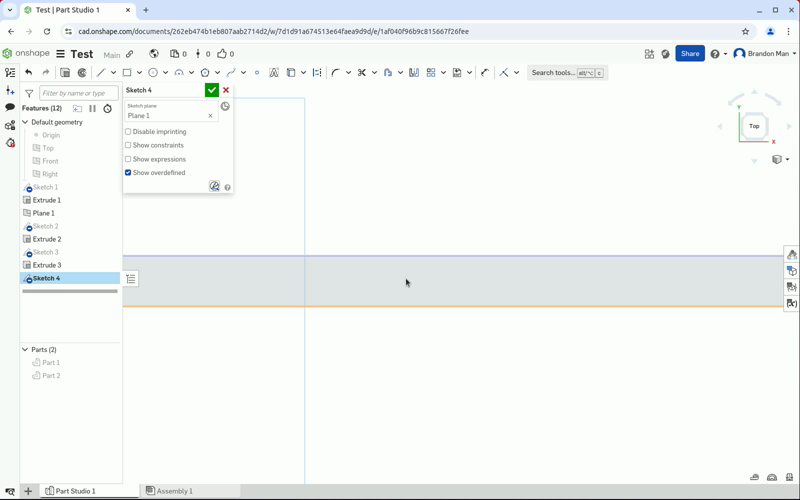
scroll(-6)
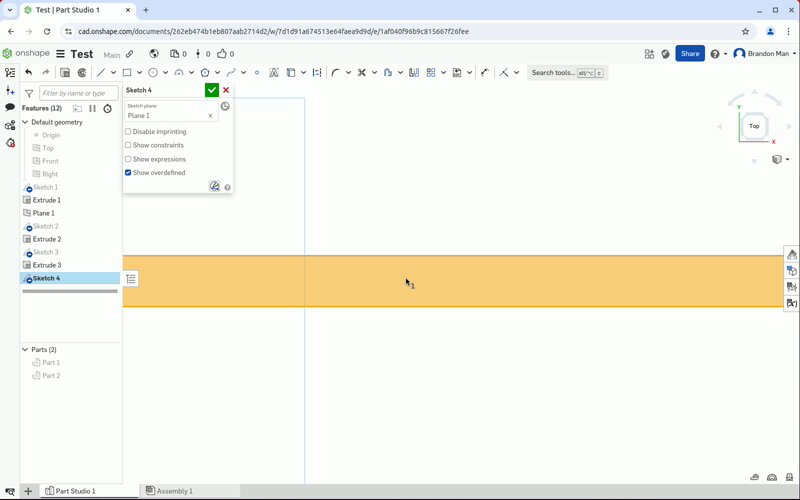
scroll(-6)
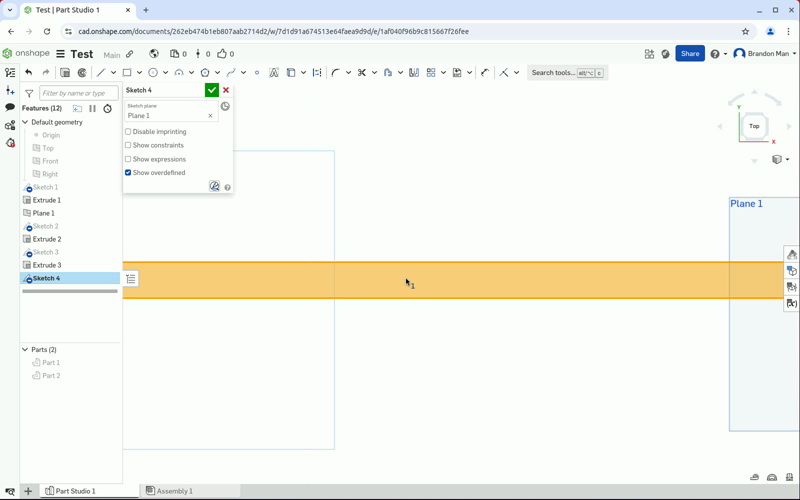
scroll(-6)
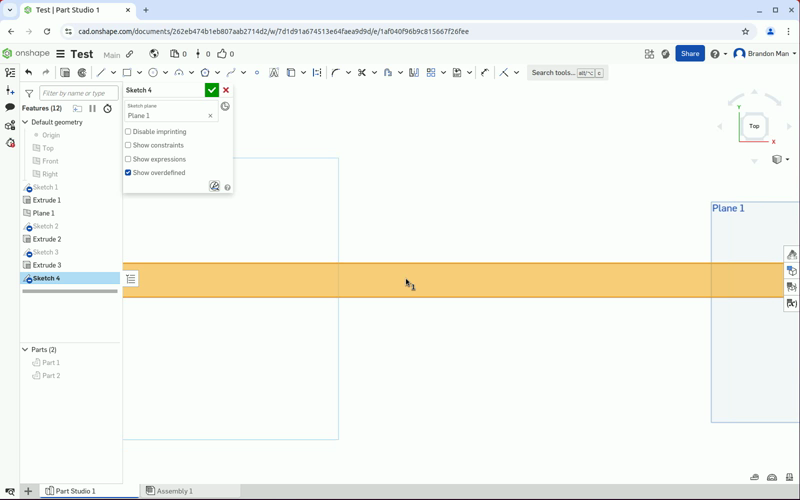
scroll(-6)
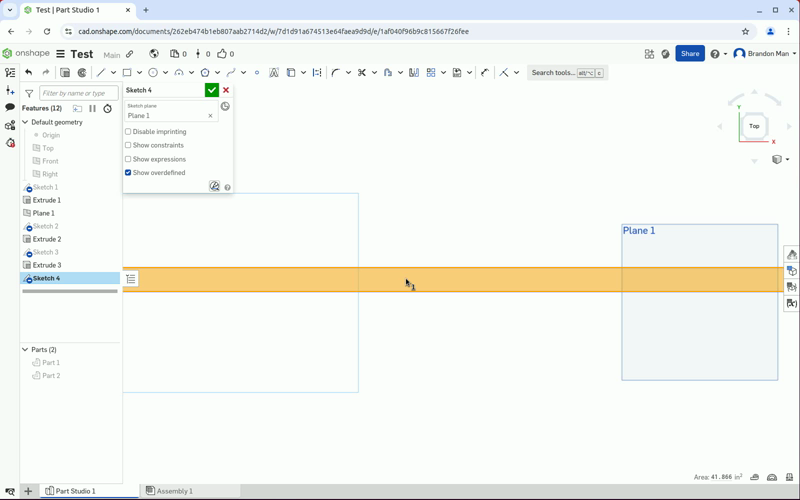
scroll(-6)
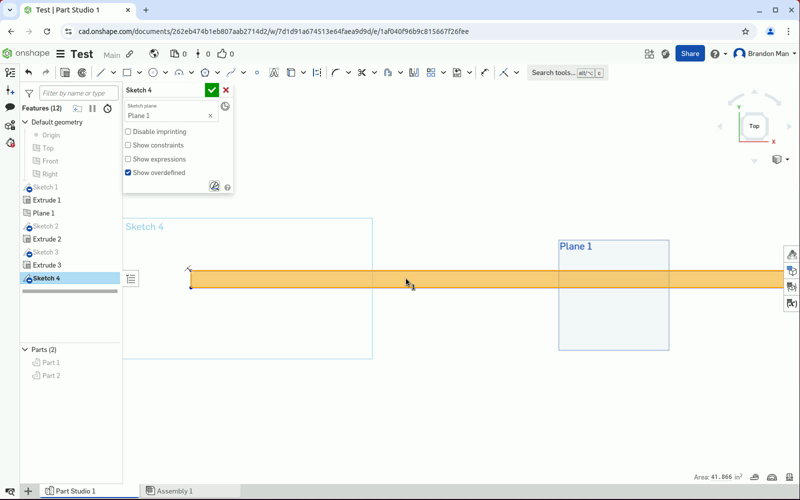
scroll(-6)
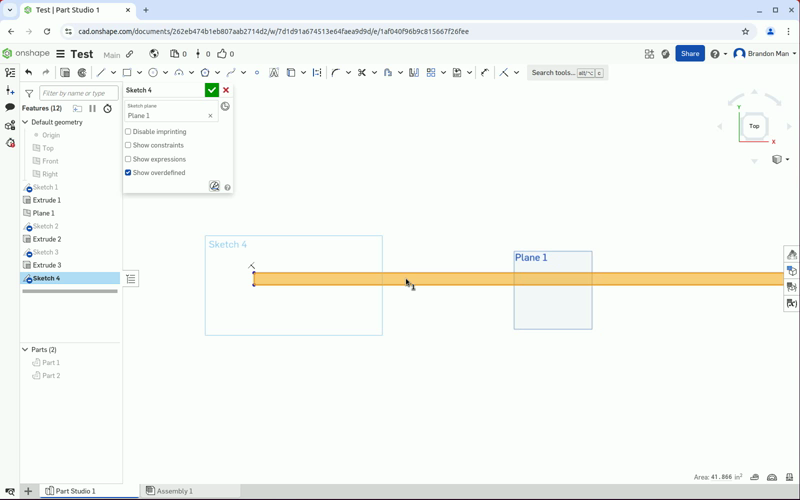
scroll(-6)
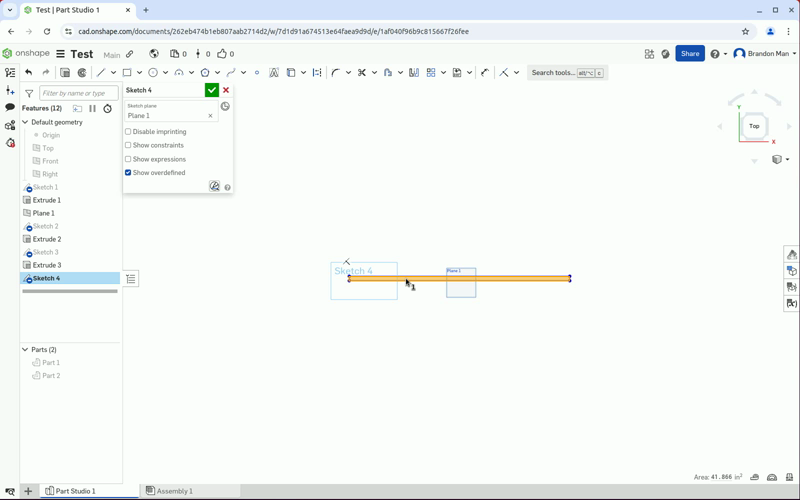
mouse_move(73, 352)
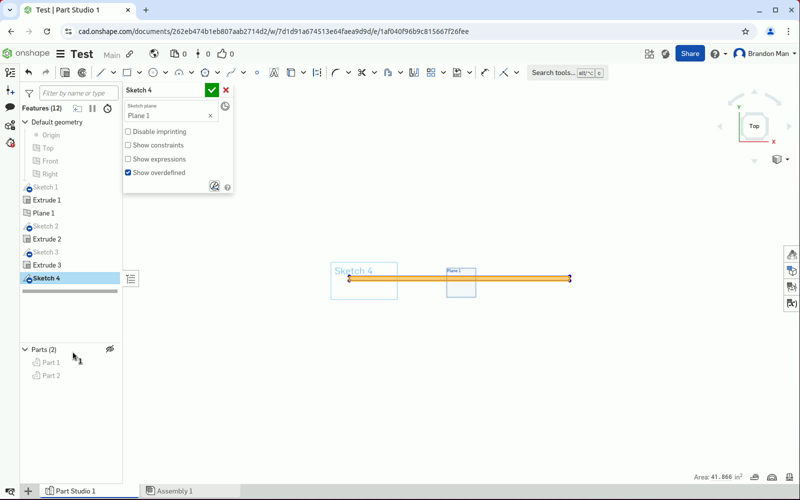
key(shift+y)
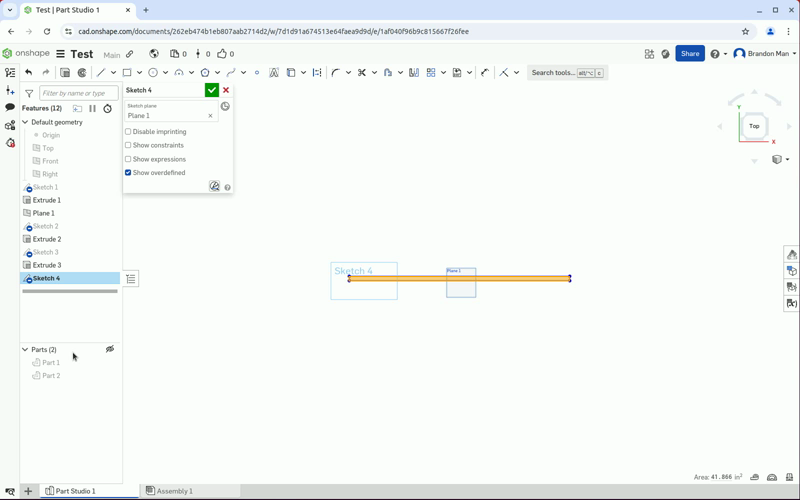
key(shift+e)
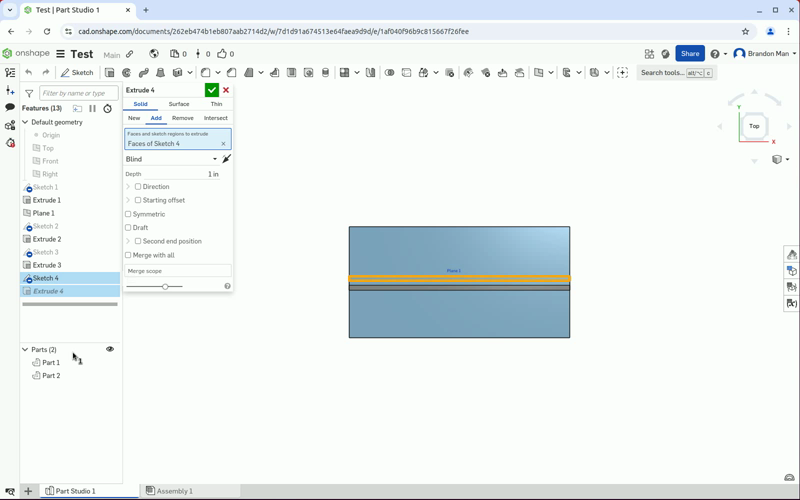
mouse_move(143, 106)
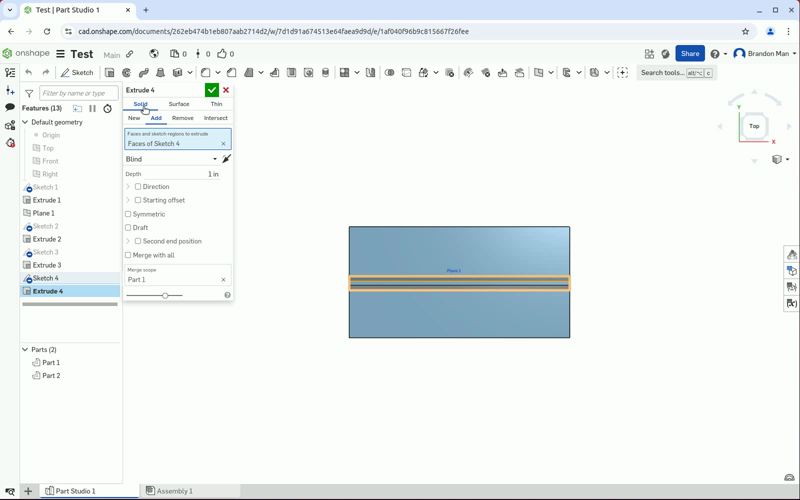
click(143, 106)
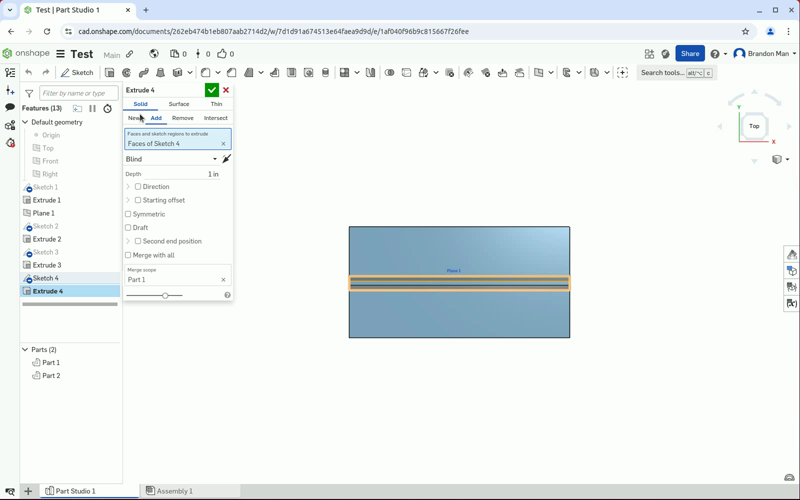
mouse_move(137, 120)
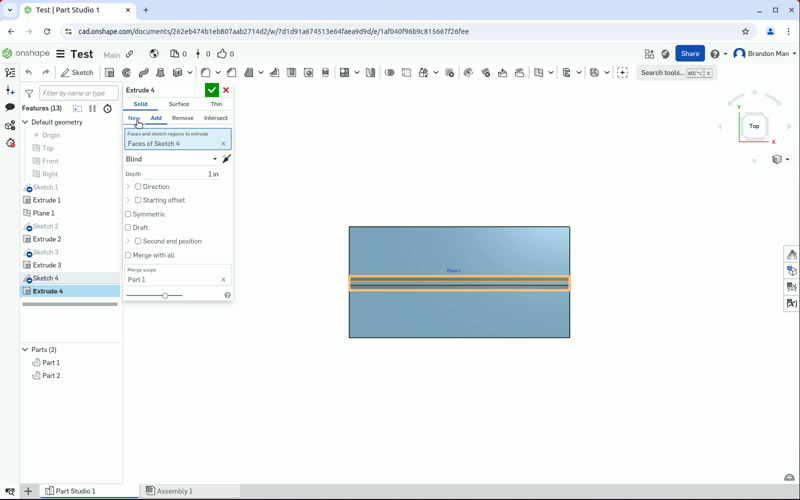
click(137, 120)
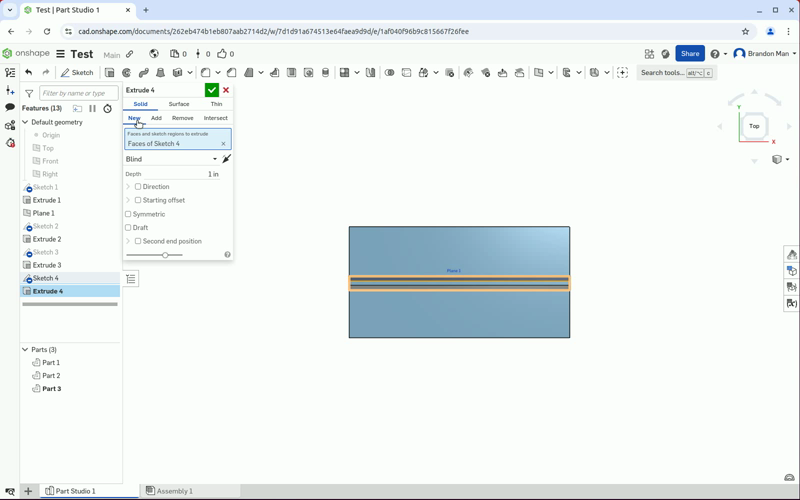
key(tab, 4)
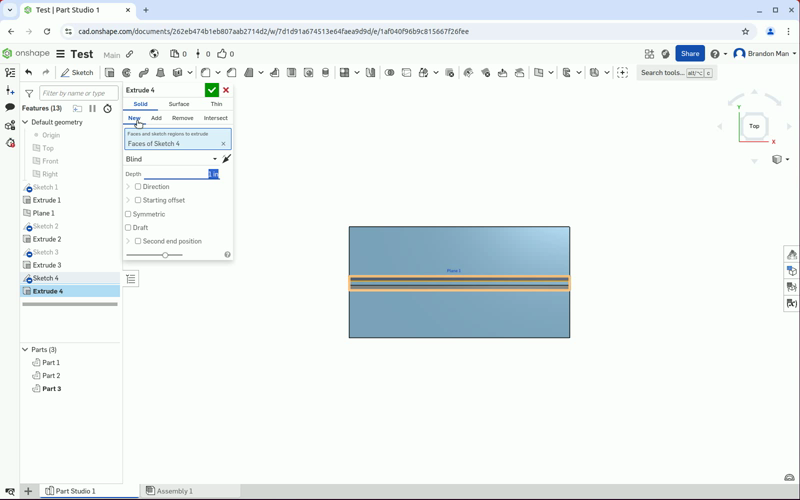
text(22.145)
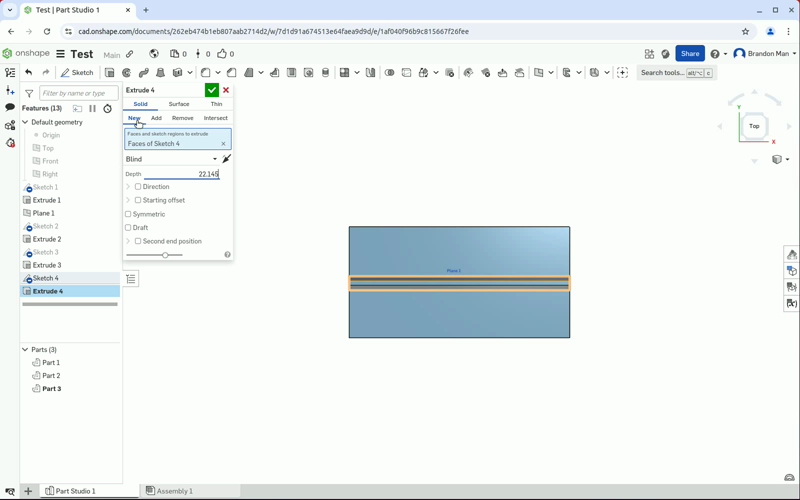
key(enter)
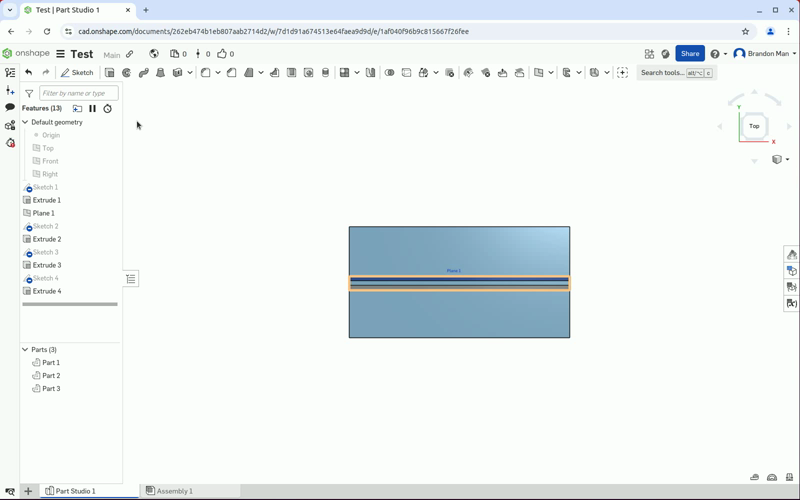
key(shift+h)
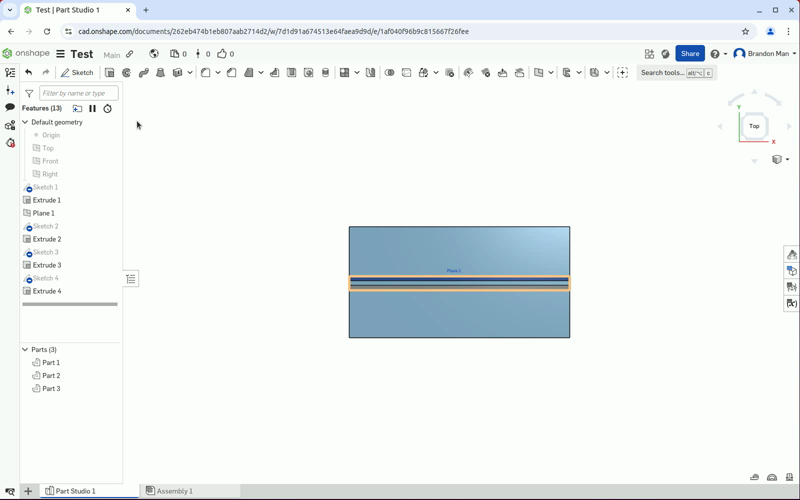
key(shift+h)
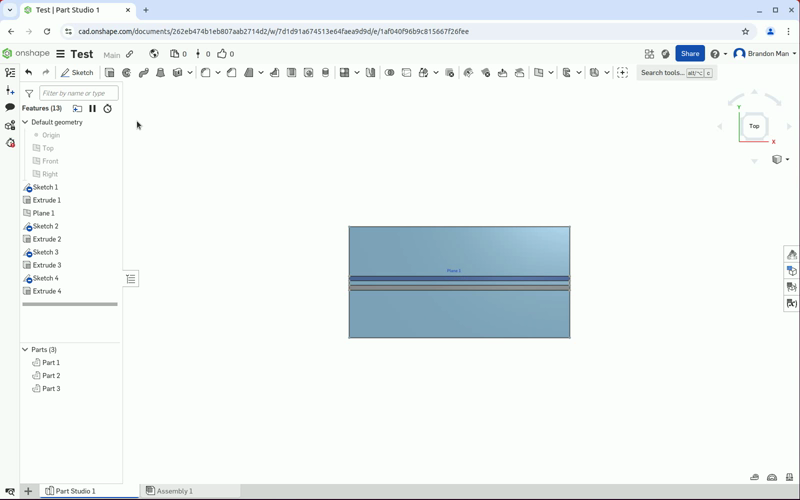
key(shift+7)
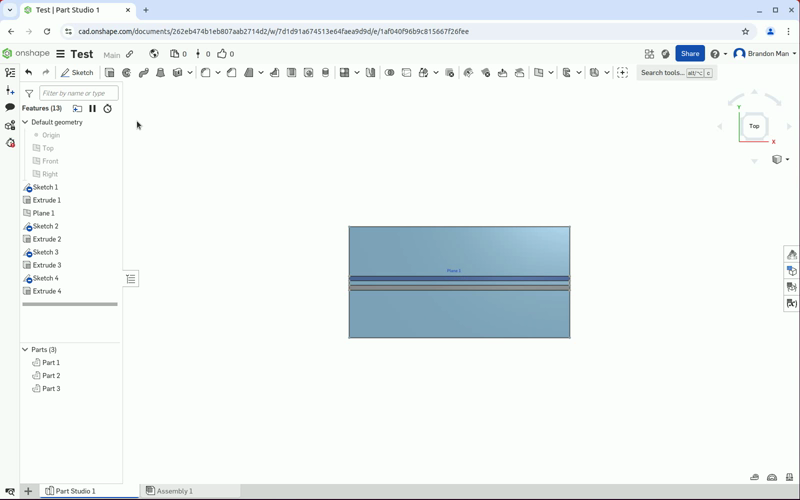
key(up, 3)
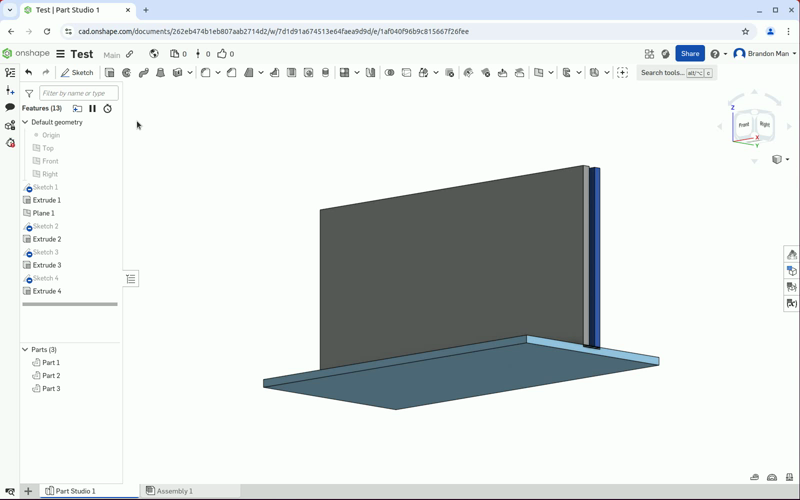
key(left, 3)
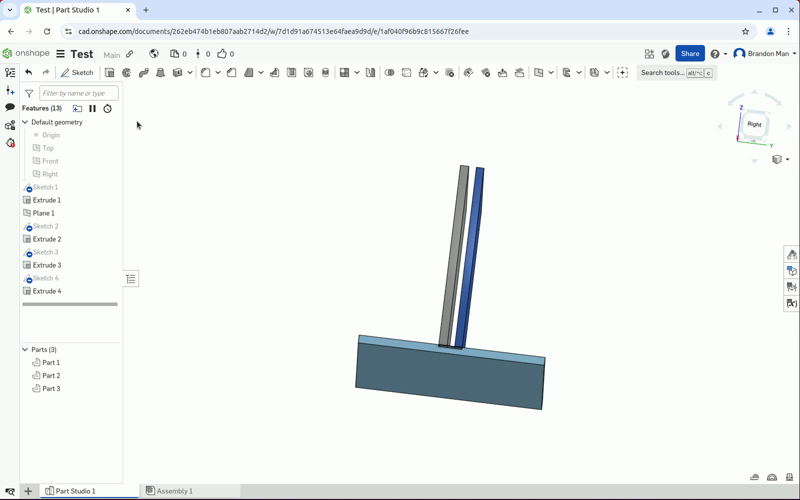
key(right, 3)
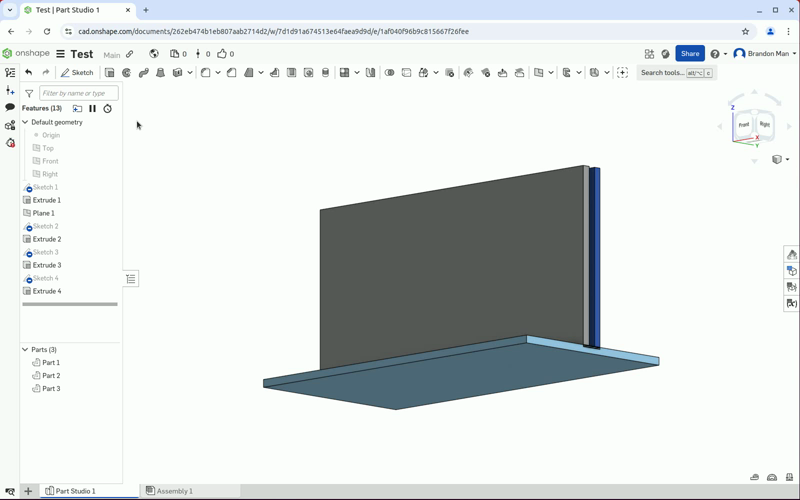
key(down, 3)
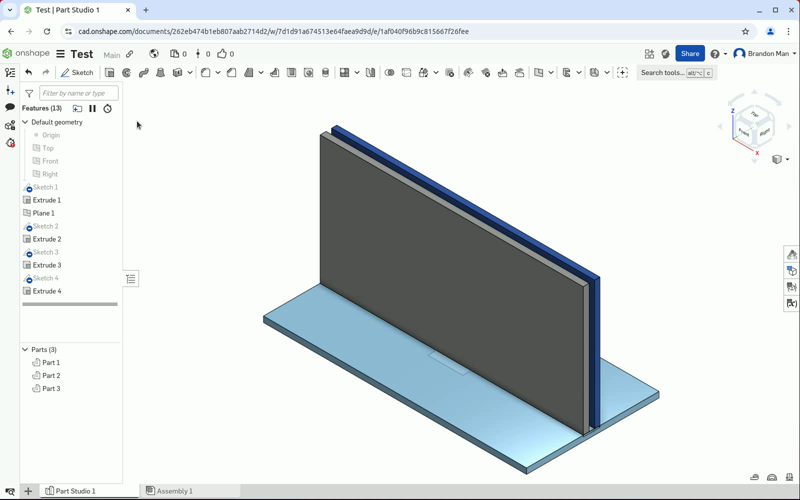
mouse_move(73, 189)
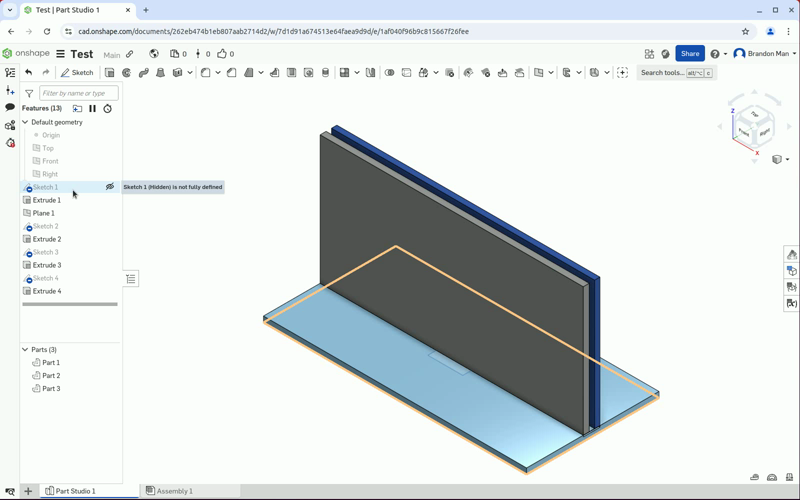
click(73, 189)